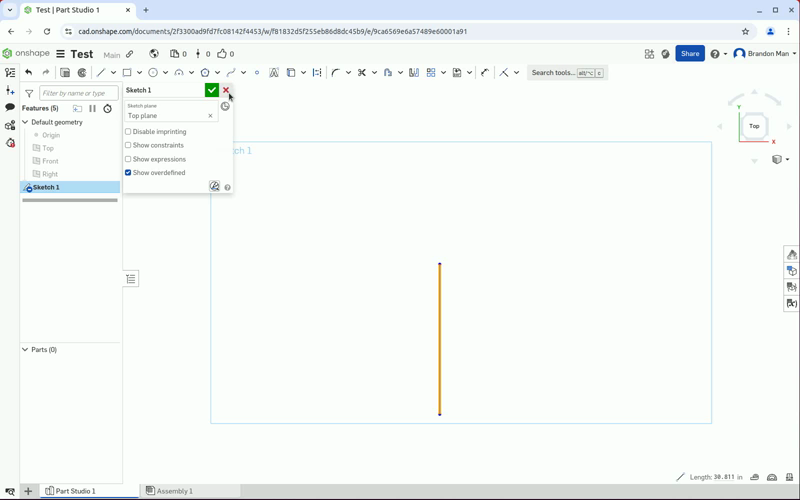
key(shift+h)
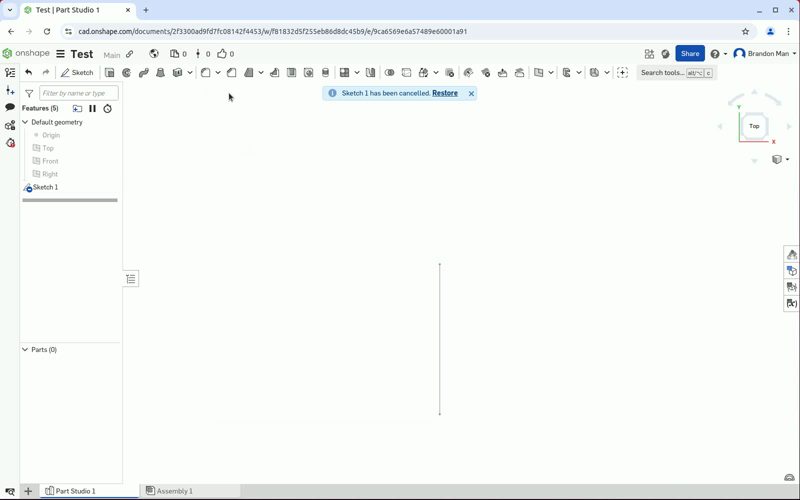
key(shift+s)
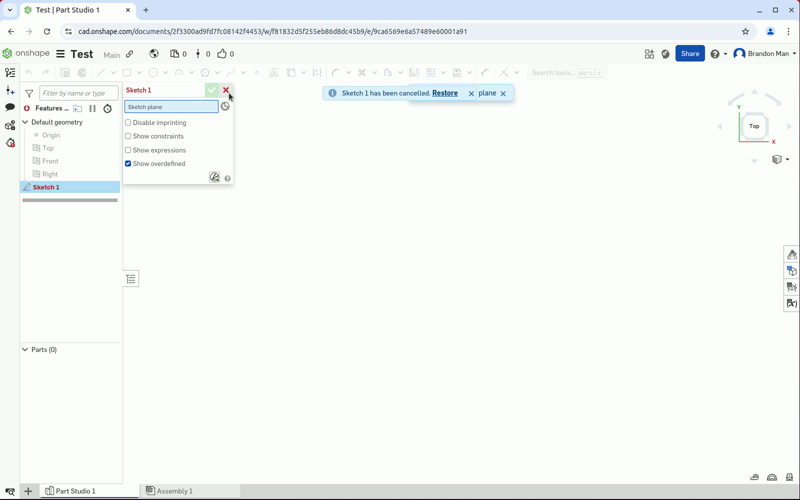
mouse_move(73, 150)
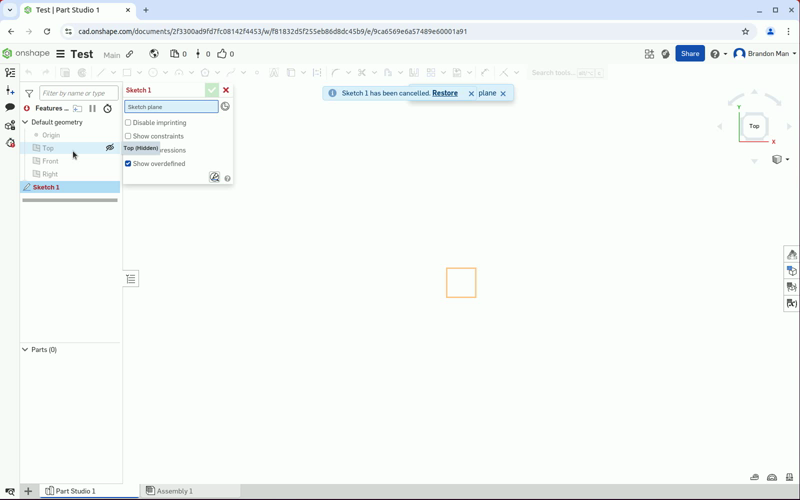
click(73, 150)
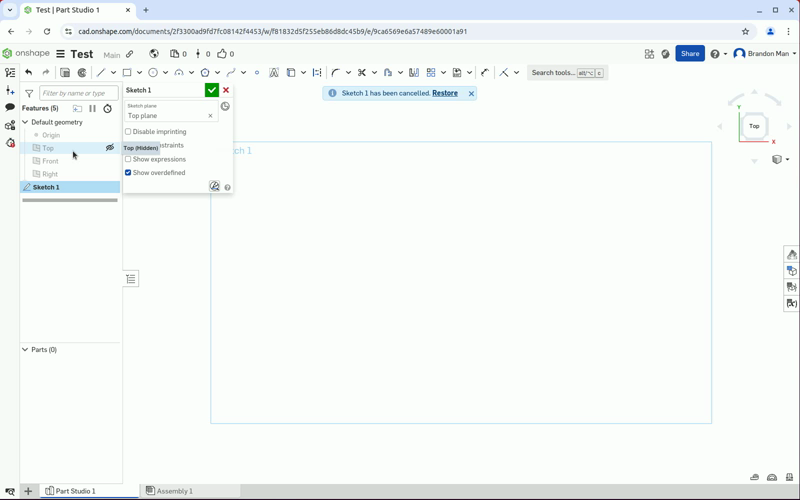
mouse_move(73, 352)
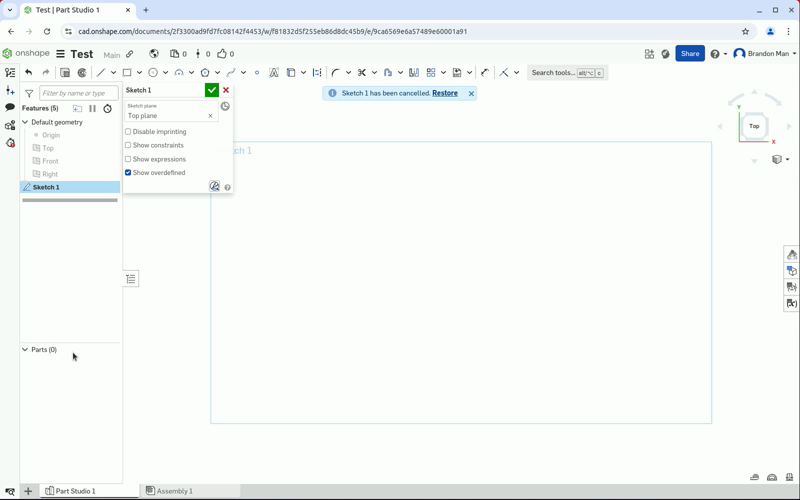
key(y)
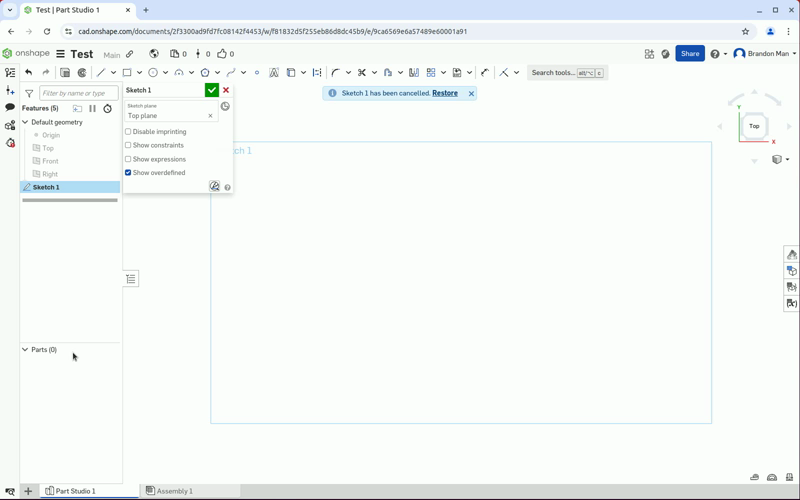
key(l)
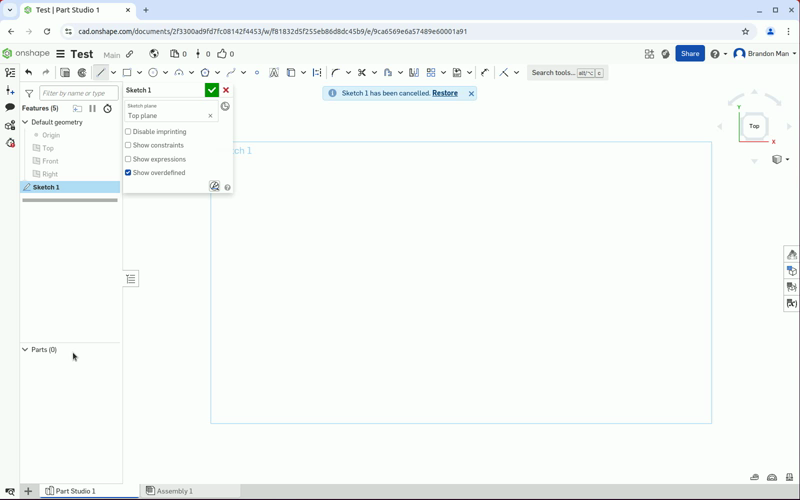
key_down(shift)
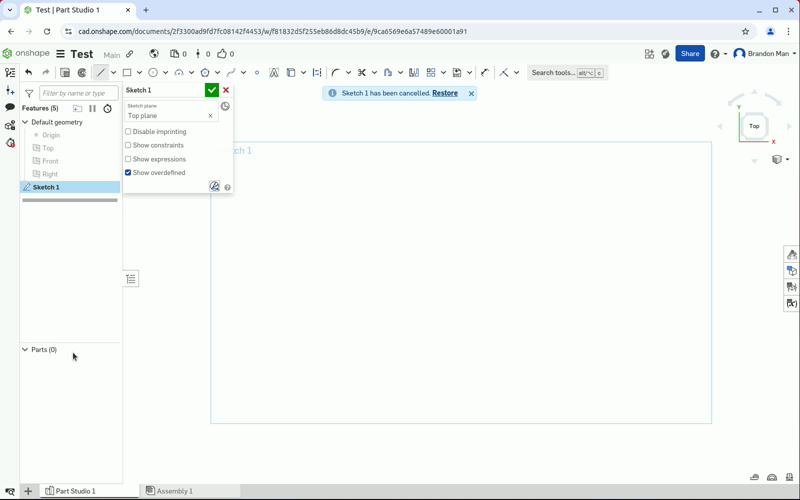
mouse_move(467, 298)
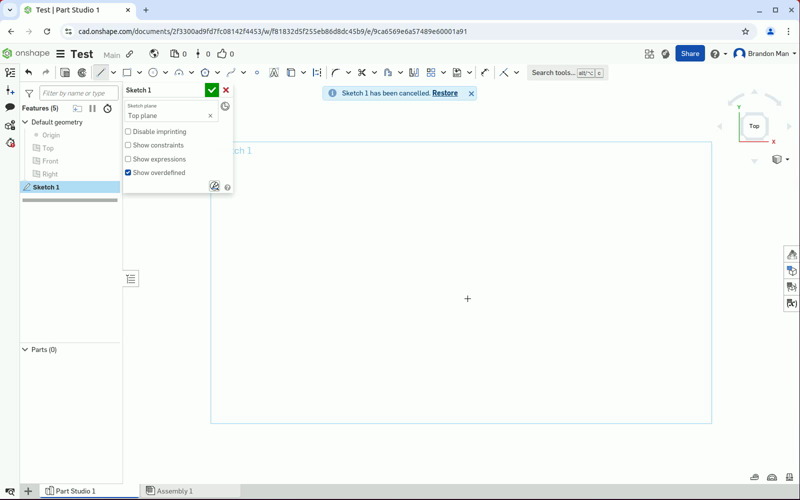
click(467, 298)
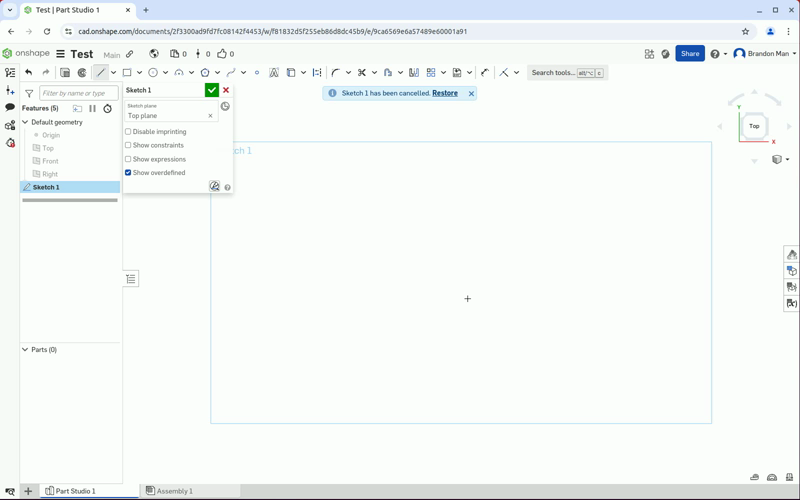
key_up(shift)
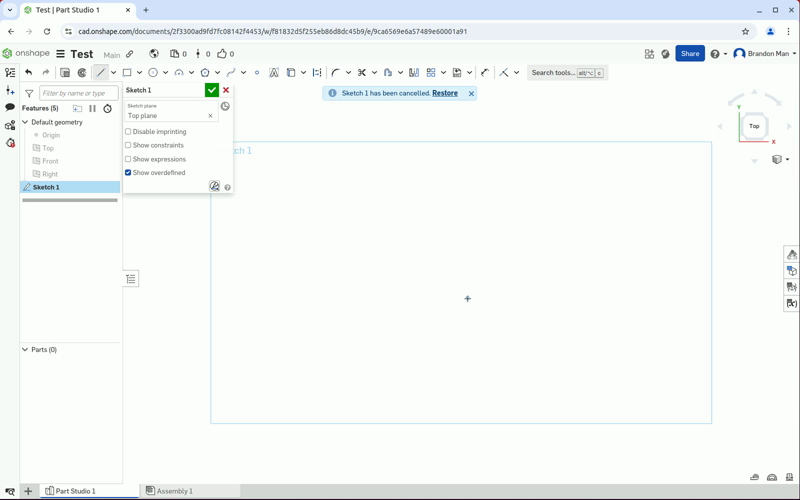
key_down(shift)
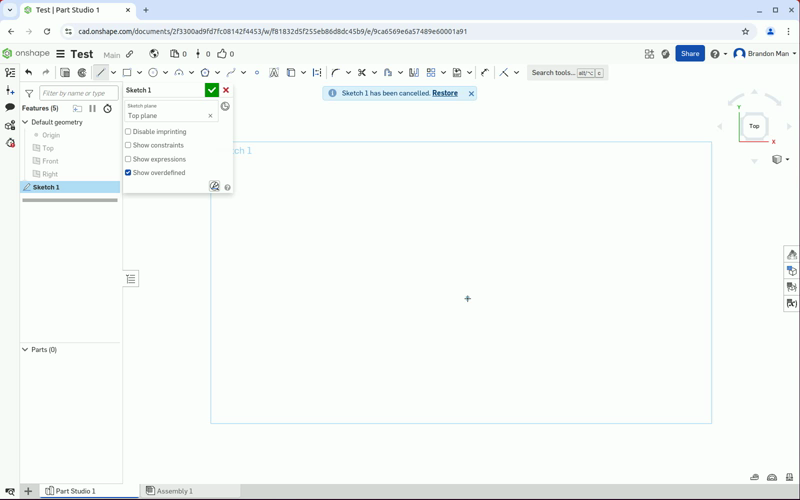
mouse_move(497, 298)
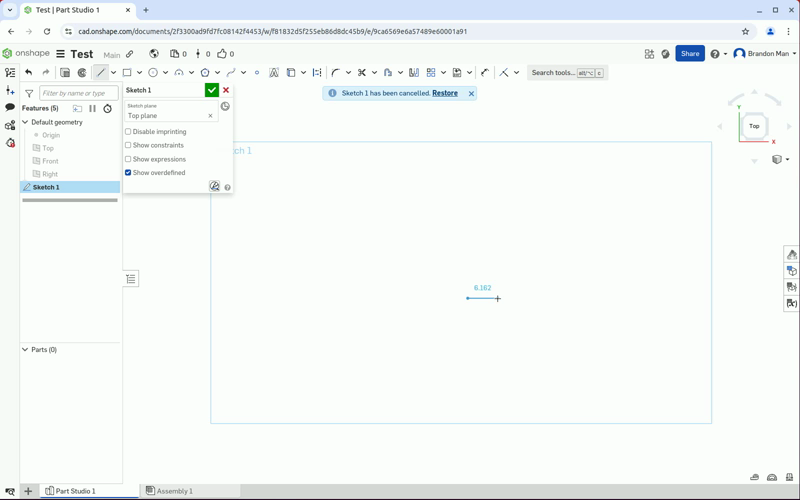
mouse_move(470, 298)
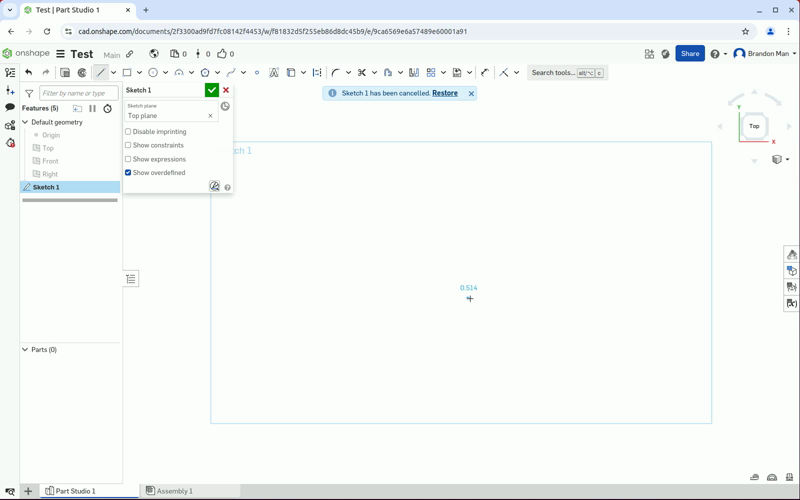
scroll(6)
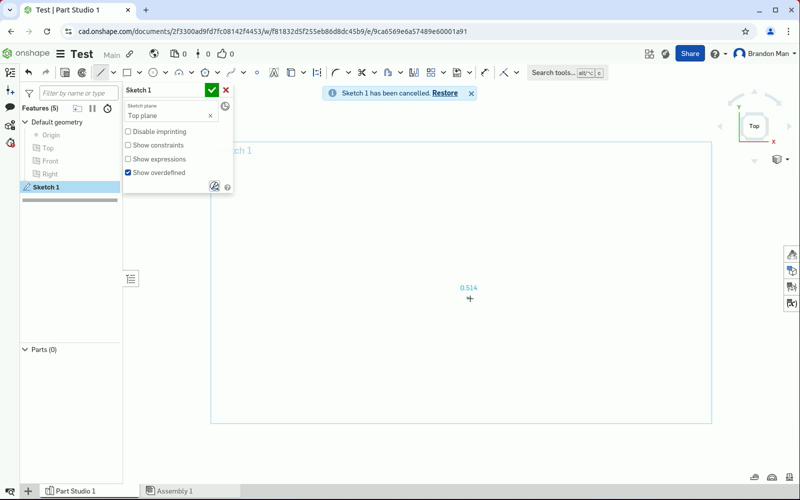
scroll(6)
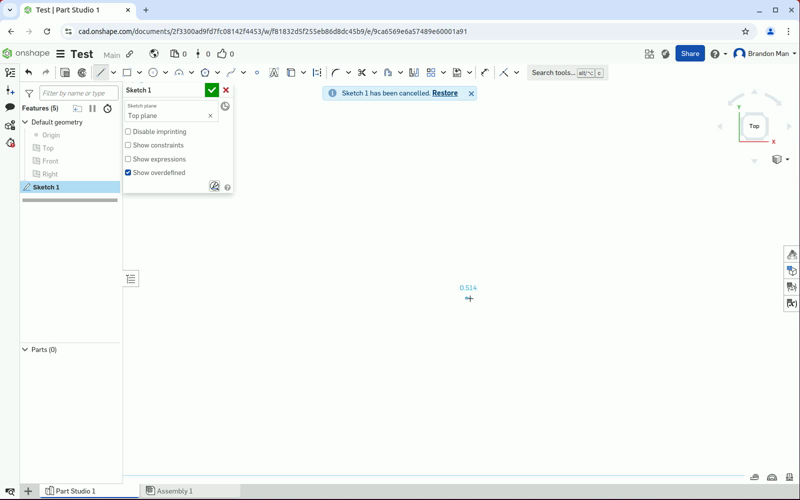
scroll(6)
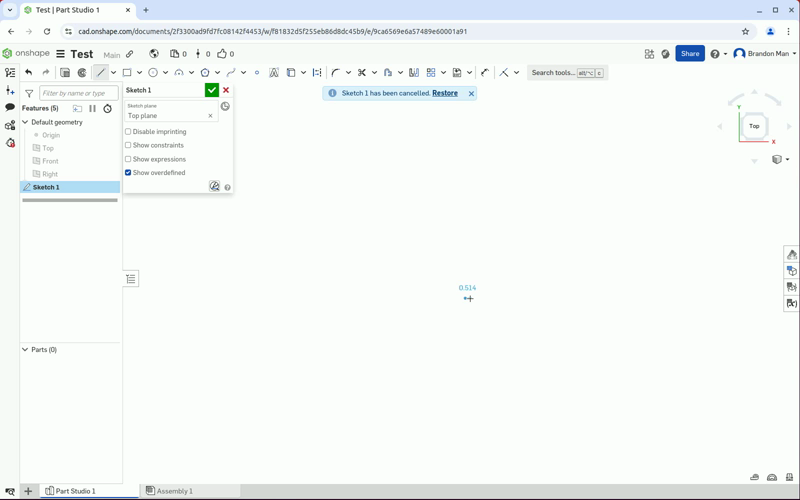
scroll(6)
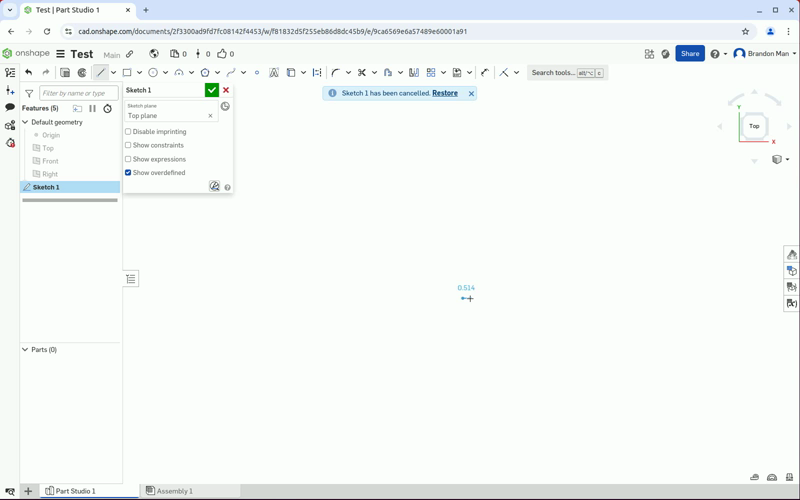
scroll(6)
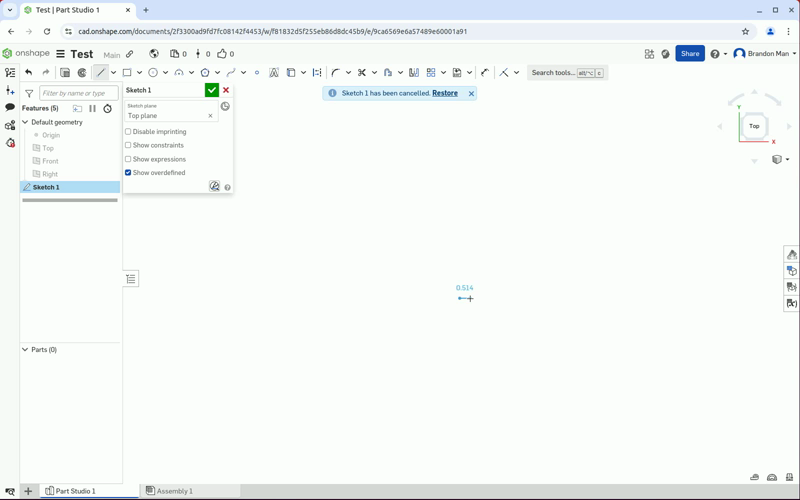
scroll(6)
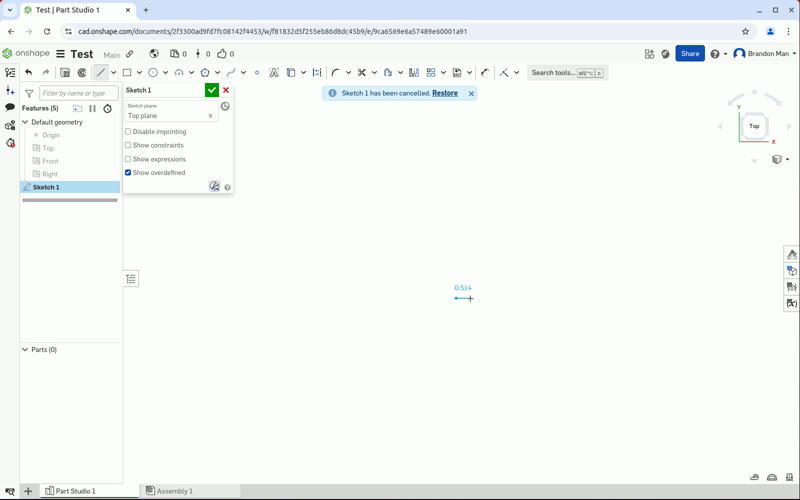
scroll(6)
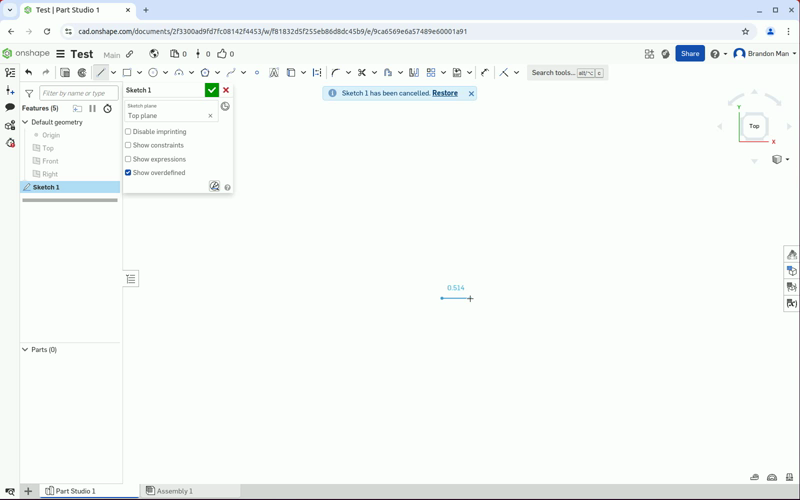
click(470, 298)
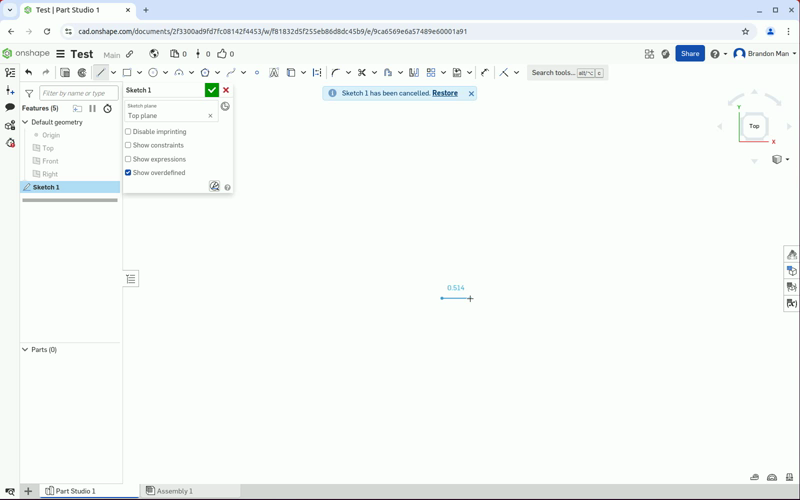
scroll(-6)
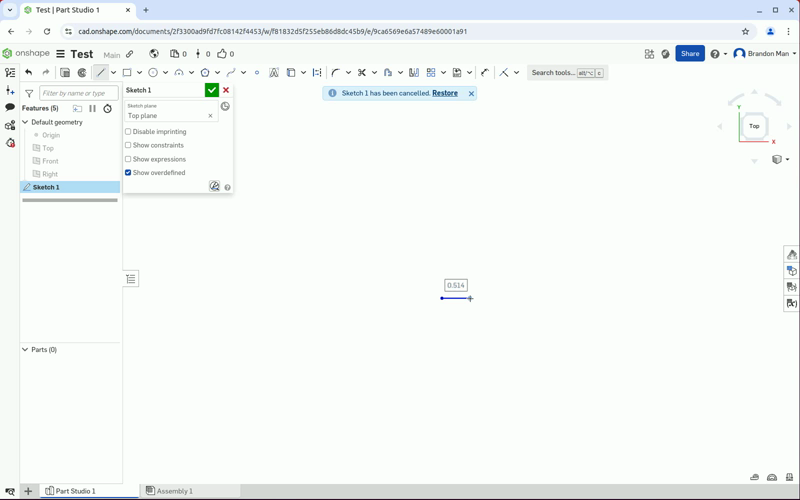
scroll(-6)
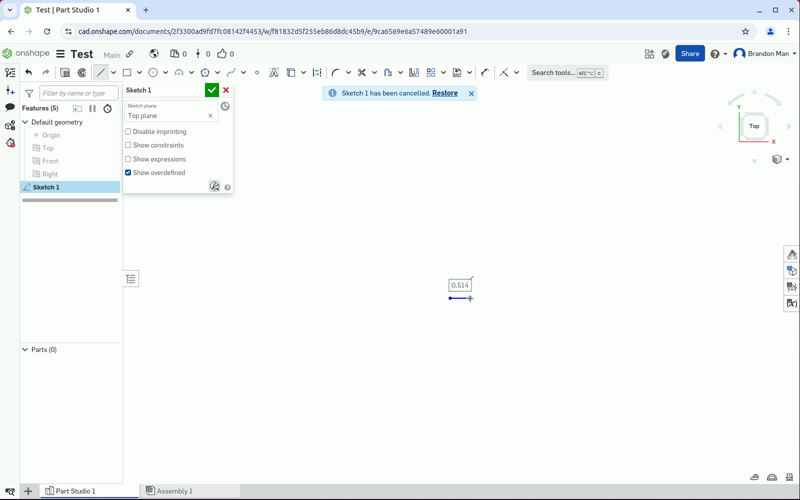
scroll(-6)
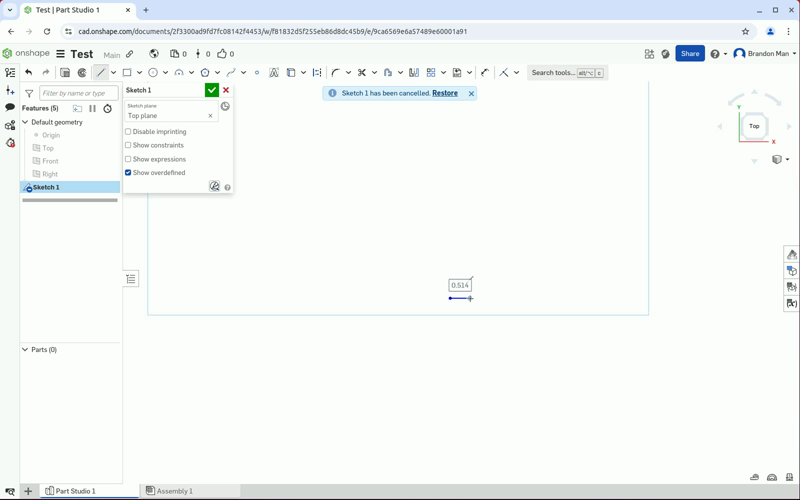
scroll(-6)
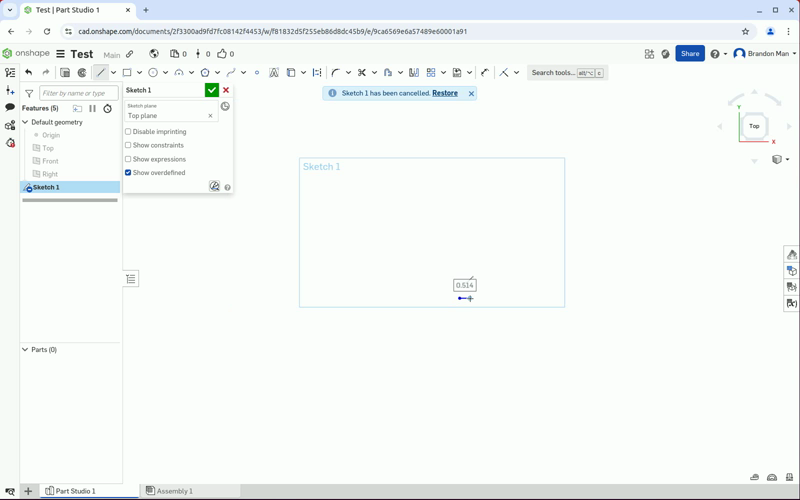
scroll(-6)
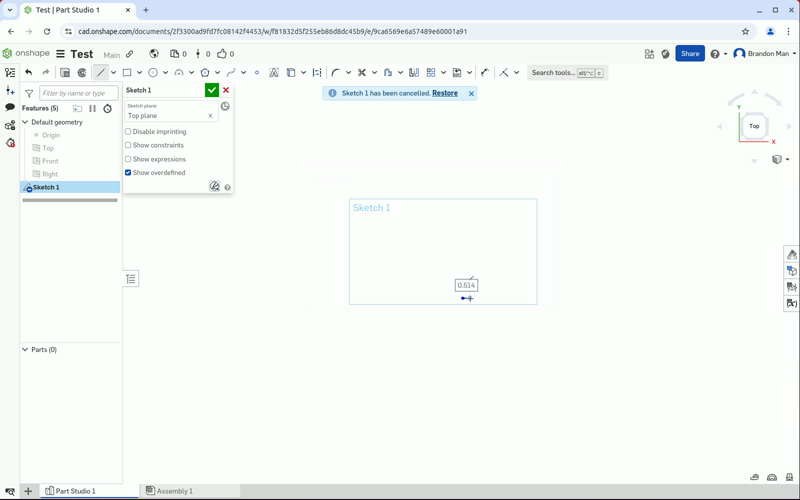
scroll(-6)
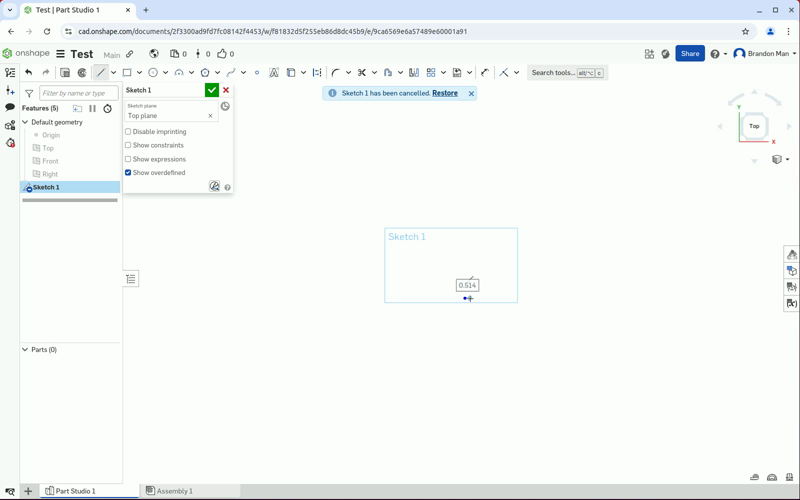
scroll(-6)
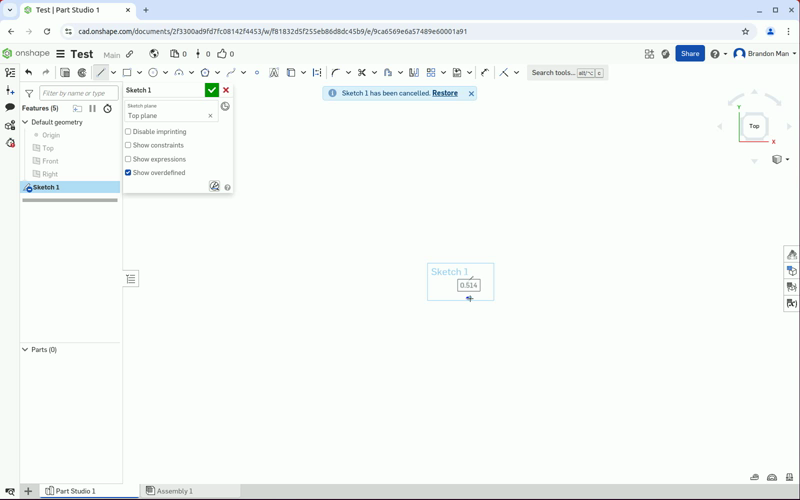
key_up(shift)
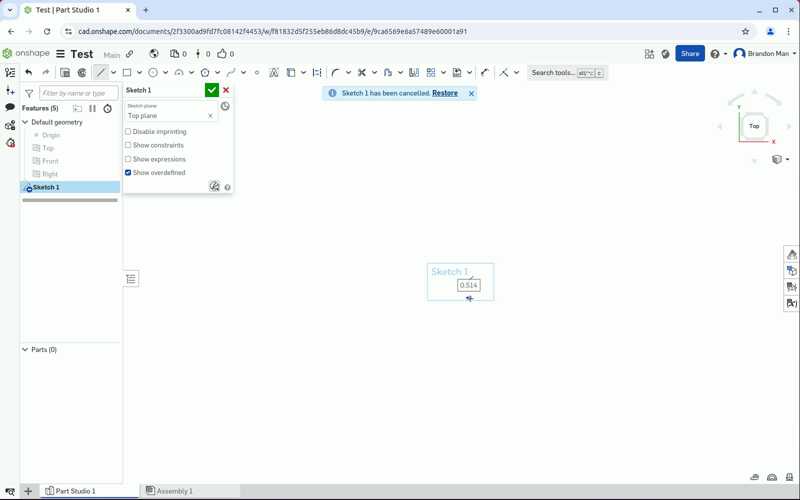
key_down(shift)
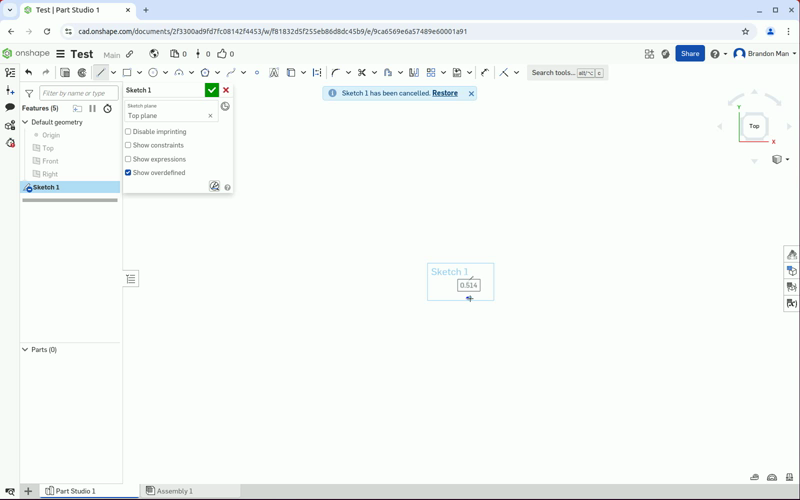
mouse_move(573, 298)
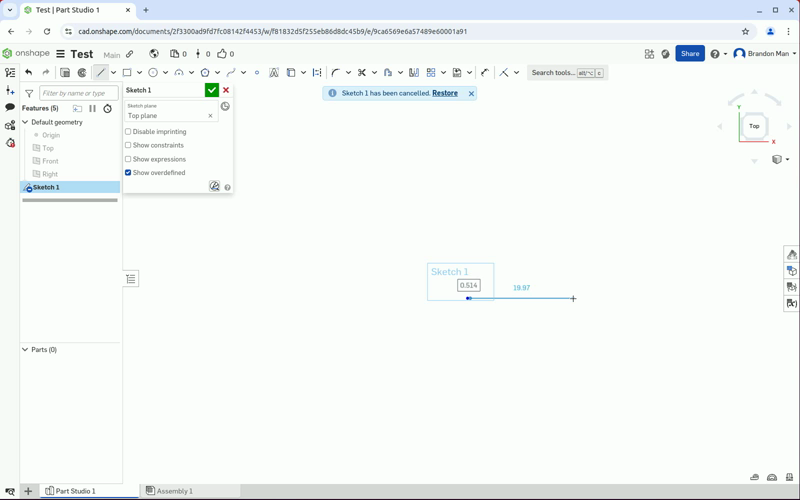
click(573, 298)
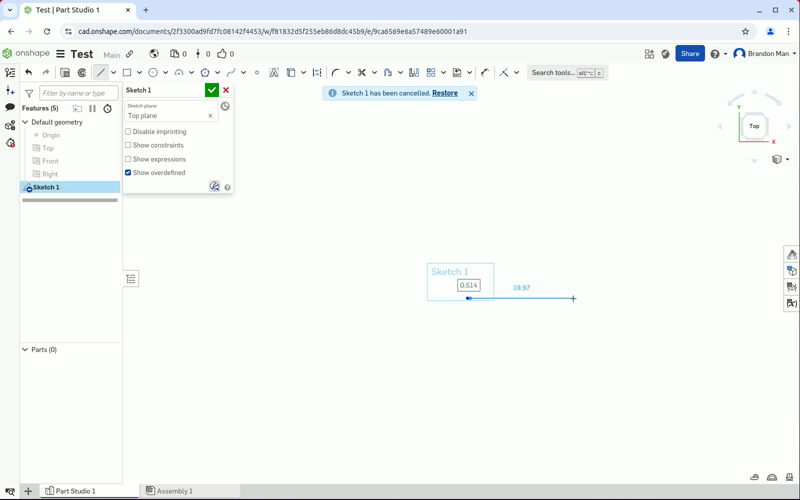
key_up(shift)
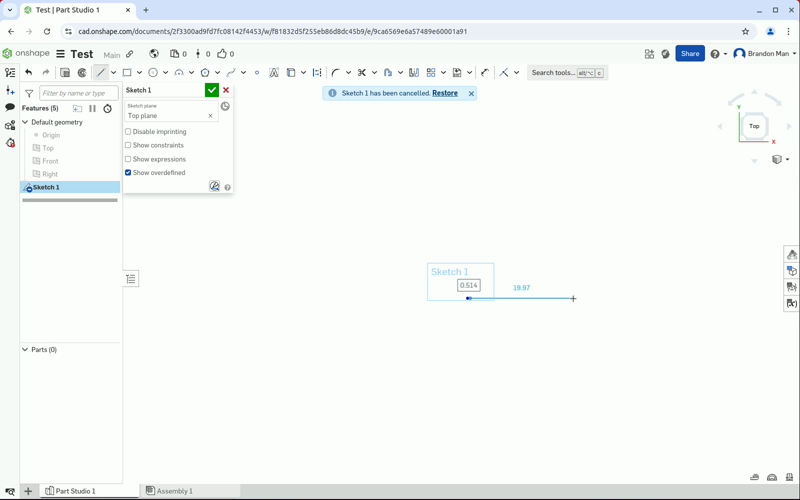
key_down(shift)
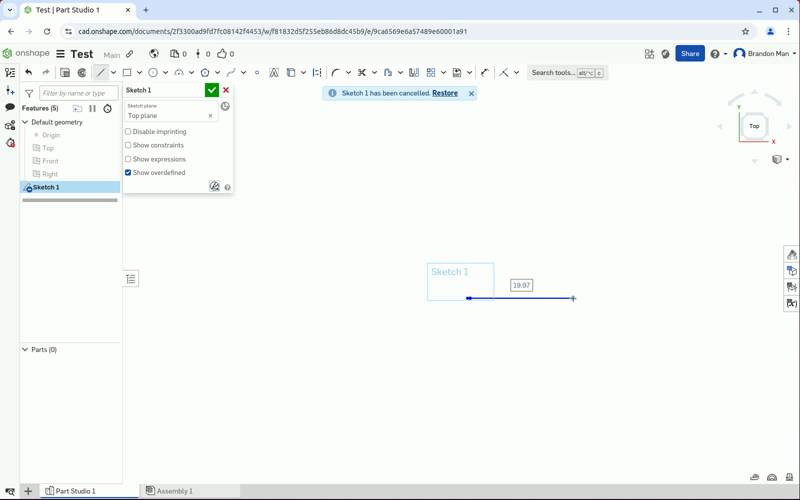
mouse_move(589, 298)
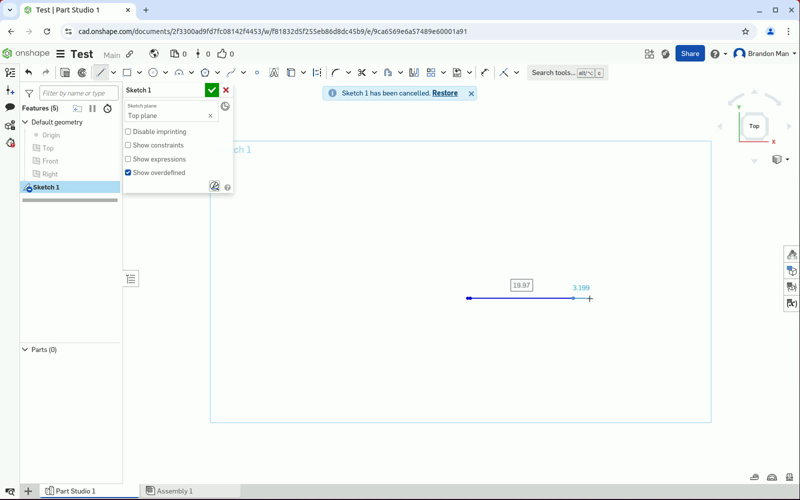
mouse_move(573, 268)
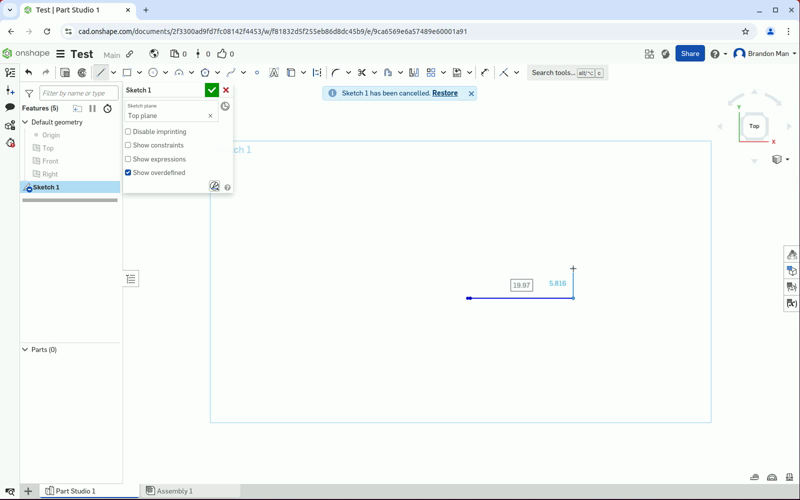
click(573, 268)
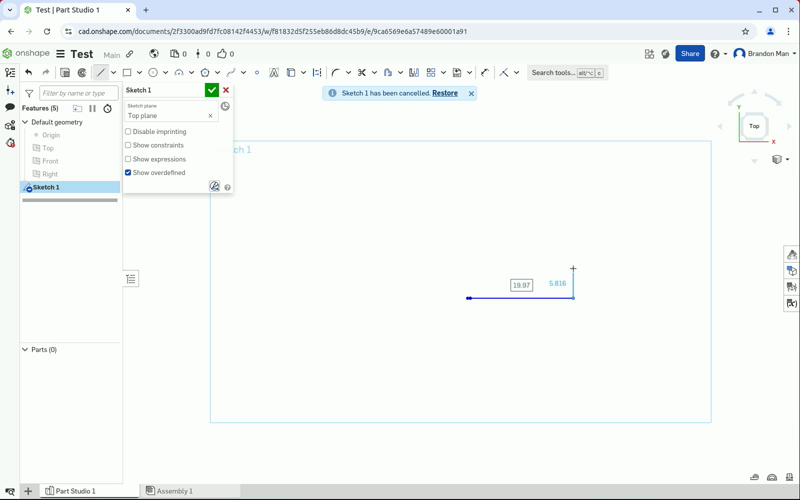
key_up(shift)
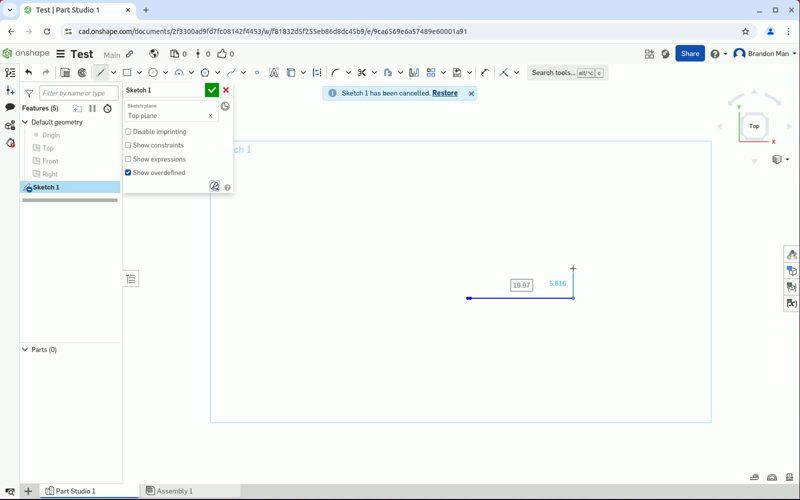
key_down(shift)
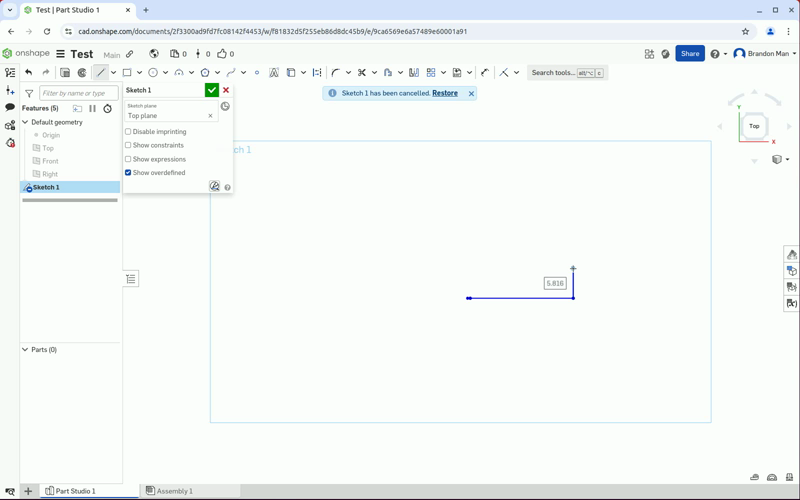
mouse_move(470, 268)
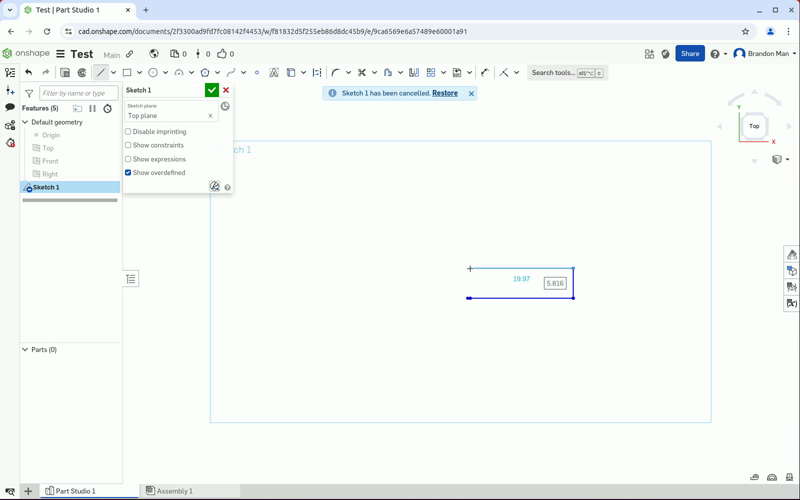
click(470, 268)
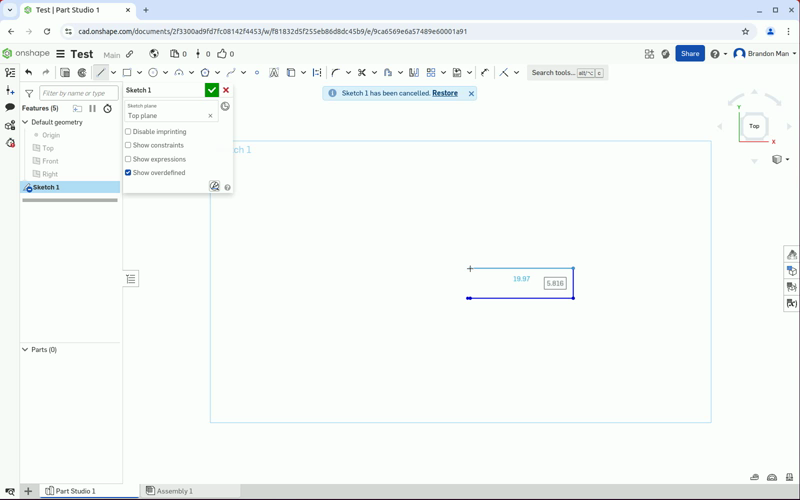
key_up(shift)
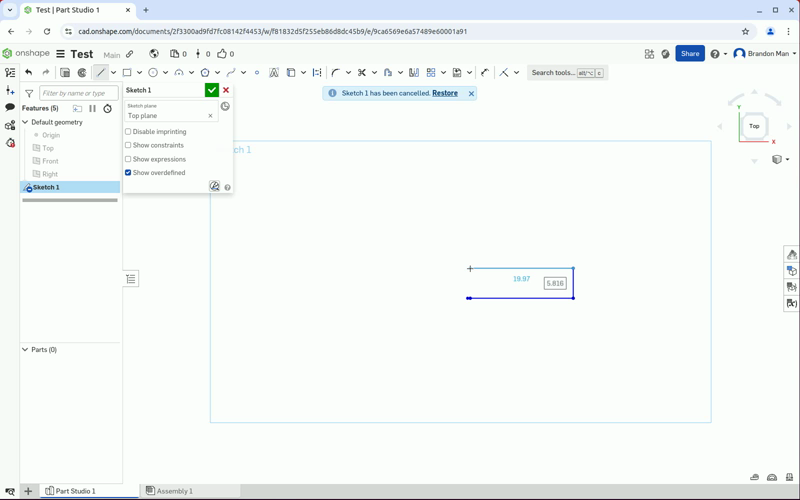
key_down(shift)
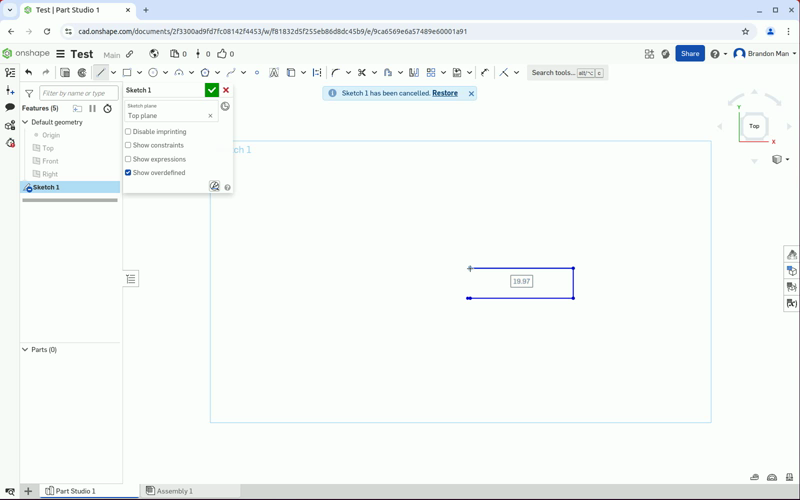
mouse_move(500, 268)
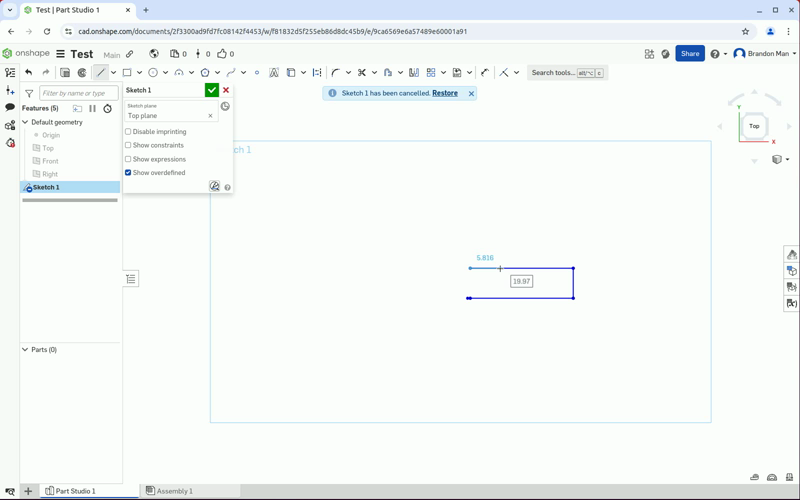
mouse_move(470, 270)
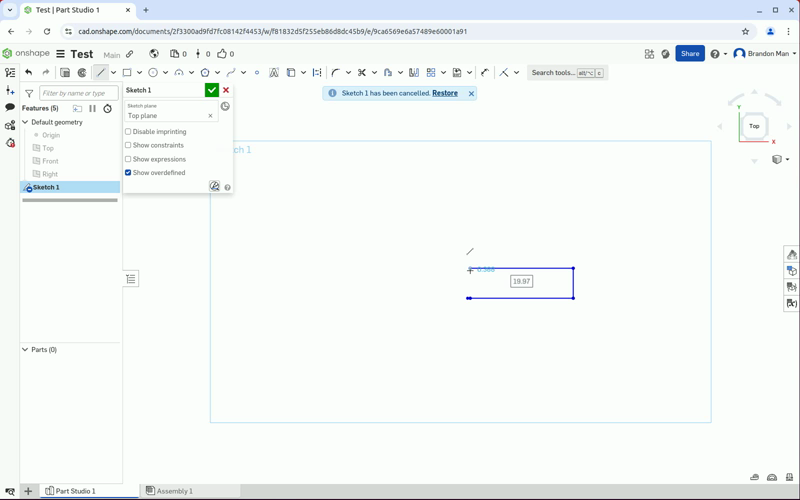
scroll(6)
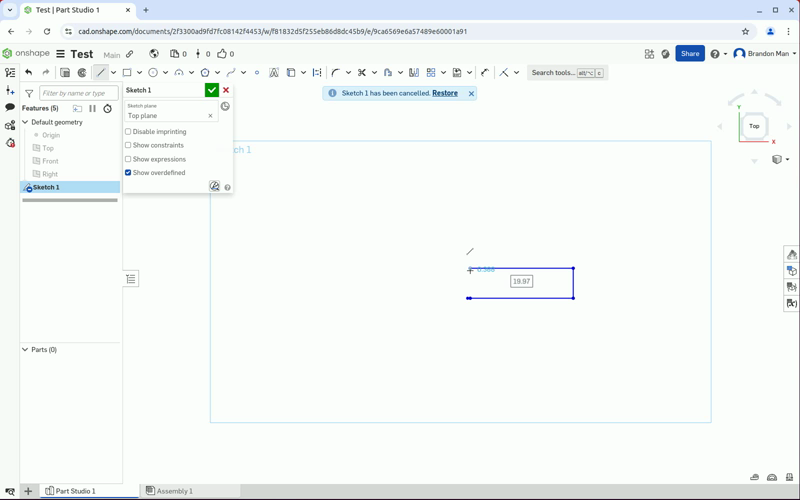
scroll(6)
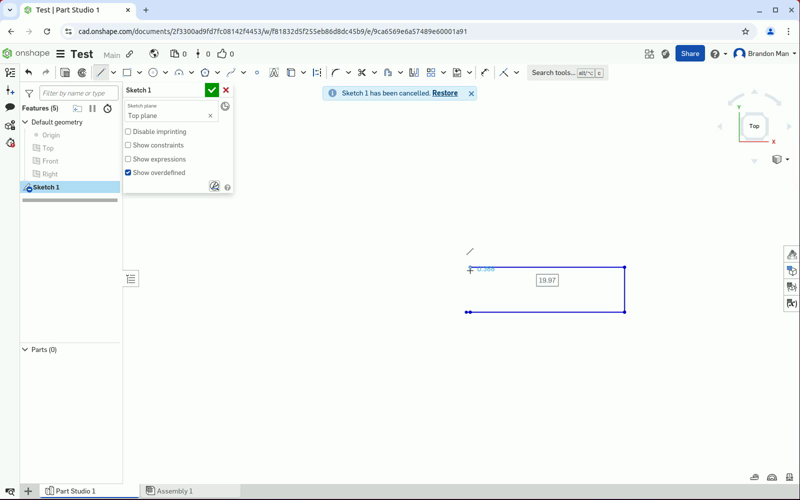
scroll(6)
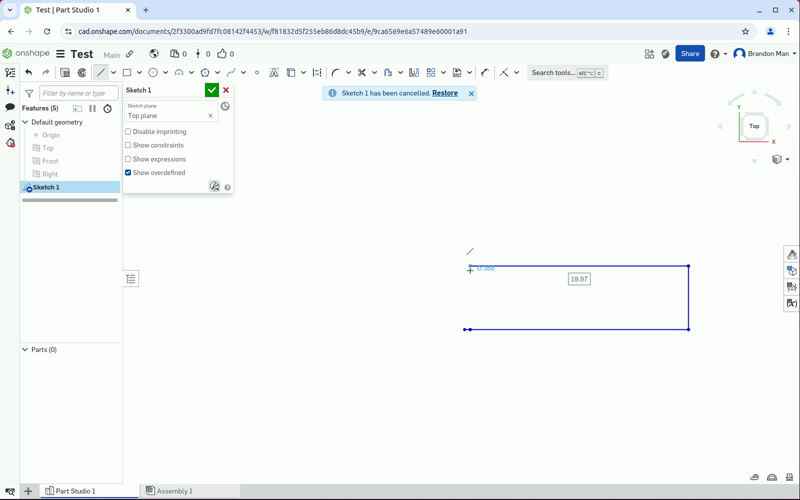
scroll(6)
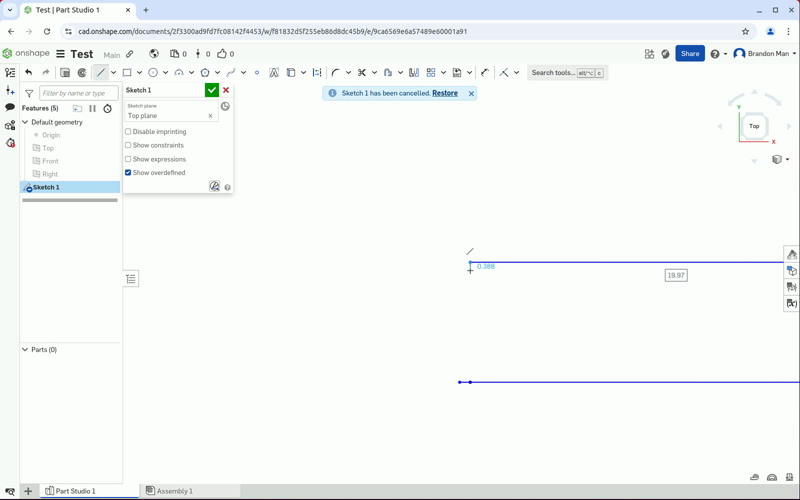
scroll(6)
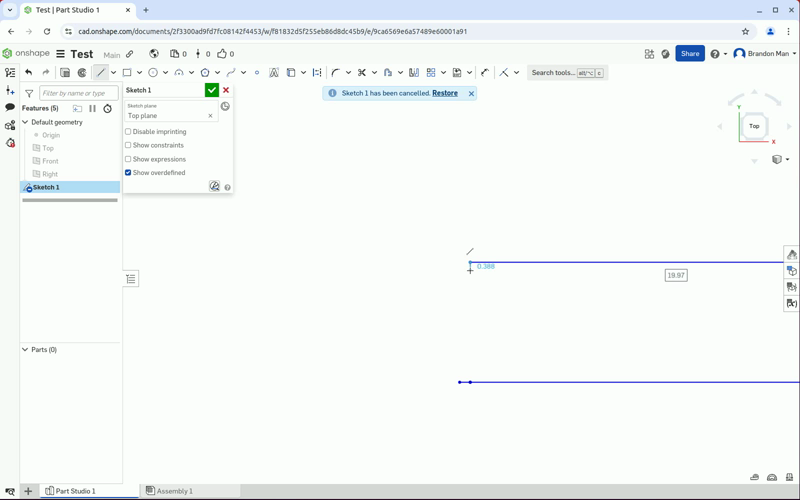
scroll(6)
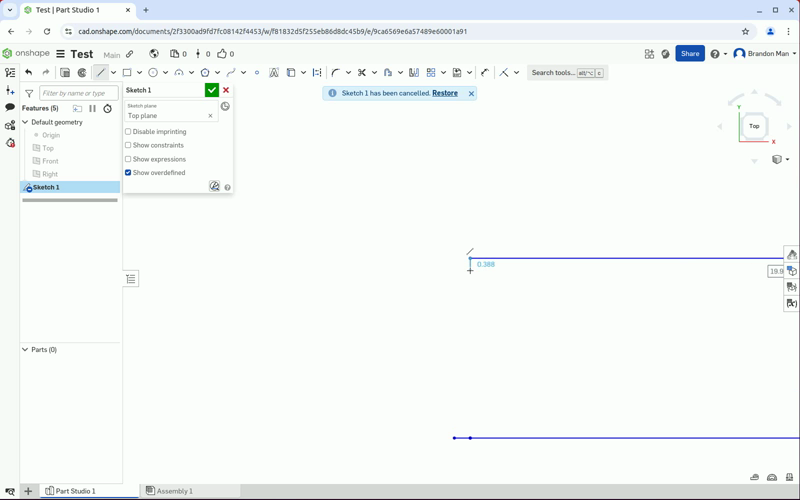
scroll(6)
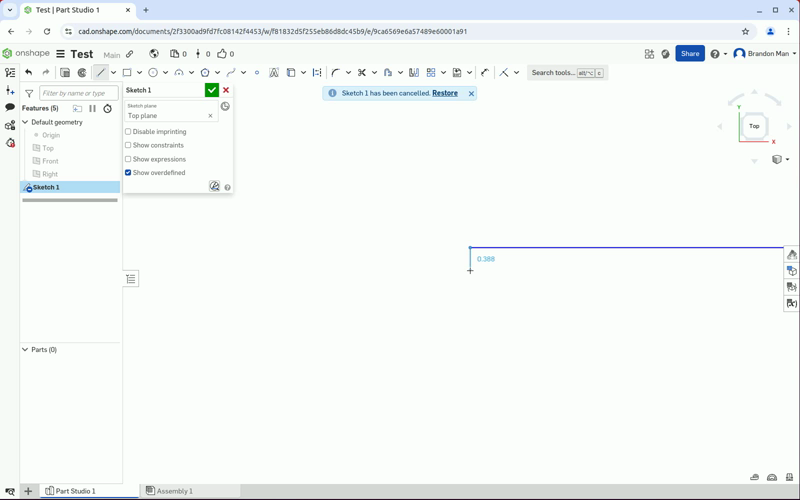
click(470, 270)
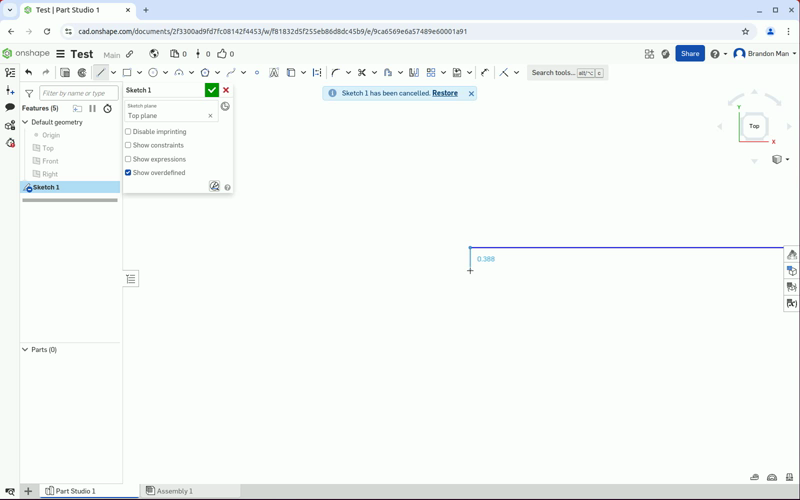
scroll(-6)
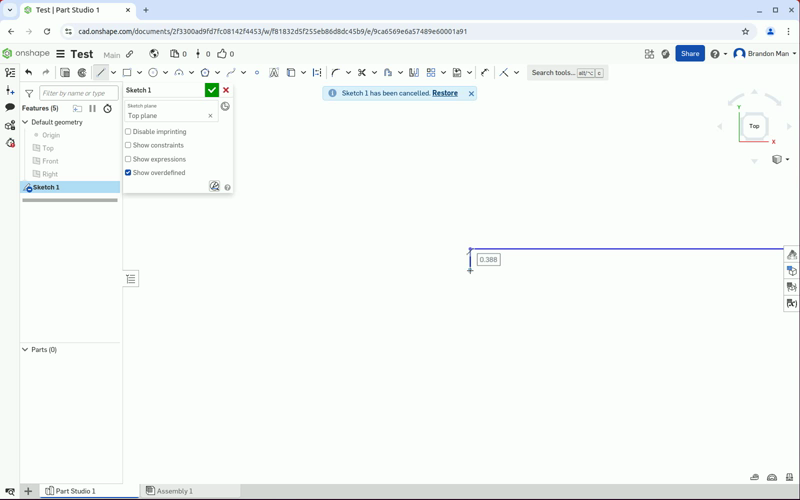
scroll(-6)
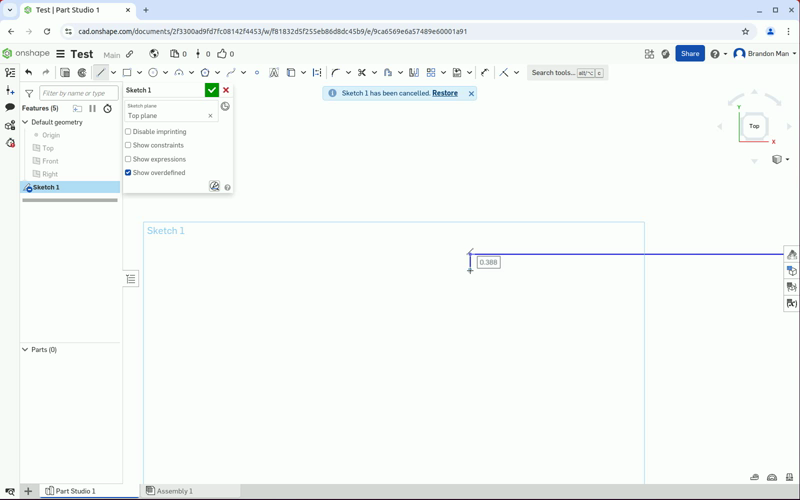
scroll(-6)
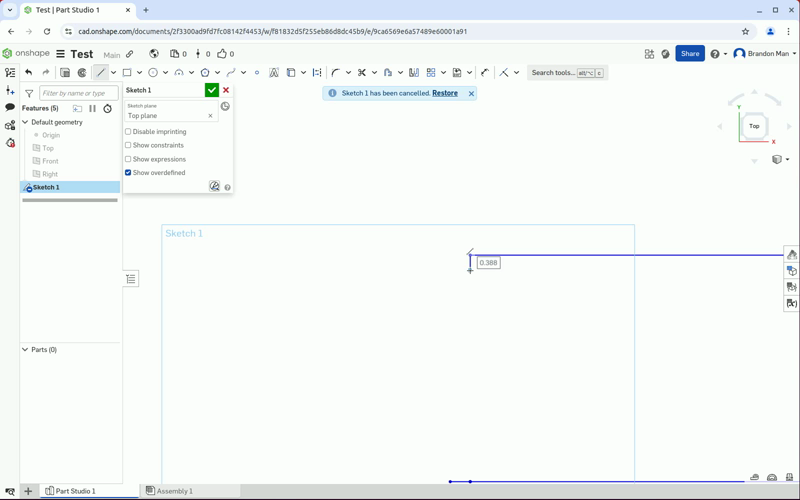
scroll(-6)
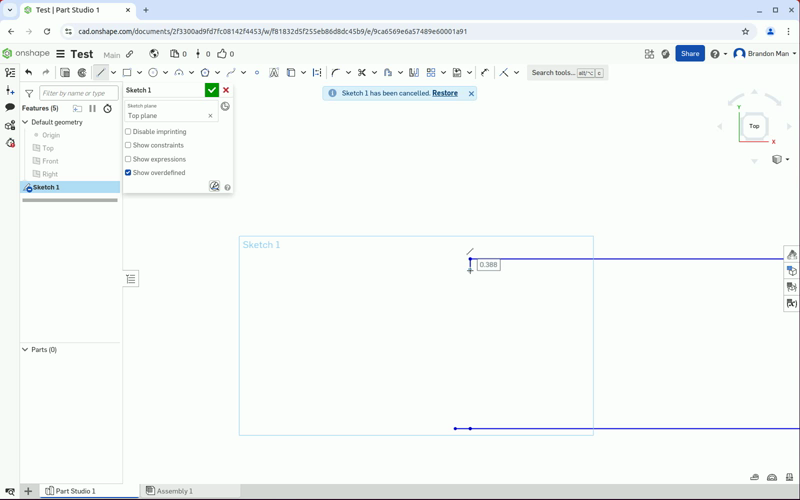
scroll(-6)
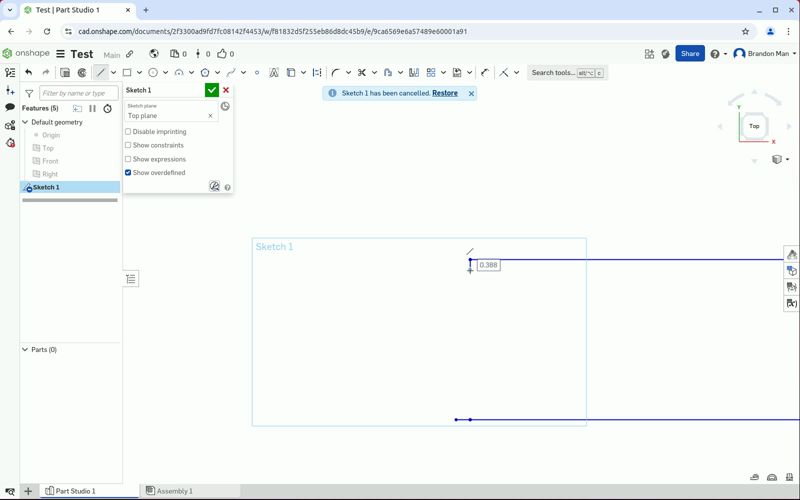
scroll(-6)
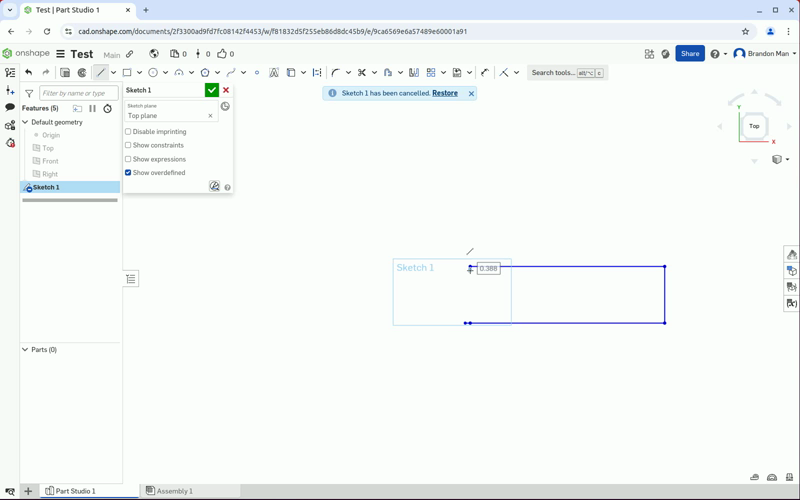
scroll(-6)
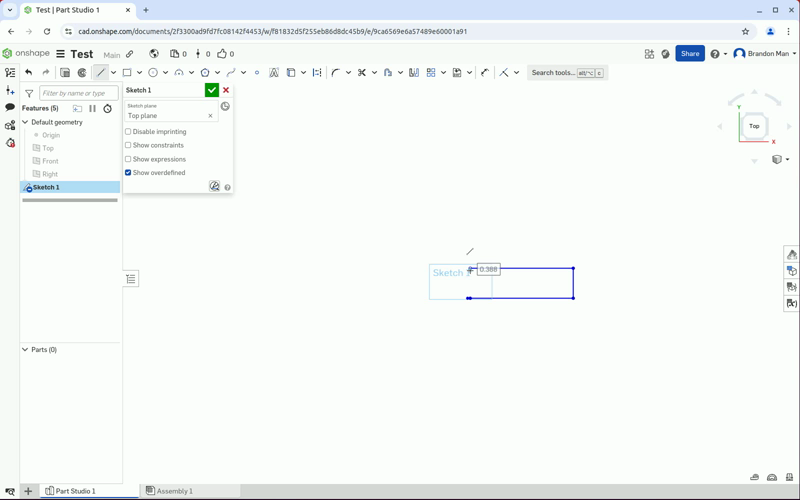
key_up(shift)
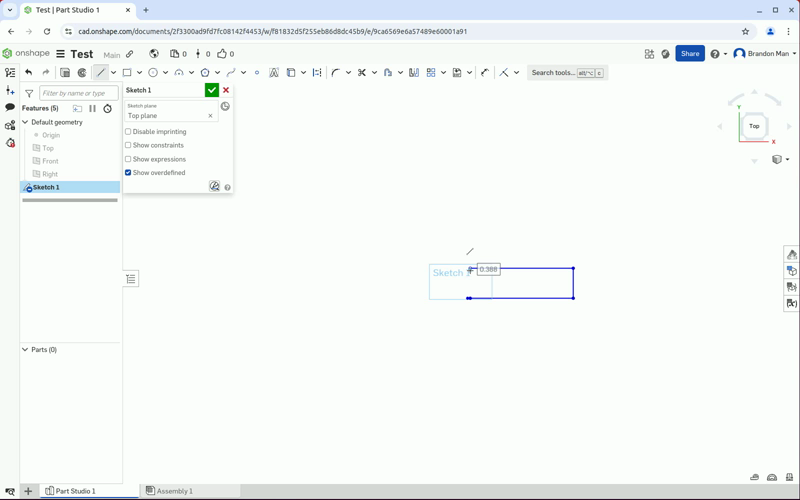
mouse_move(500, 270)
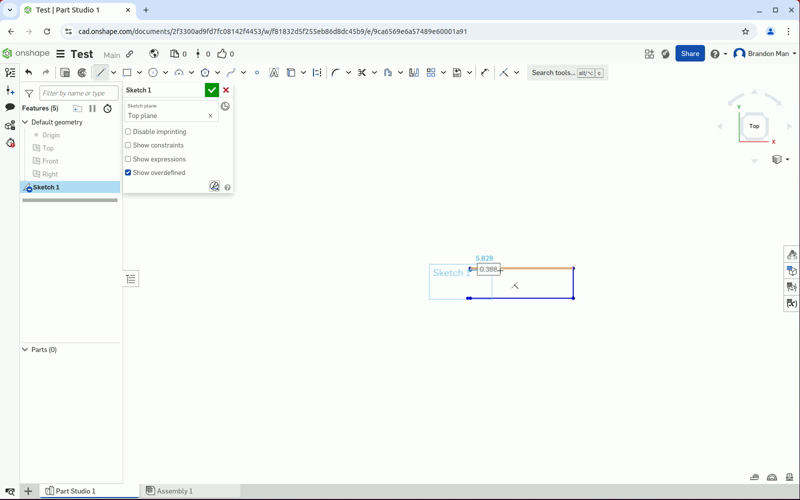
key_down(shift)
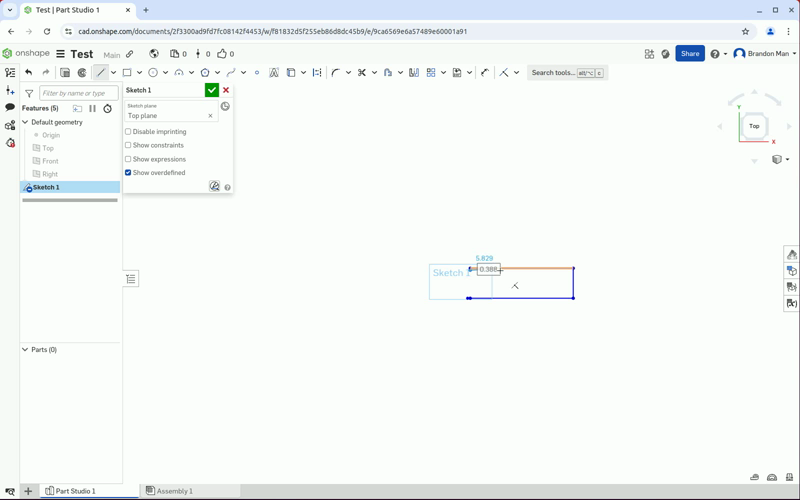
mouse_move(467, 298)
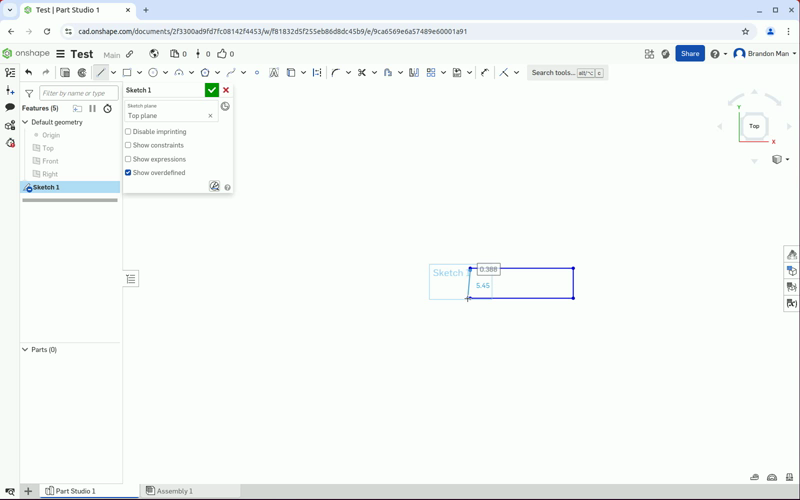
scroll(6)
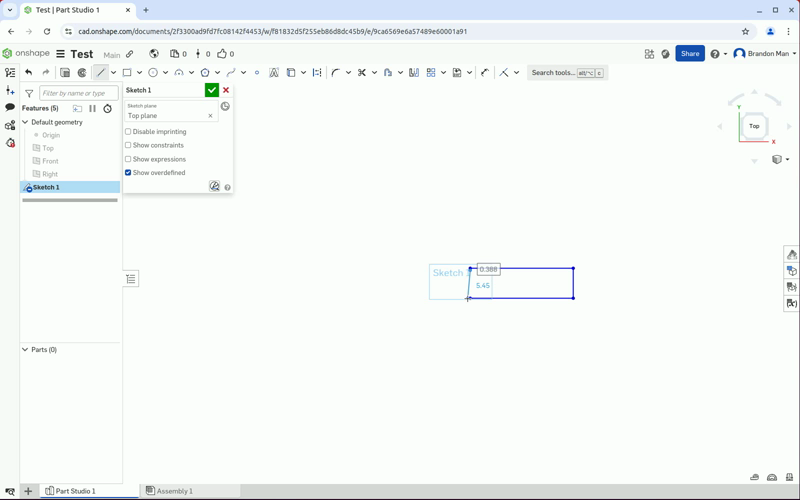
scroll(6)
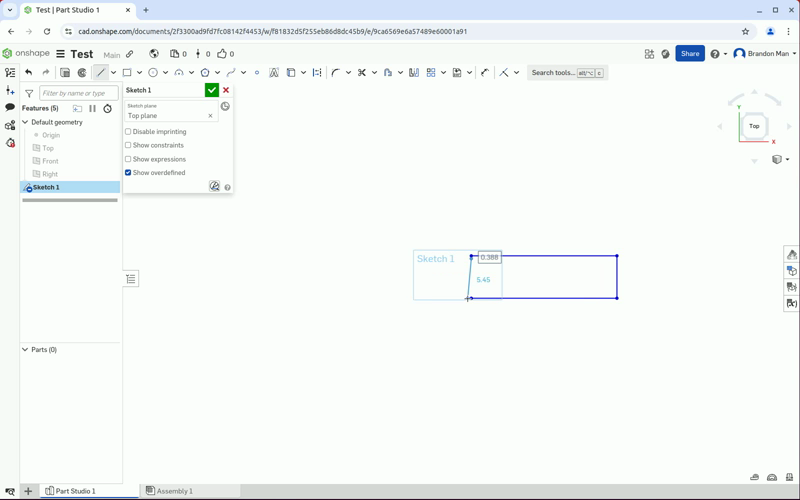
scroll(6)
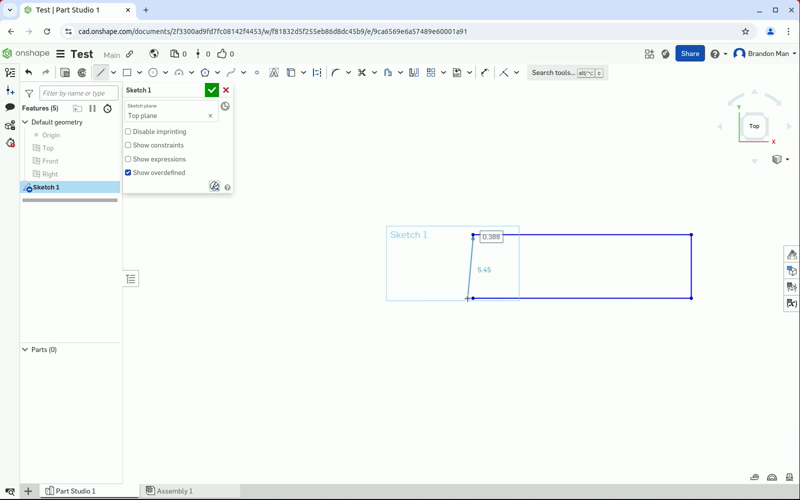
scroll(6)
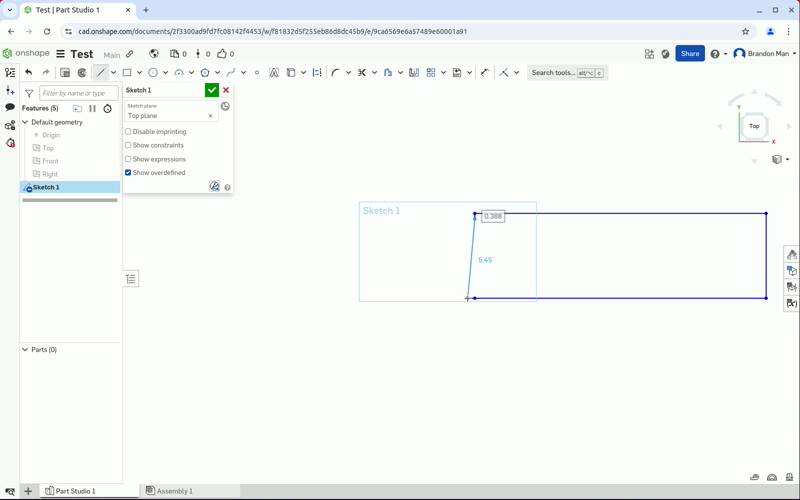
scroll(6)
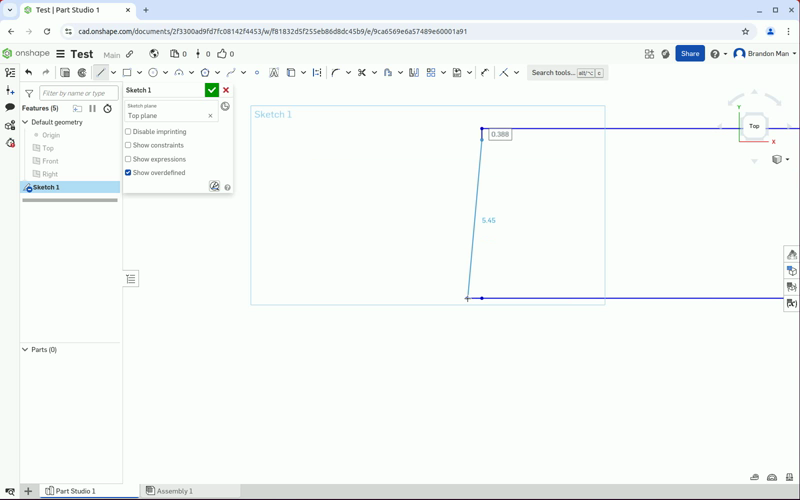
scroll(6)
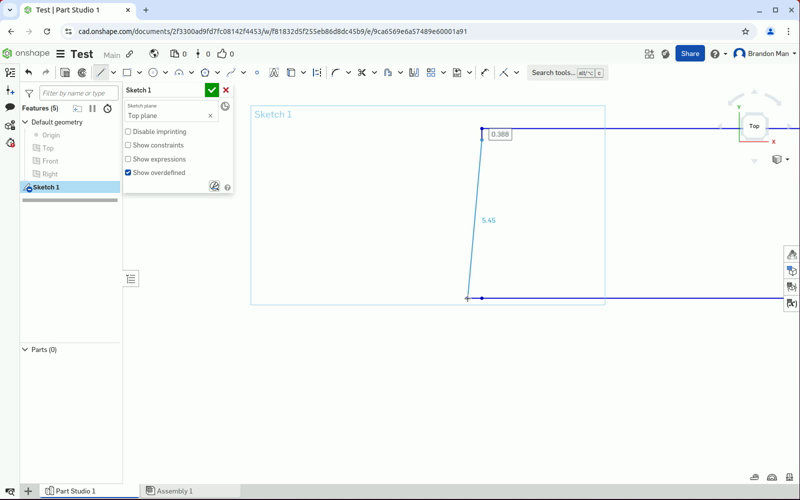
scroll(6)
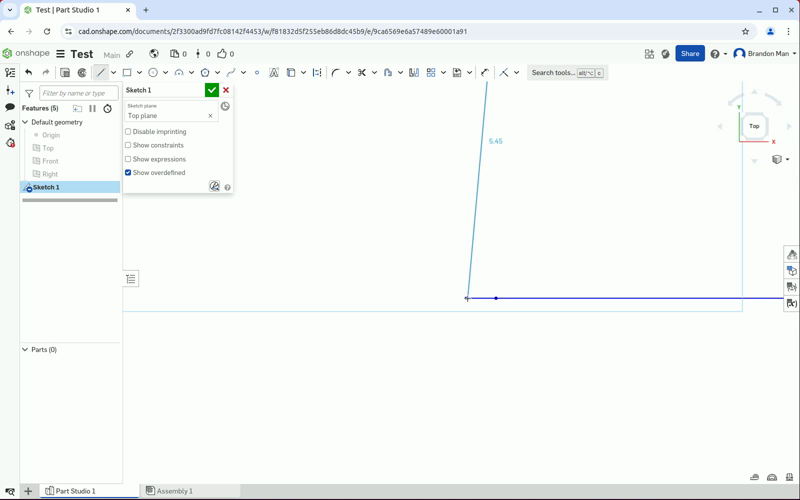
key_up(shift)
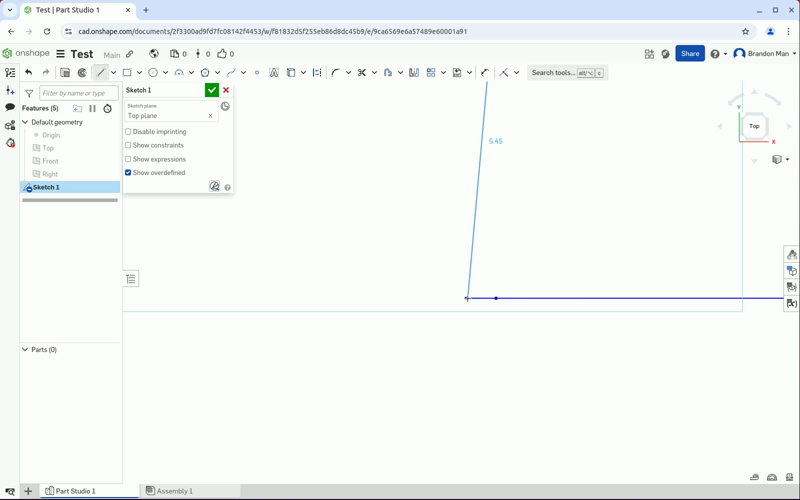
click(467, 298)
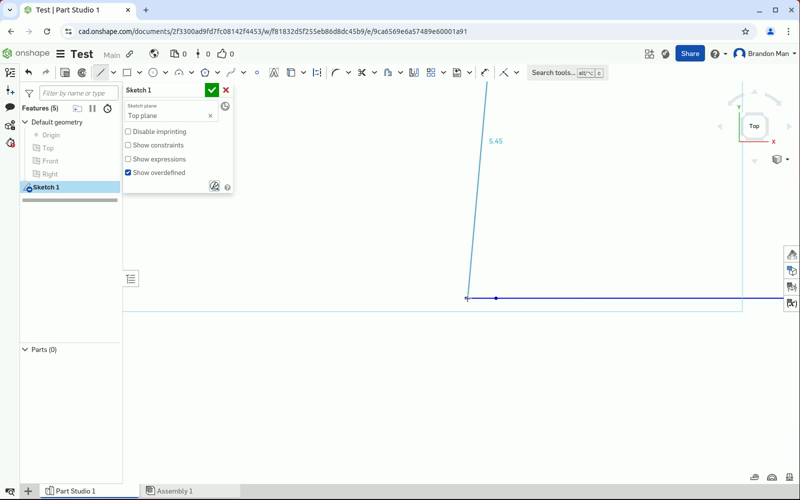
scroll(-6)
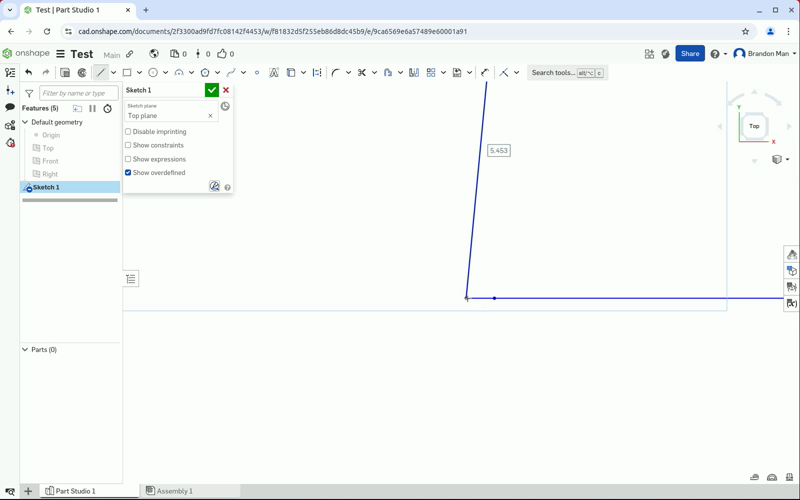
scroll(-6)
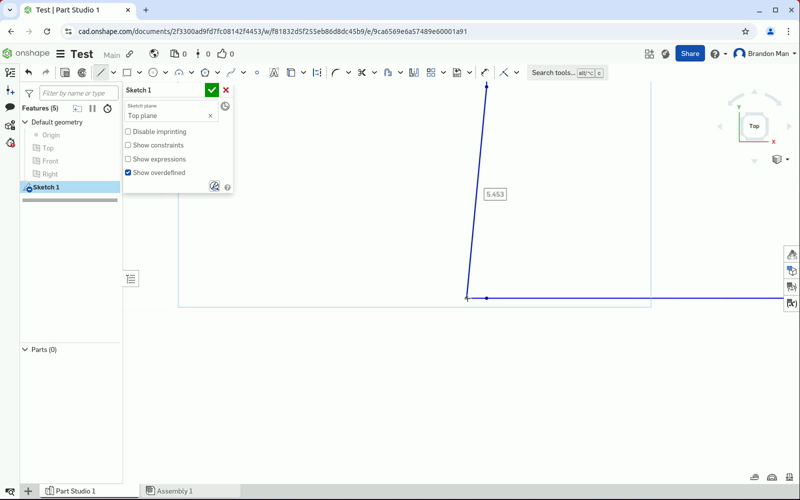
scroll(-6)
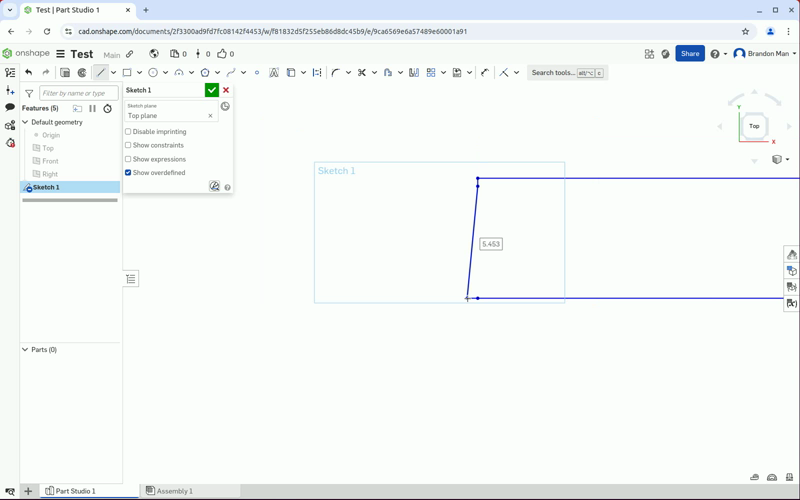
scroll(-6)
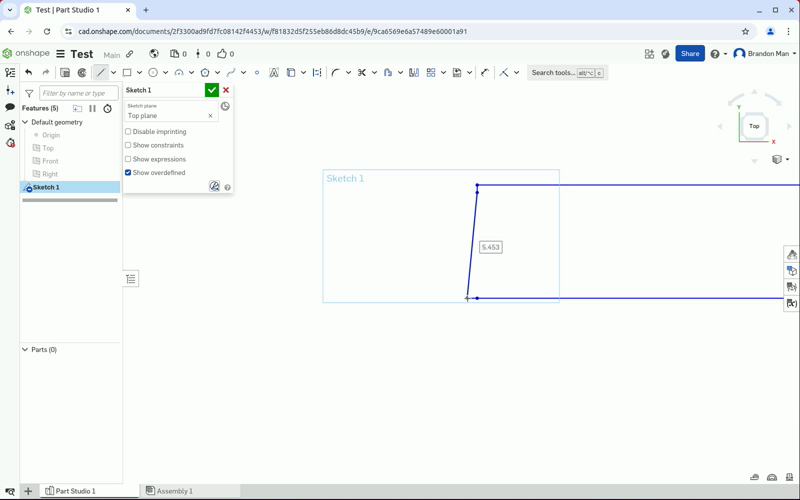
scroll(-6)
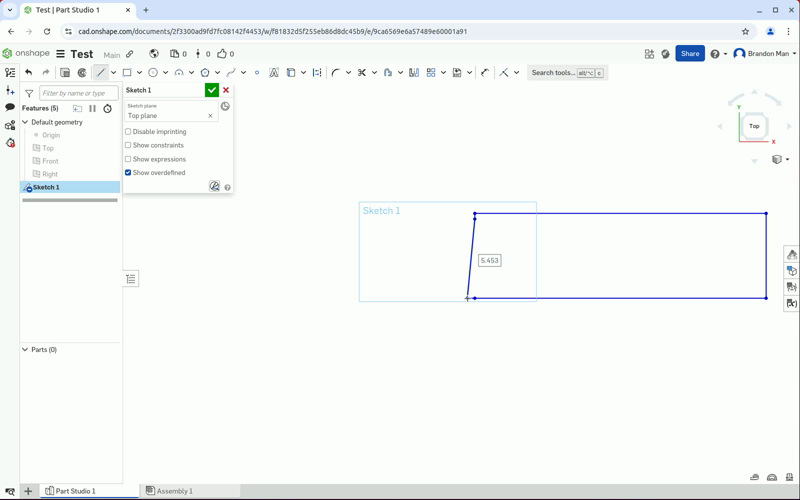
scroll(-6)
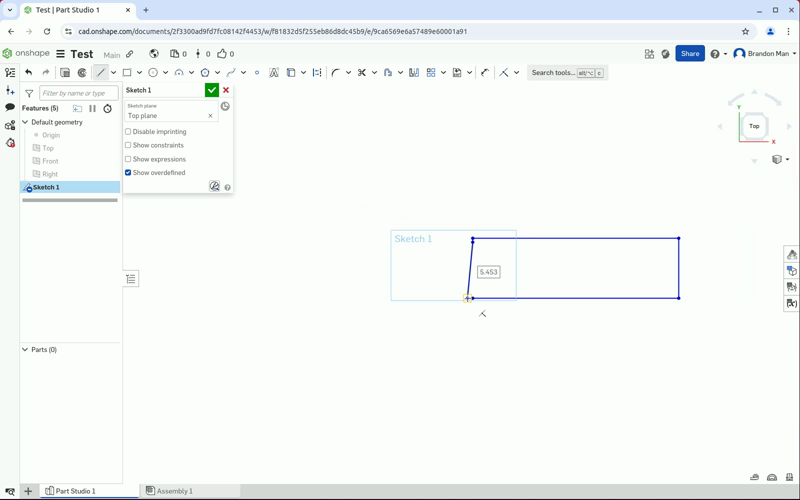
scroll(-6)
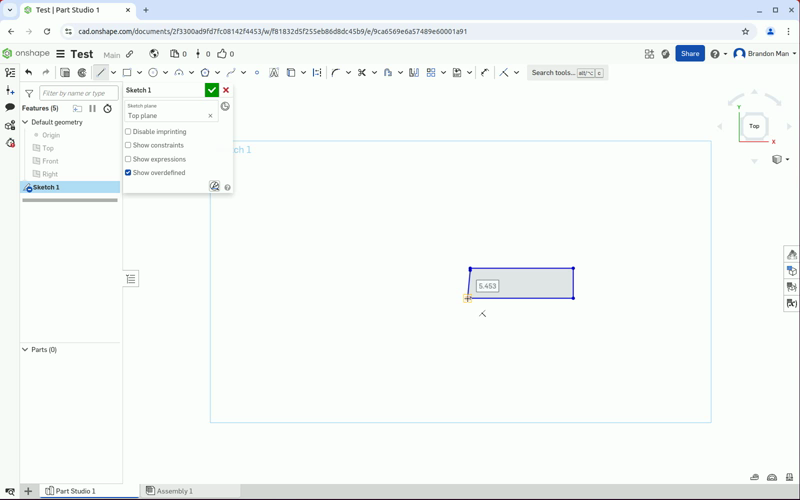
key(esc)
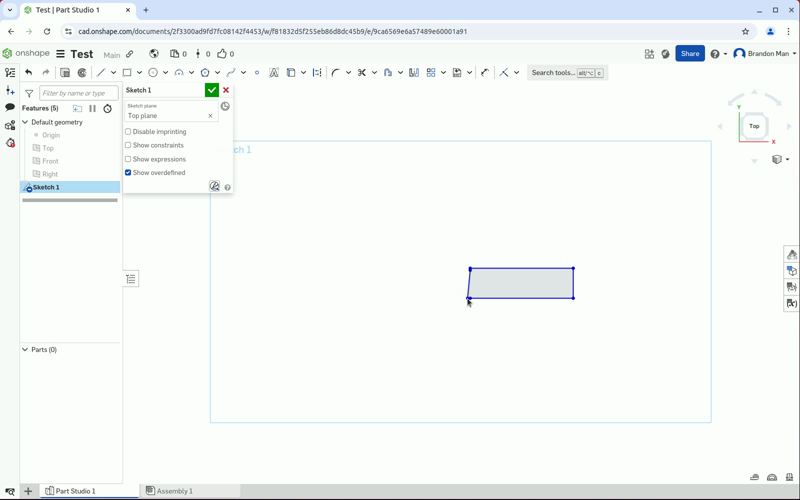
mouse_move(536, 288)
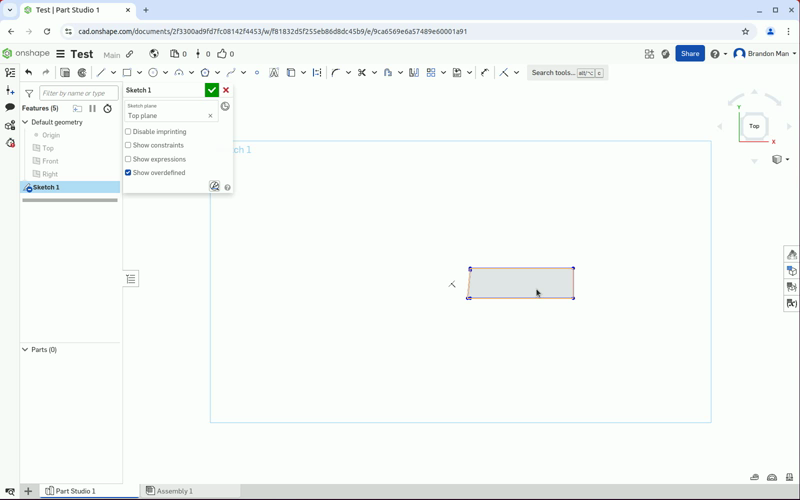
click(536, 288)
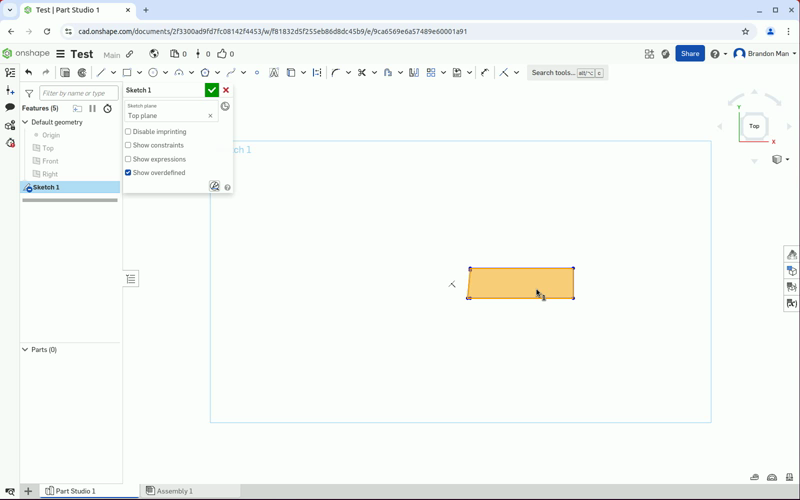
mouse_move(73, 352)
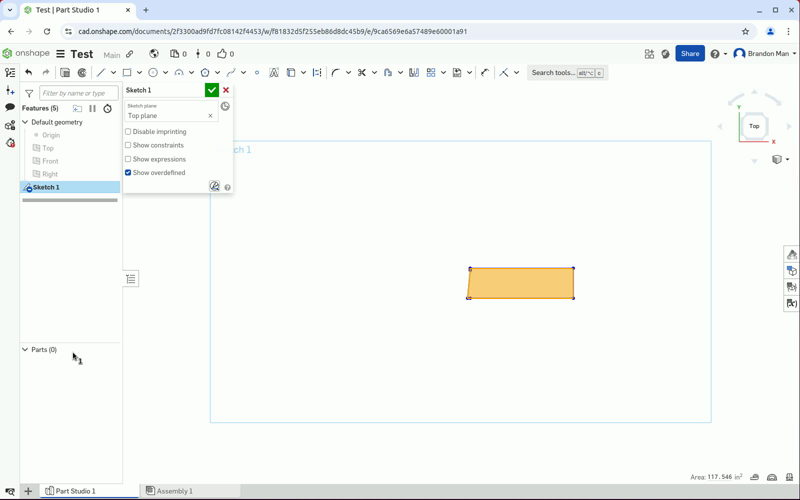
key(shift+y)
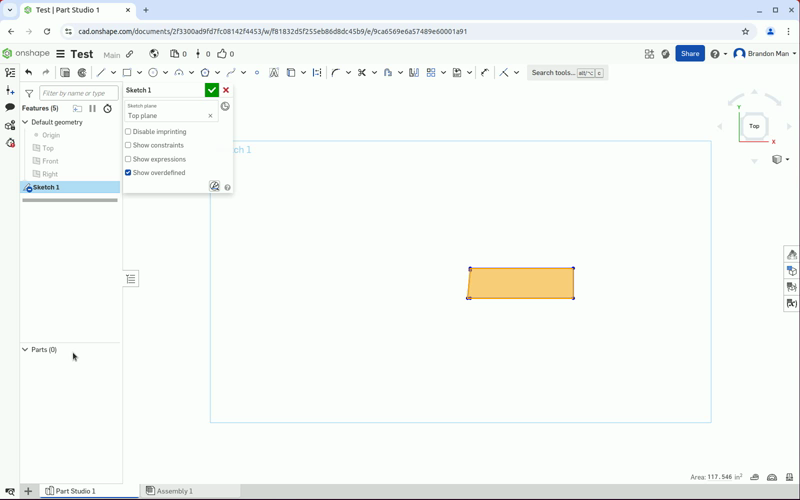
key(shift+e)
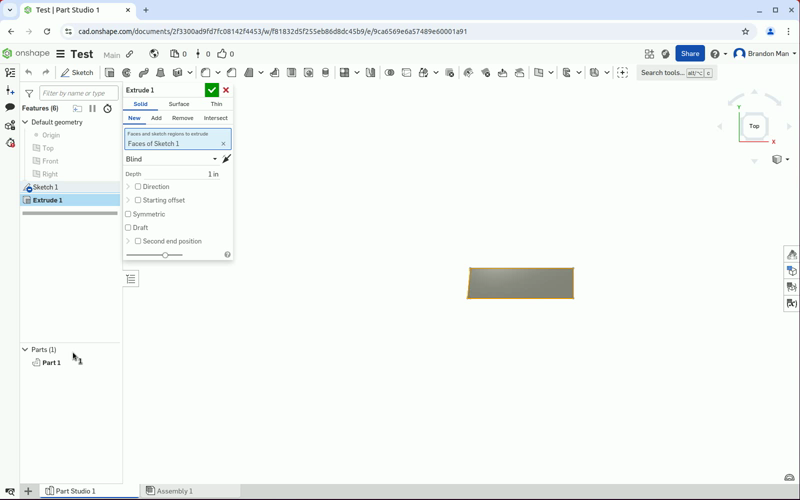
mouse_move(143, 106)
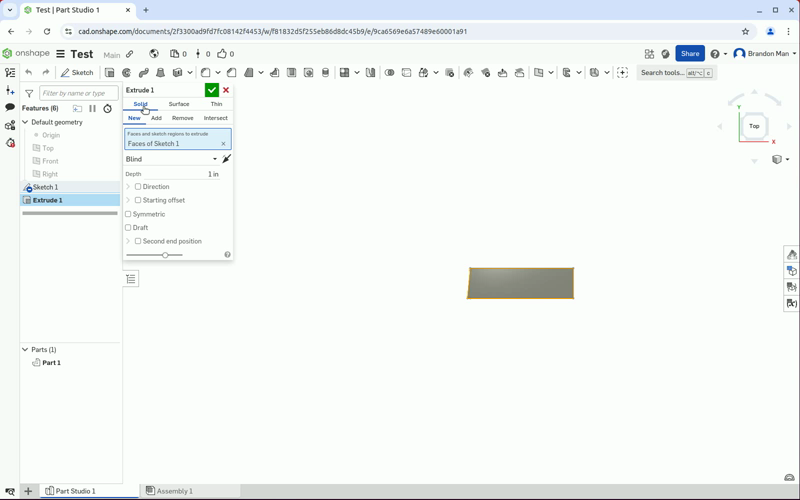
click(143, 106)
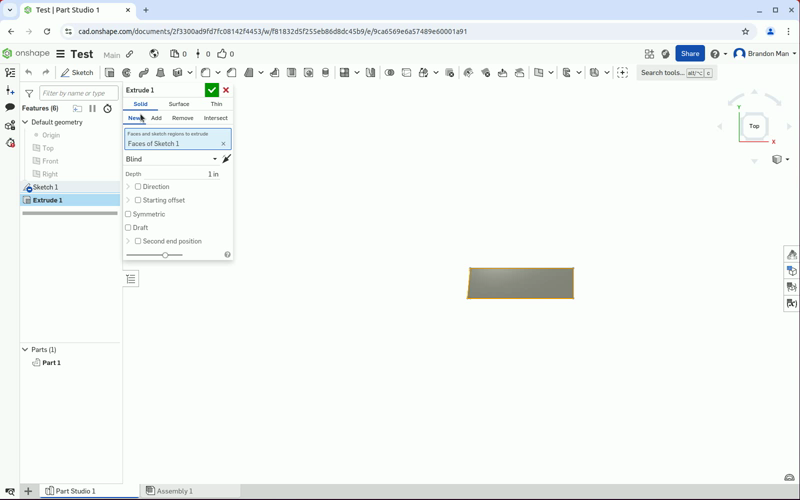
mouse_move(137, 120)
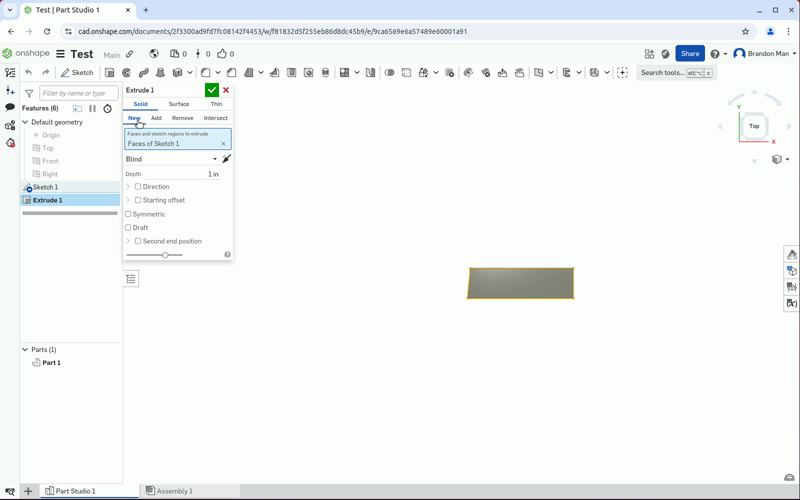
click(137, 120)
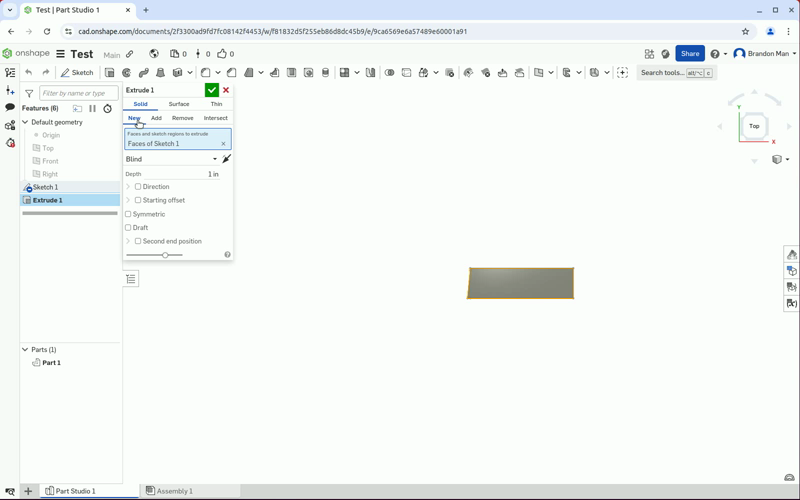
key(tab, 4)
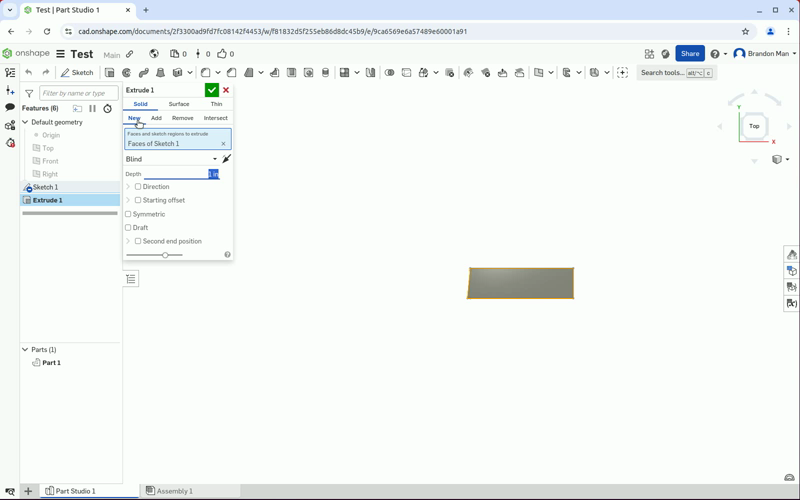
text(3.129)
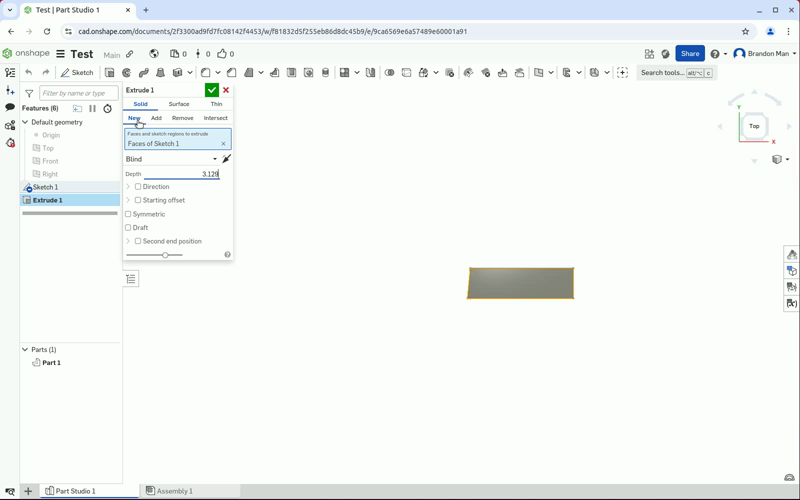
key(enter)
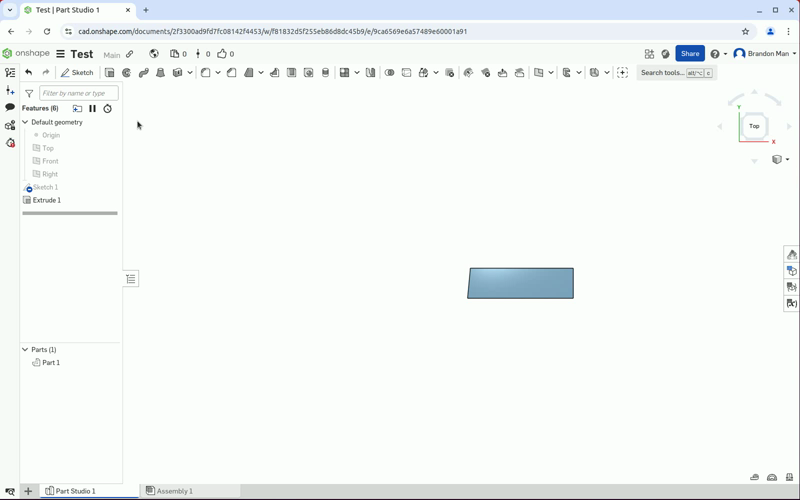
key(shift+h)
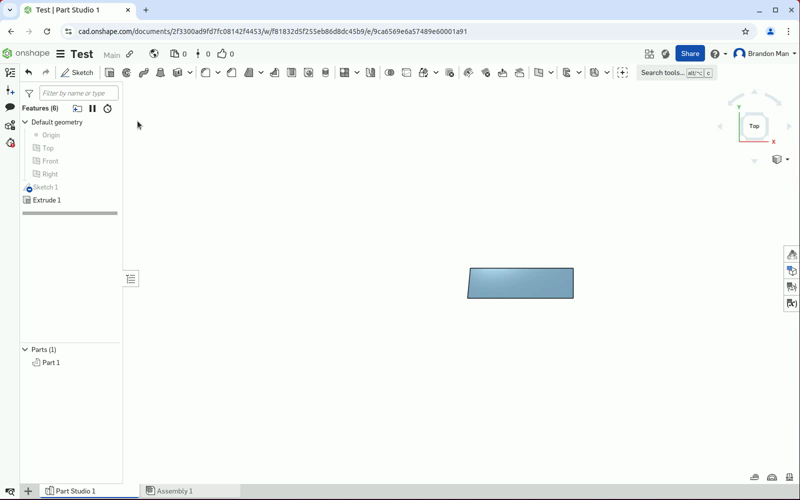
key(shift+h)
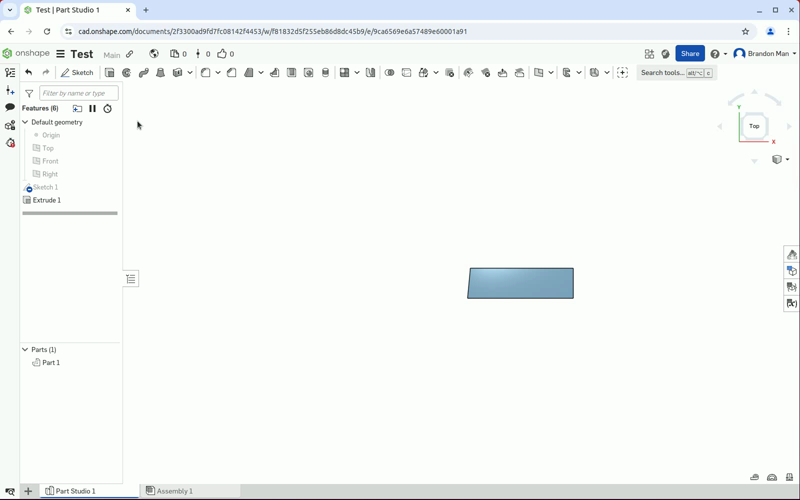
mouse_move(73, 189)
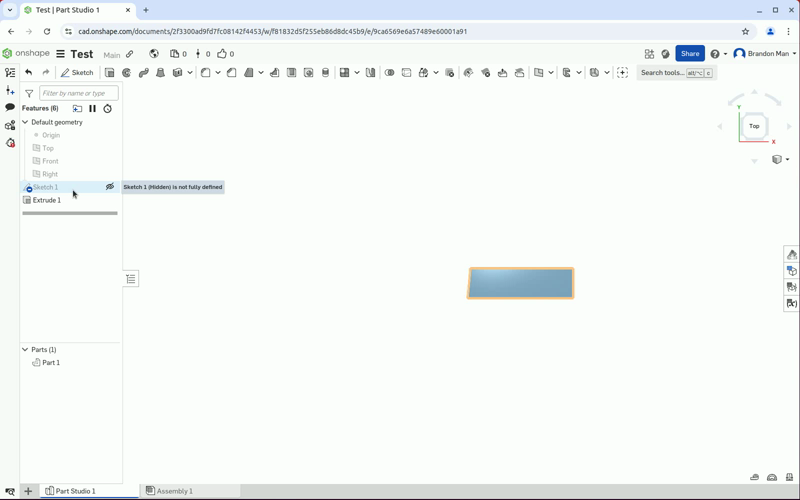
click(73, 189)
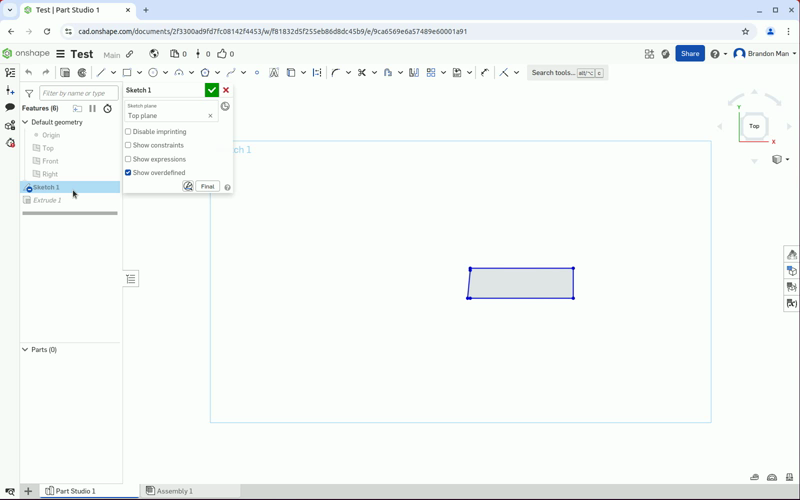
mouse_move(229, 92)
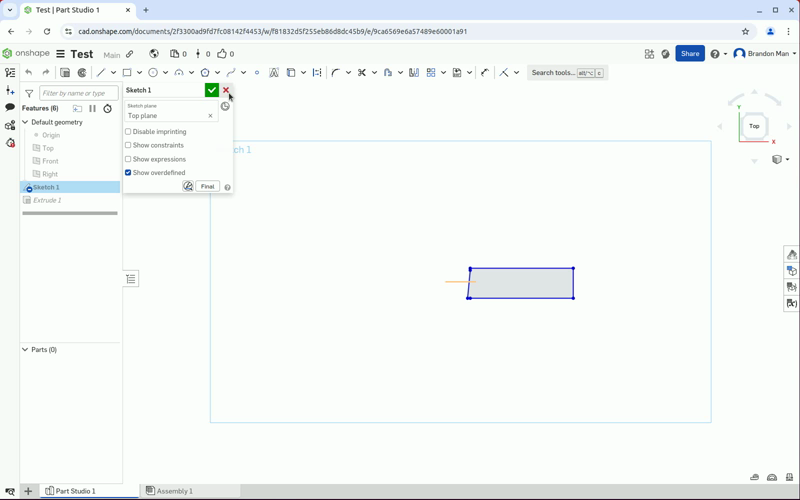
click(229, 92)
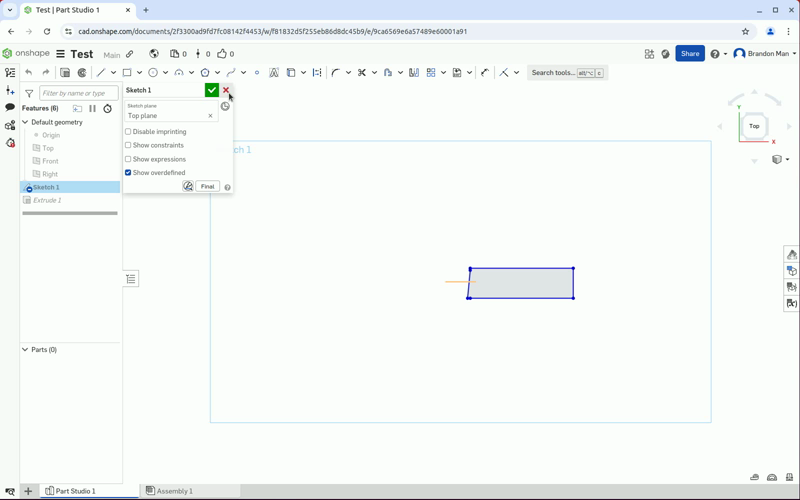
key(shift+s)
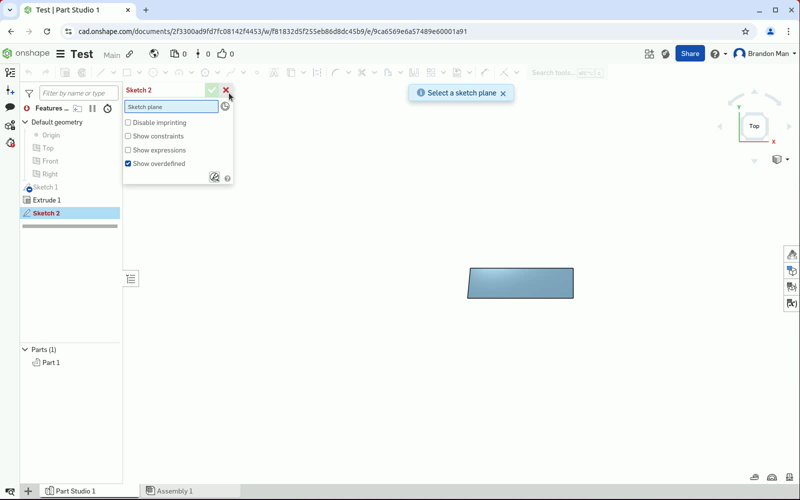
mouse_move(73, 150)
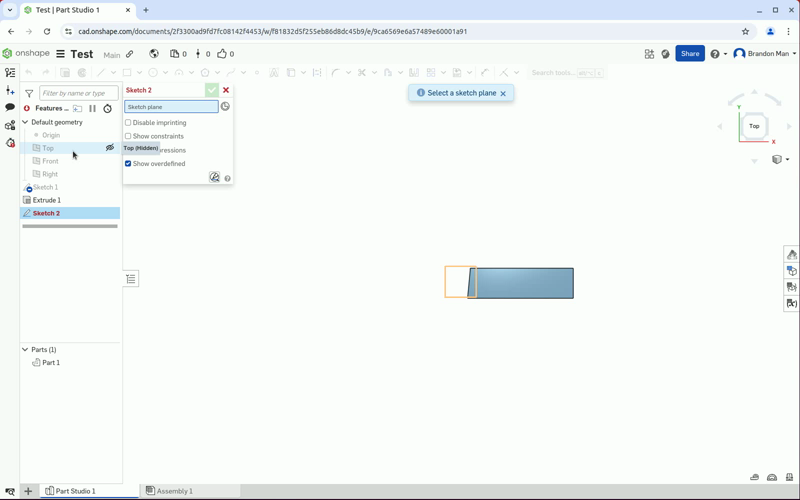
click(73, 150)
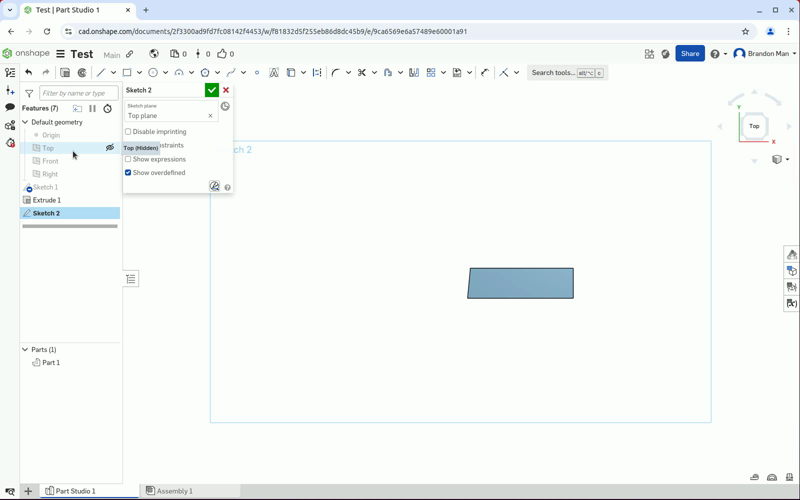
mouse_move(73, 352)
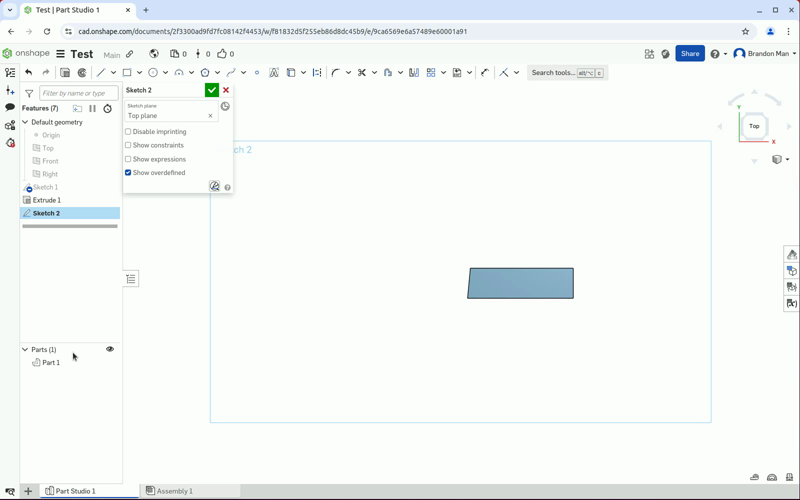
key(y)
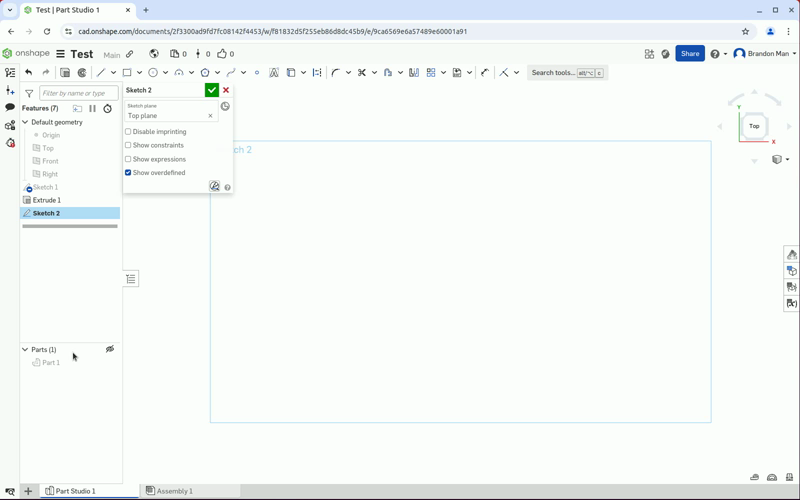
key(l)
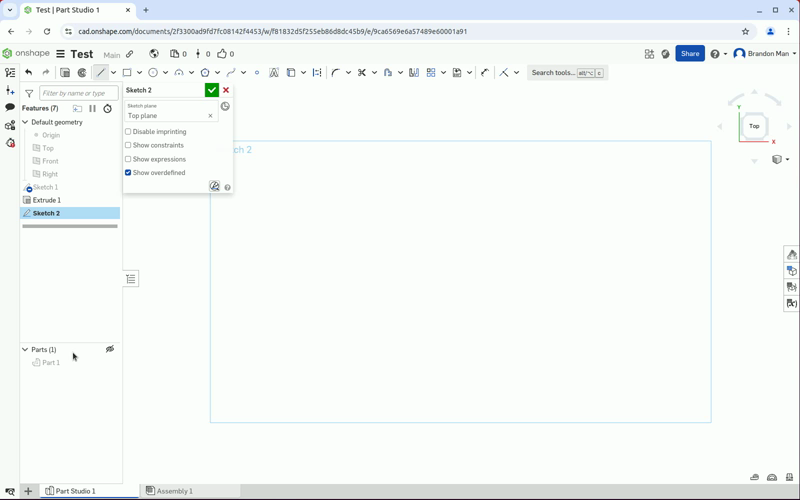
key_down(shift)
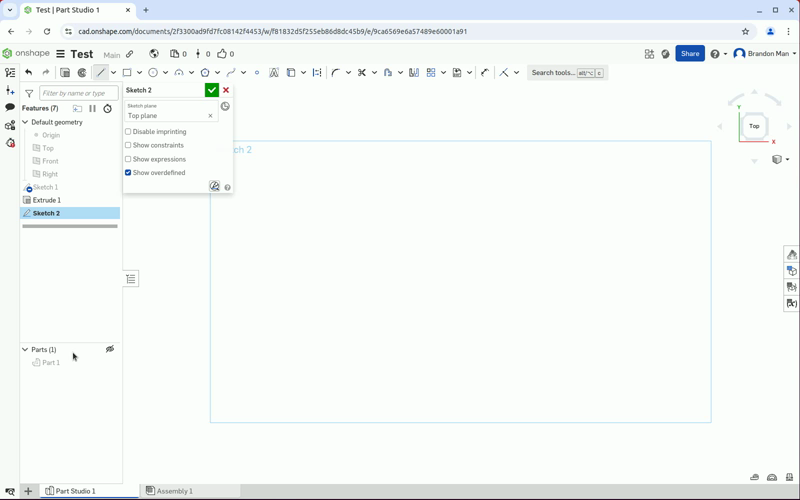
mouse_move(391, 373)
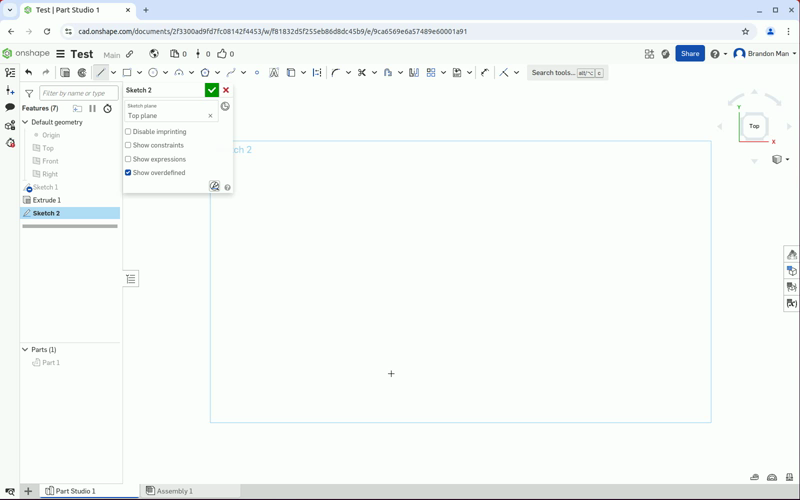
click(391, 373)
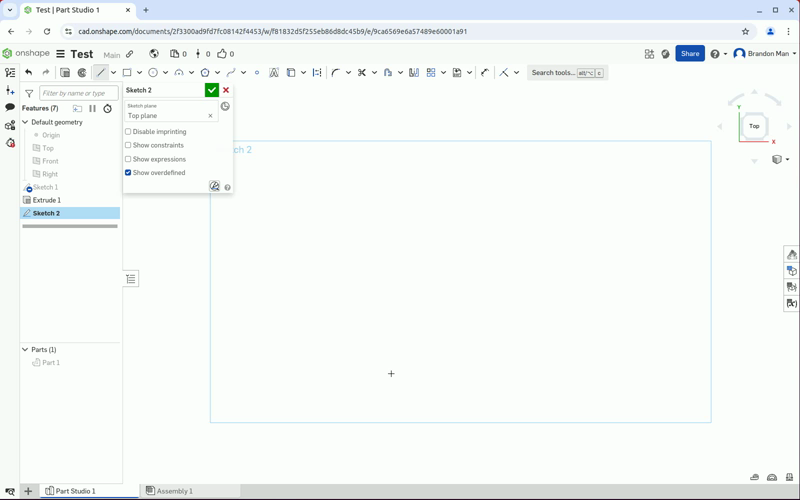
key_up(shift)
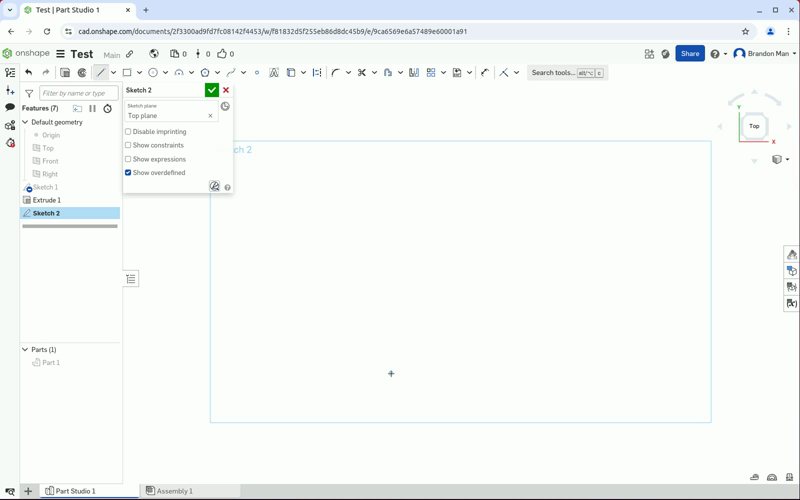
key_down(shift)
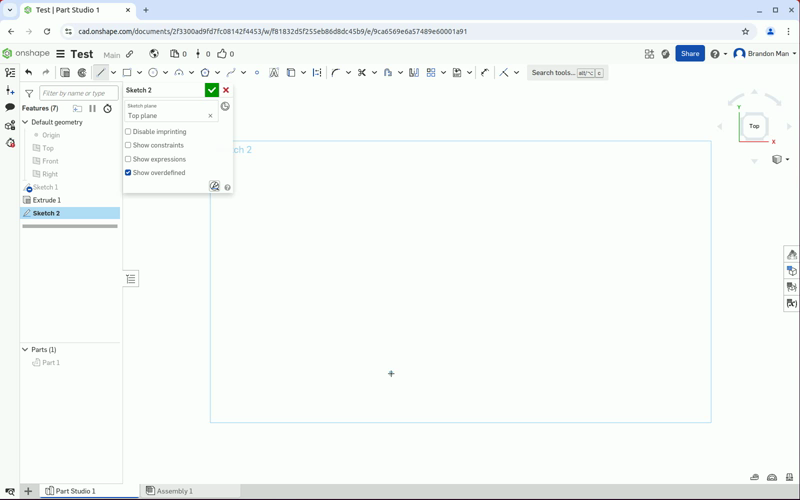
mouse_move(421, 373)
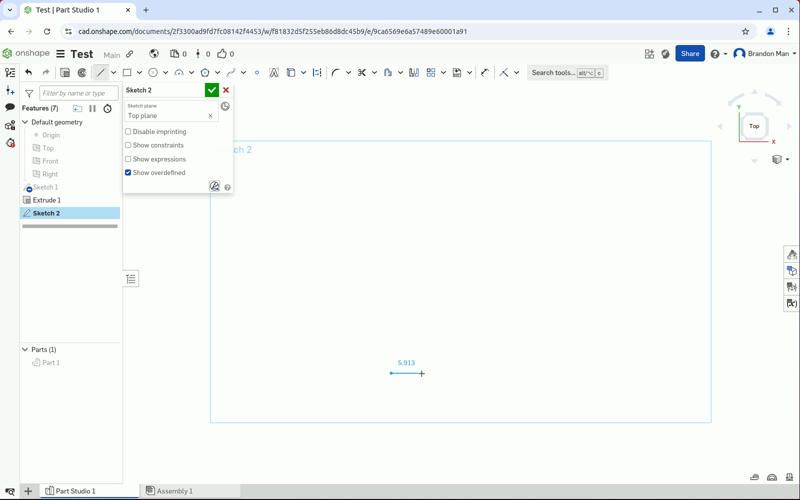
mouse_move(418, 387)
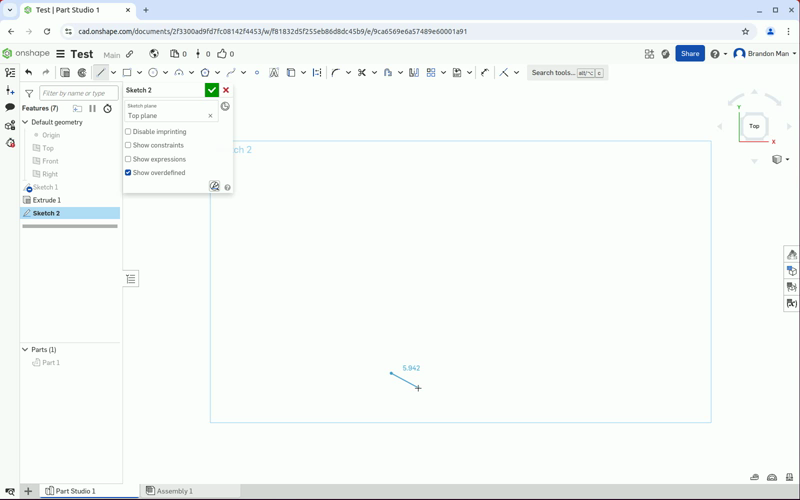
click(418, 387)
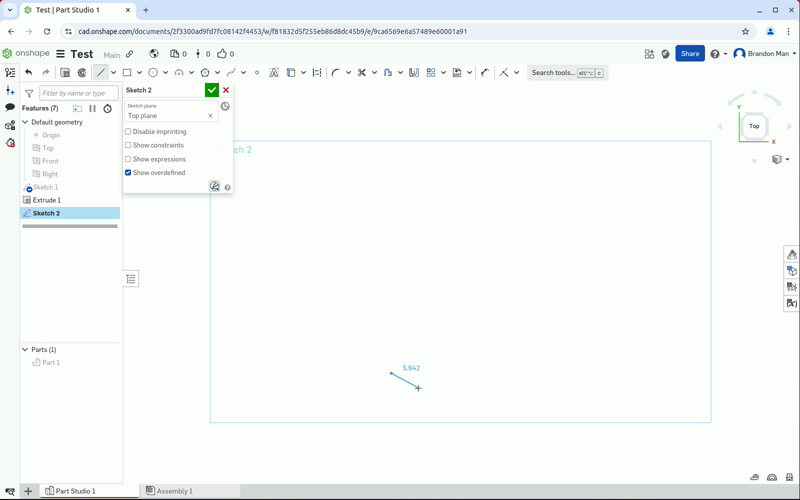
key_up(shift)
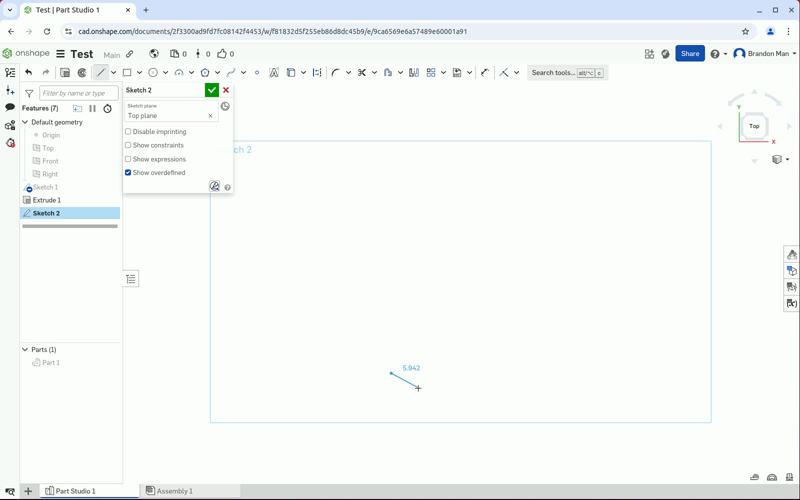
key_down(shift)
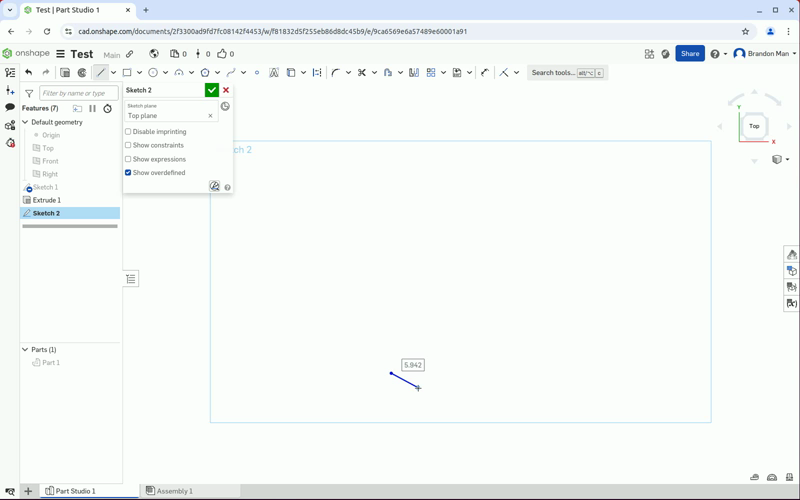
mouse_move(469, 297)
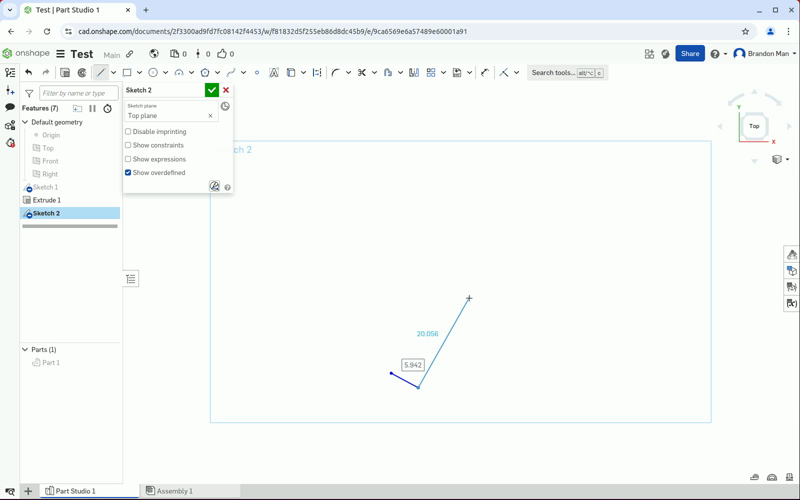
click(469, 297)
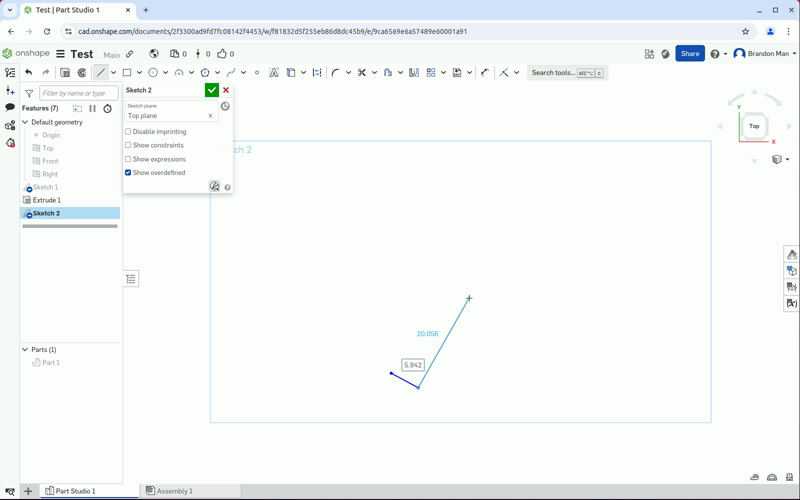
key_up(shift)
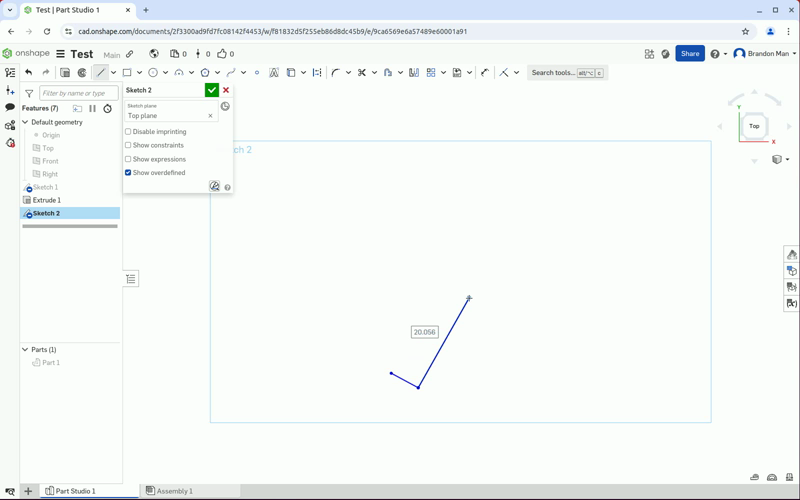
key_down(shift)
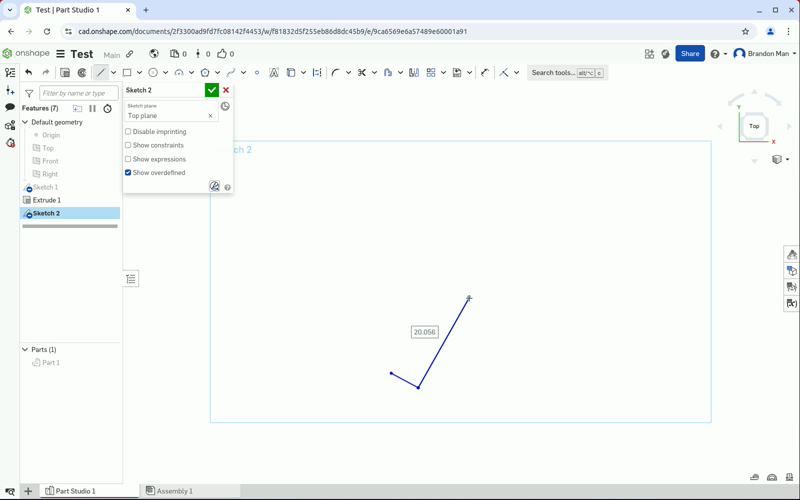
mouse_move(499, 297)
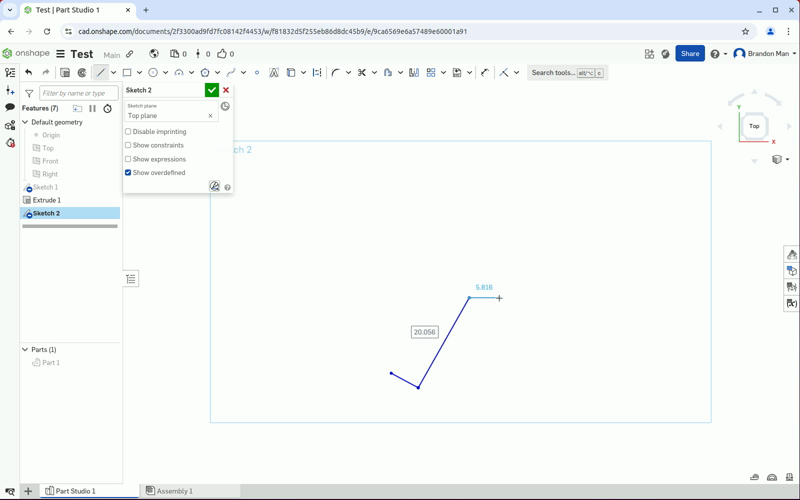
mouse_move(467, 297)
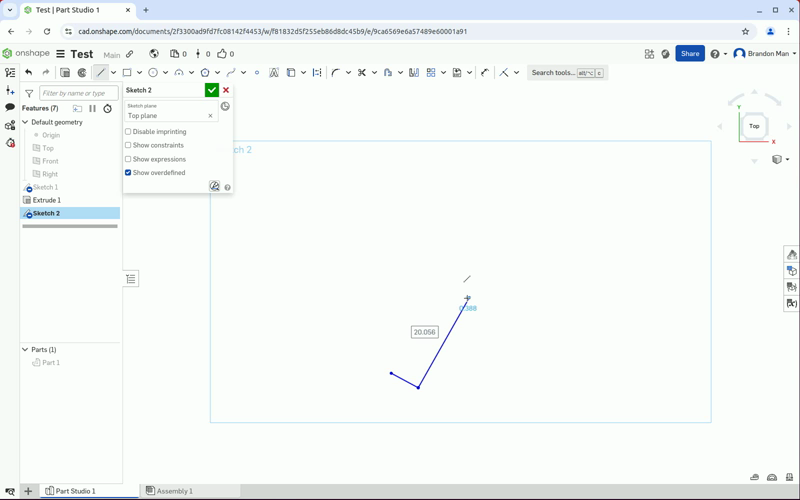
scroll(6)
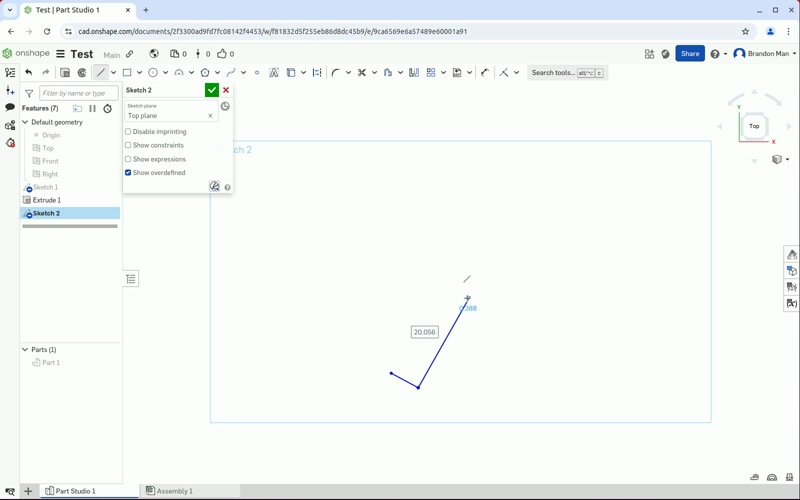
scroll(6)
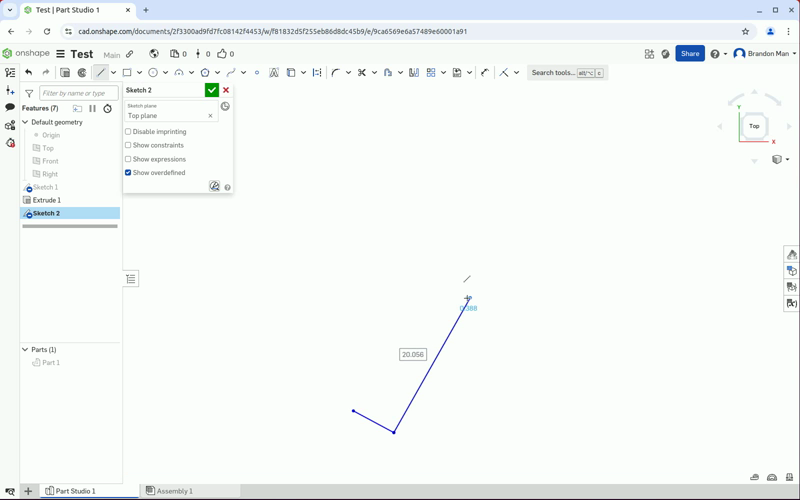
scroll(6)
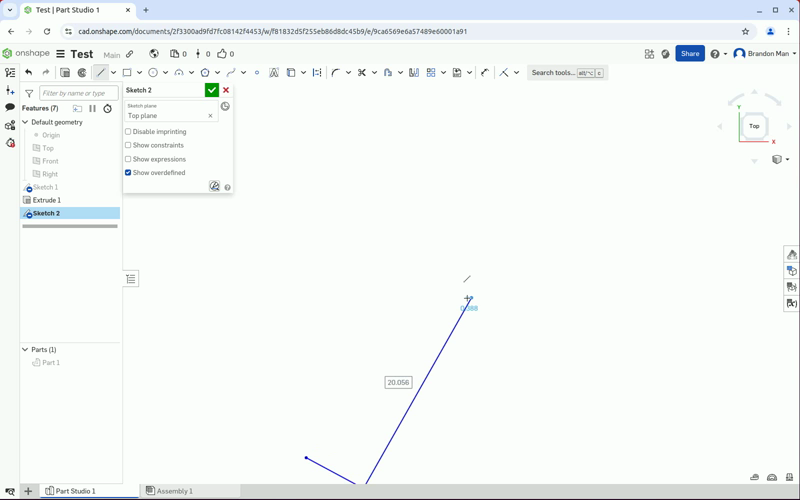
scroll(6)
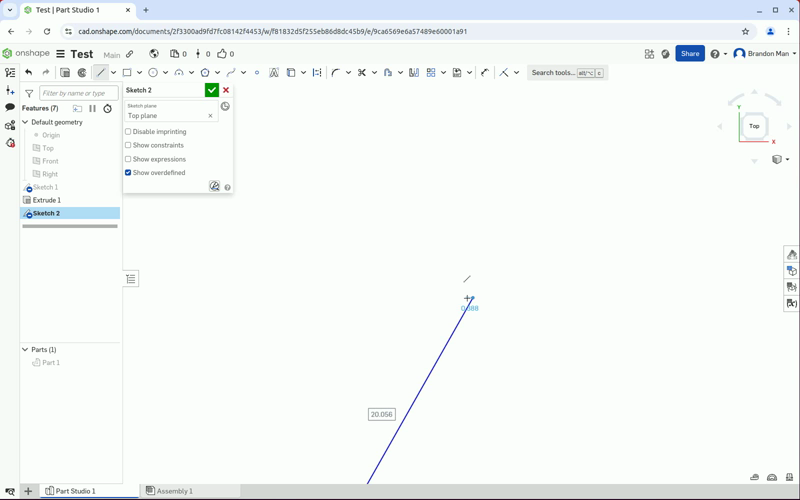
scroll(6)
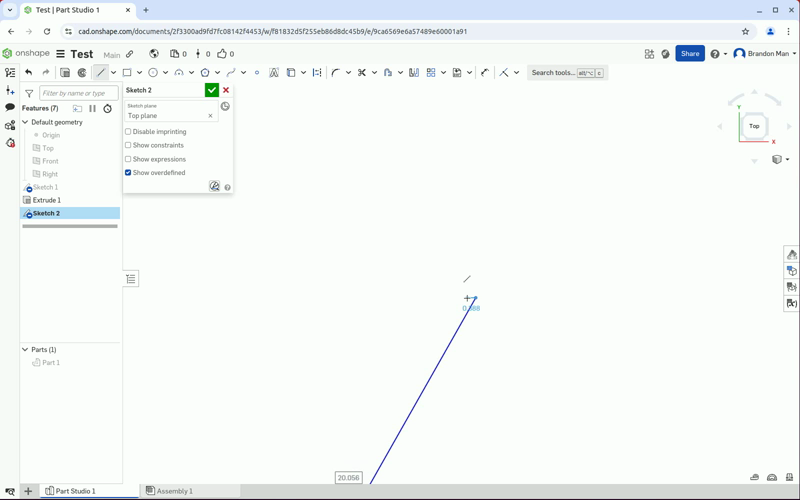
scroll(6)
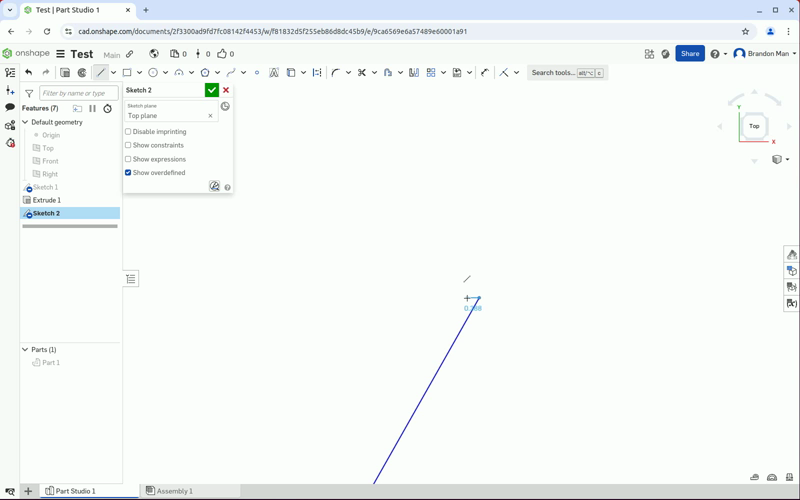
scroll(6)
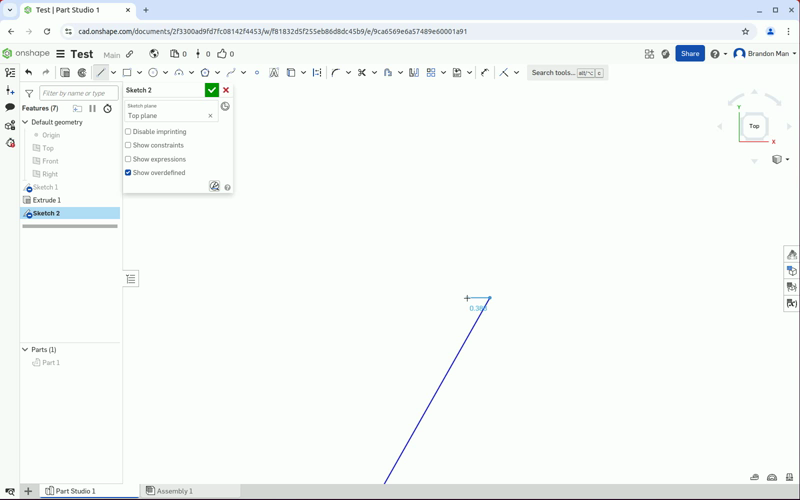
click(467, 297)
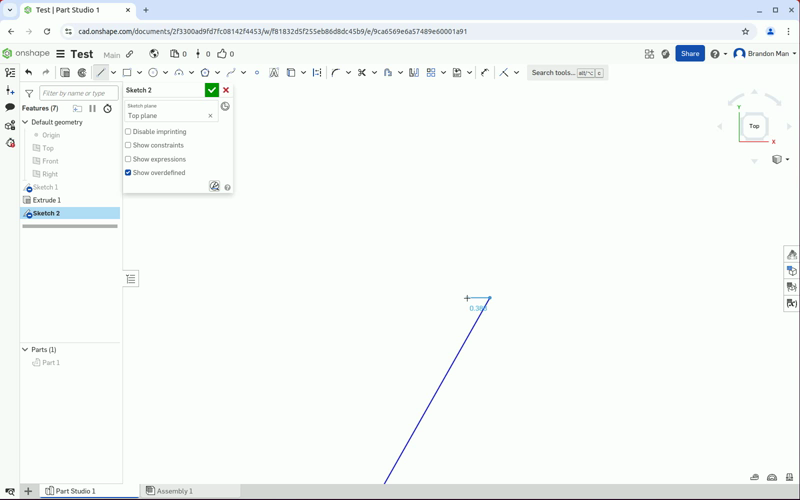
scroll(-6)
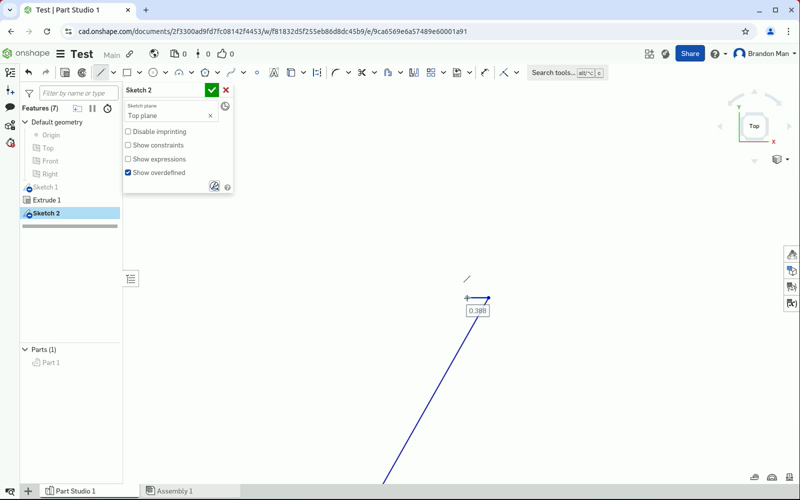
scroll(-6)
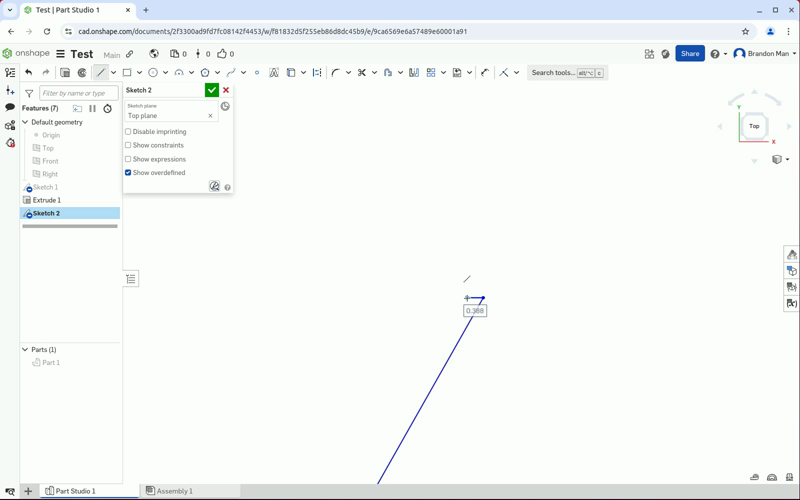
scroll(-6)
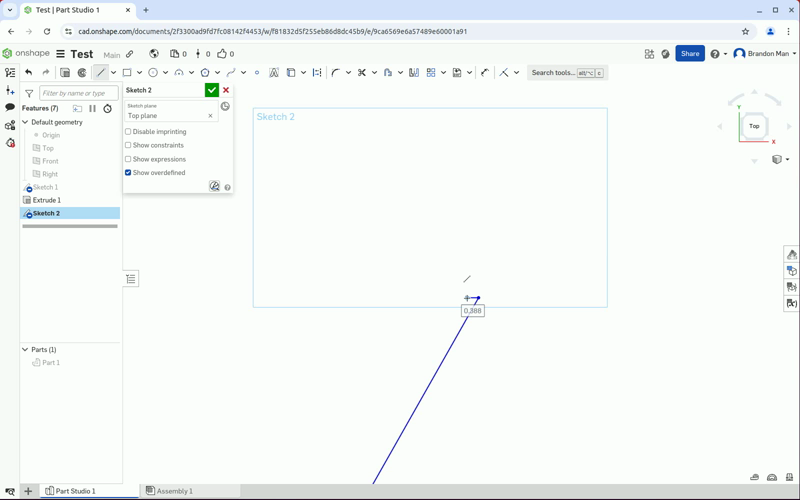
scroll(-6)
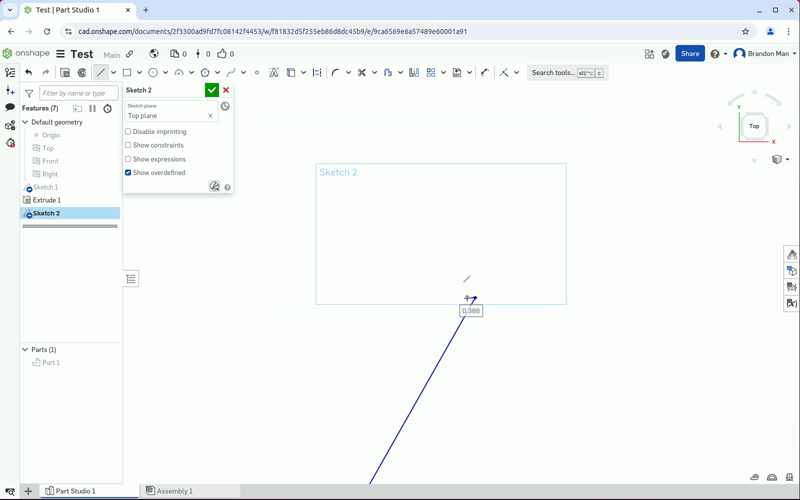
scroll(-6)
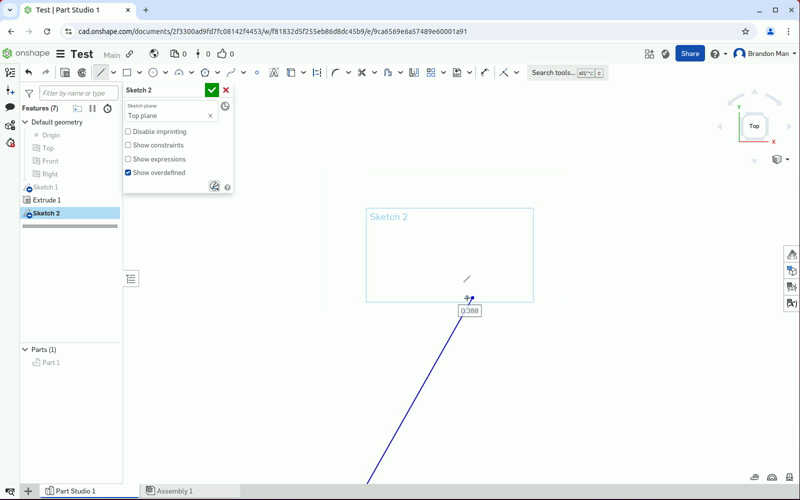
scroll(-6)
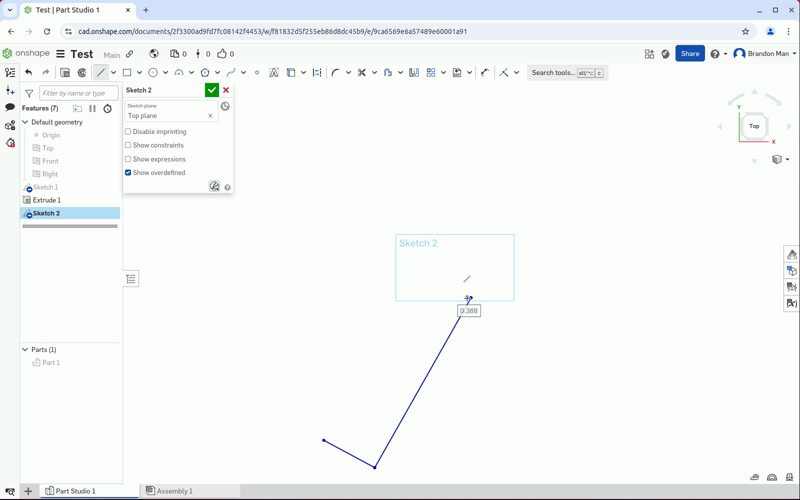
scroll(-6)
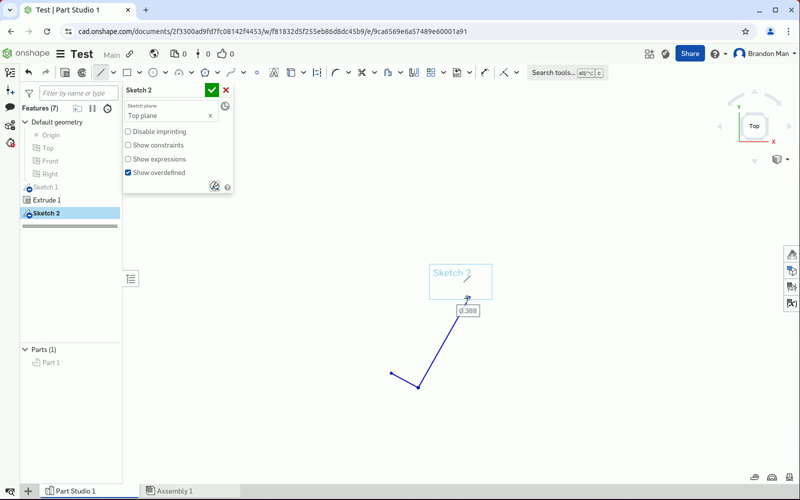
key_up(shift)
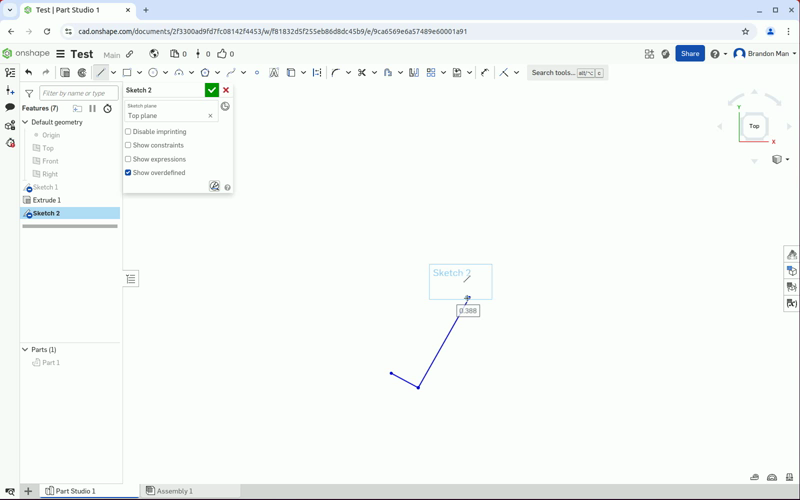
key_down(shift)
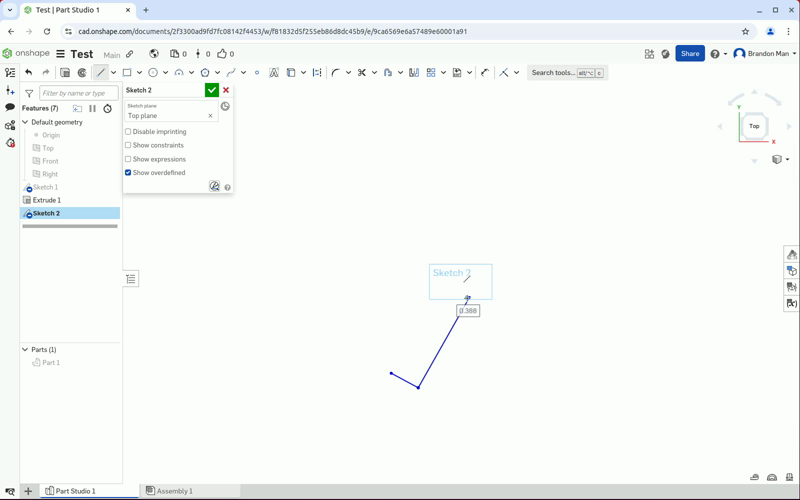
mouse_move(497, 297)
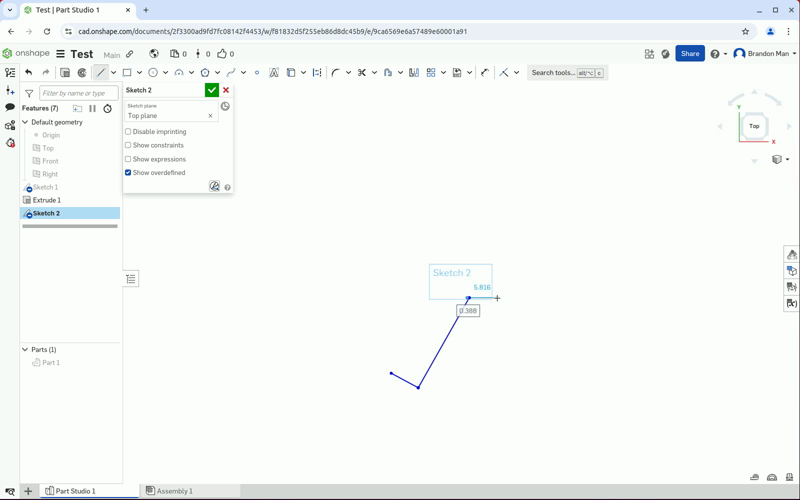
mouse_move(469, 271)
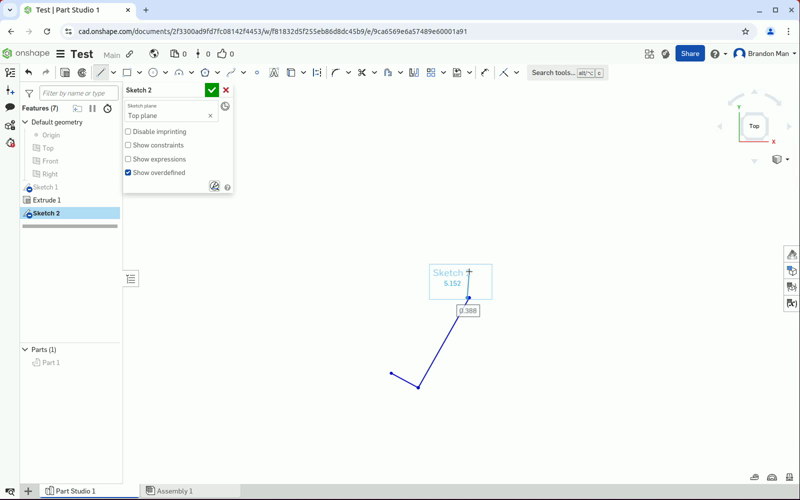
click(469, 271)
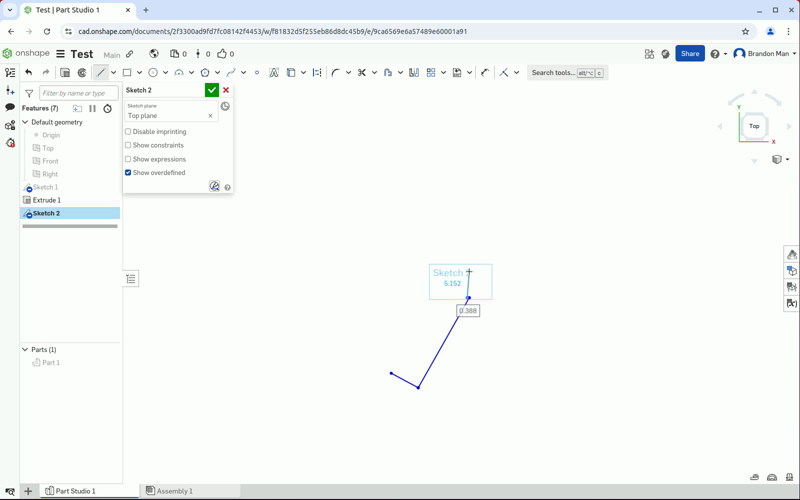
key_up(shift)
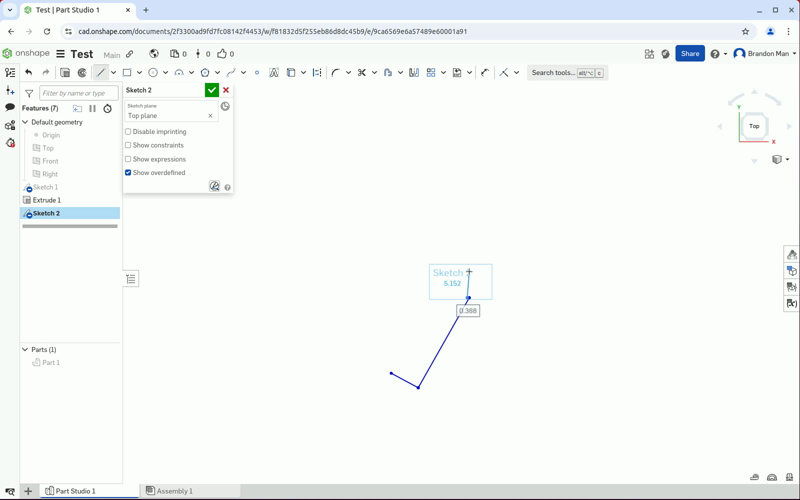
key_down(shift)
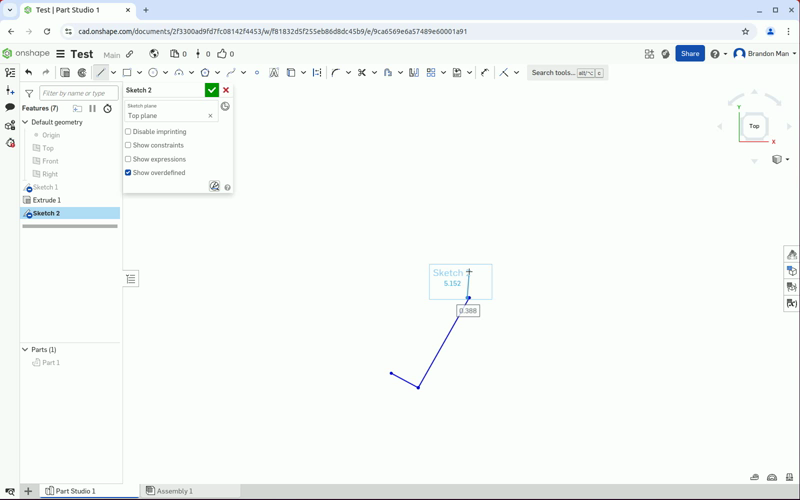
mouse_move(499, 271)
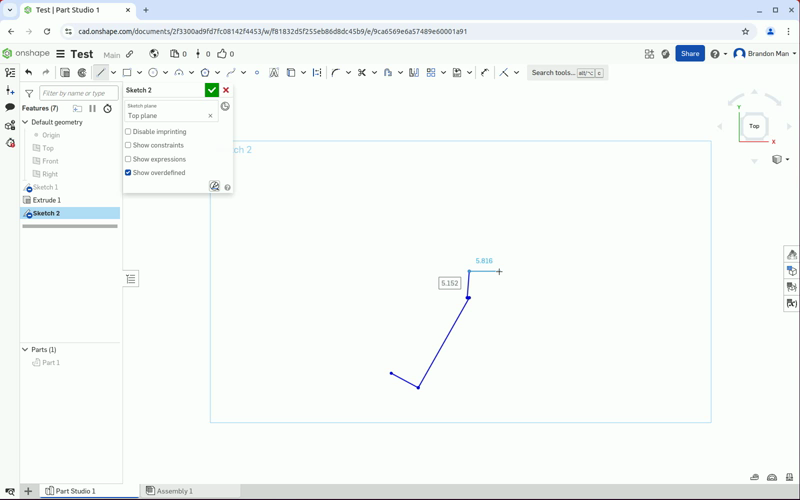
mouse_move(469, 269)
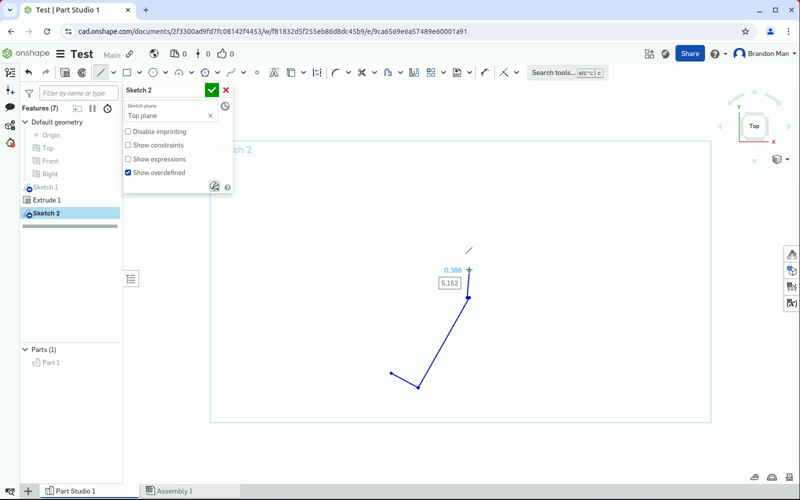
scroll(6)
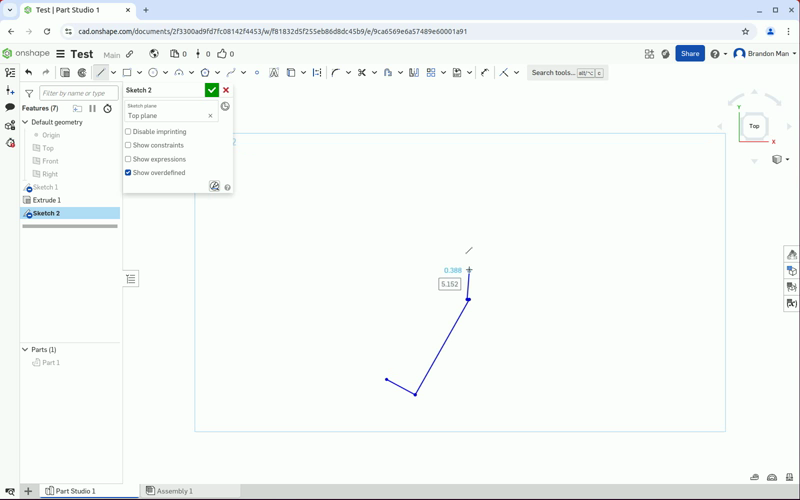
scroll(6)
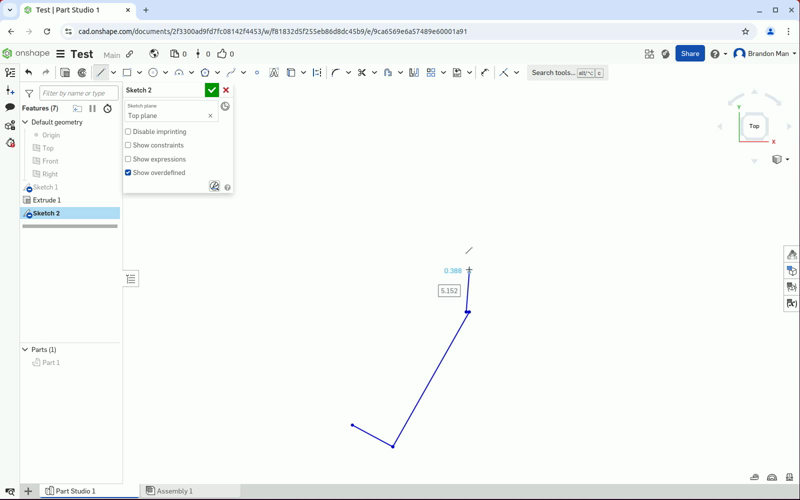
scroll(6)
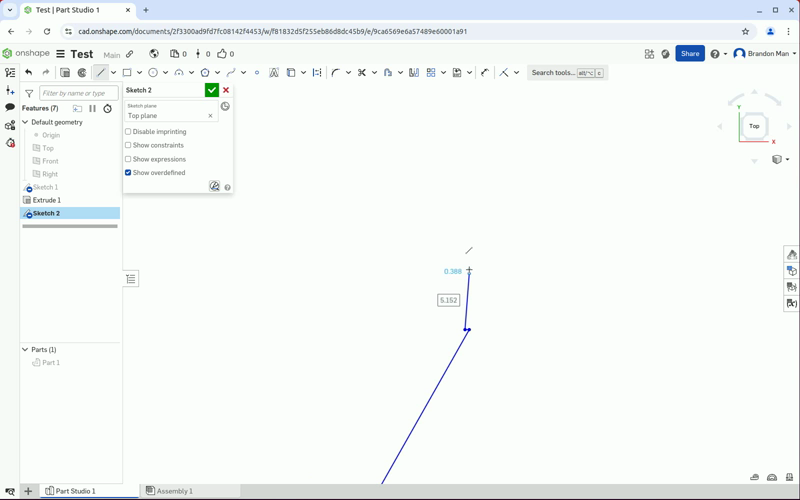
scroll(6)
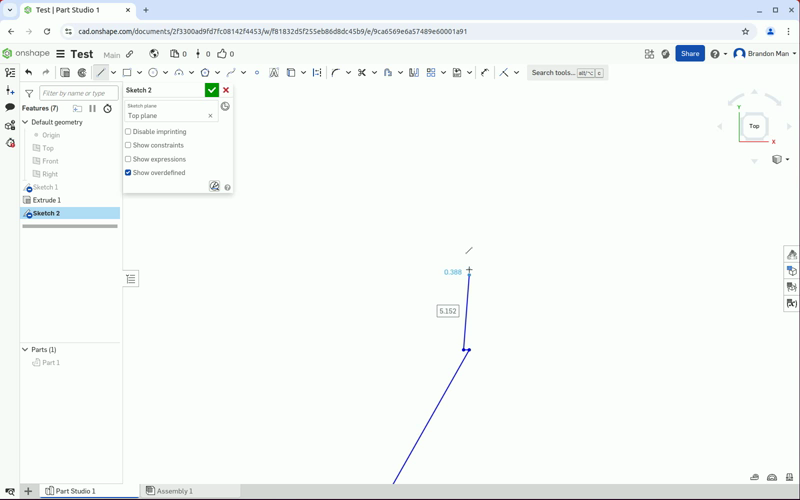
scroll(6)
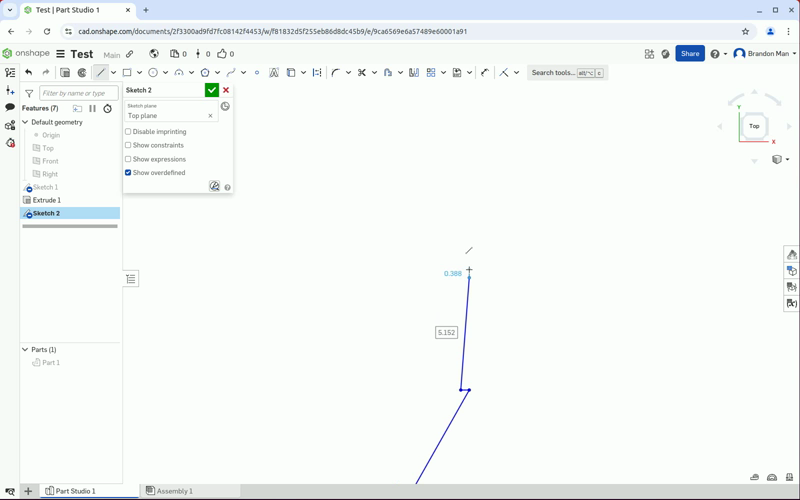
scroll(6)
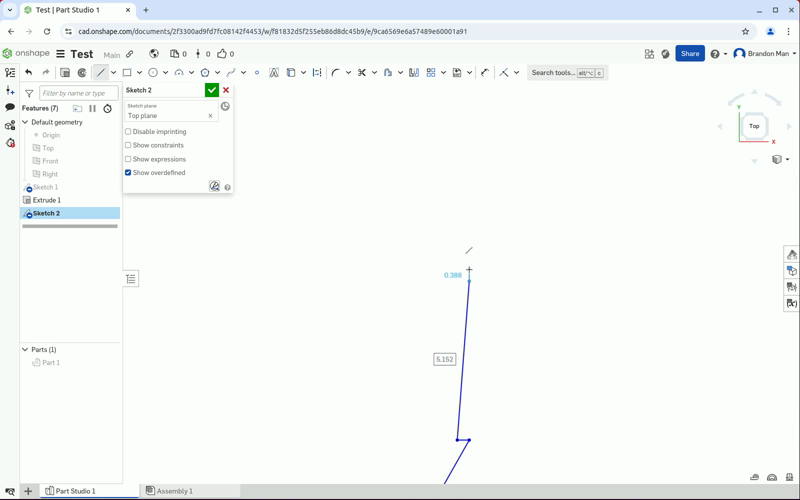
scroll(6)
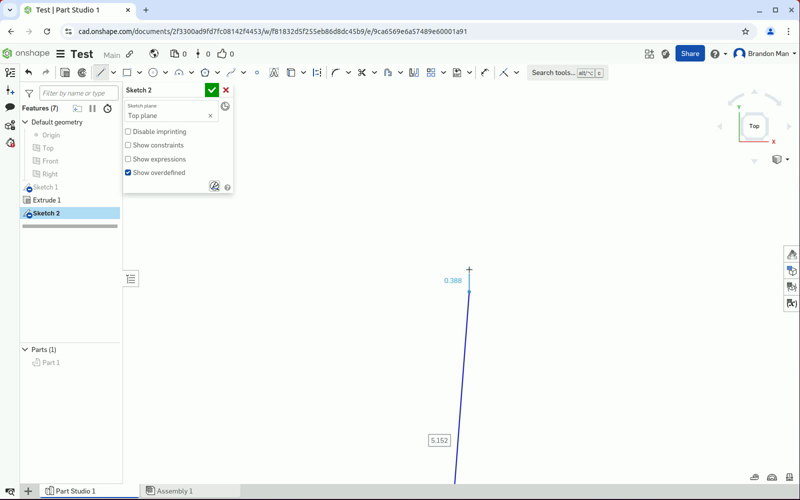
click(469, 269)
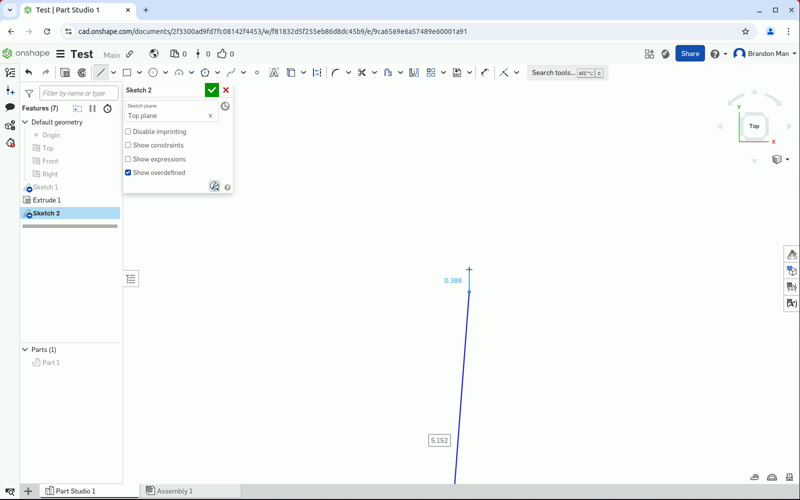
scroll(-6)
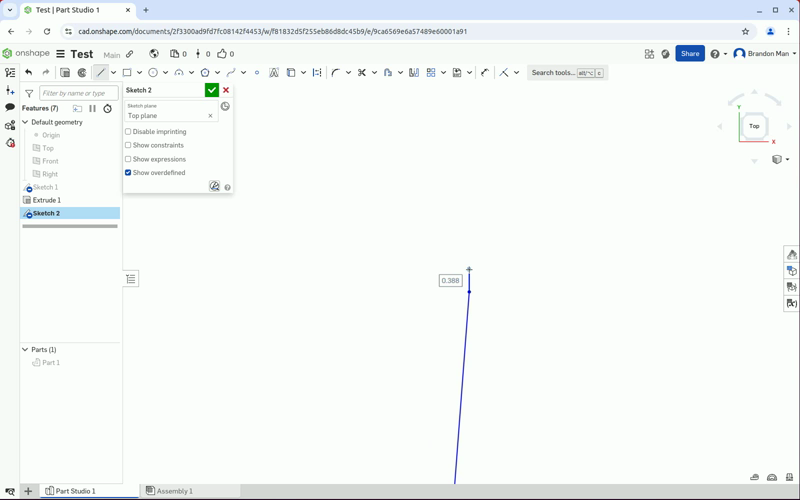
scroll(-6)
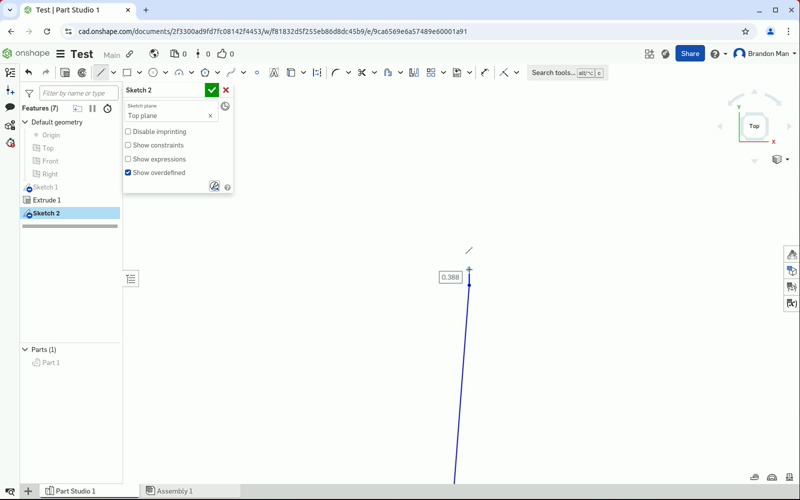
scroll(-6)
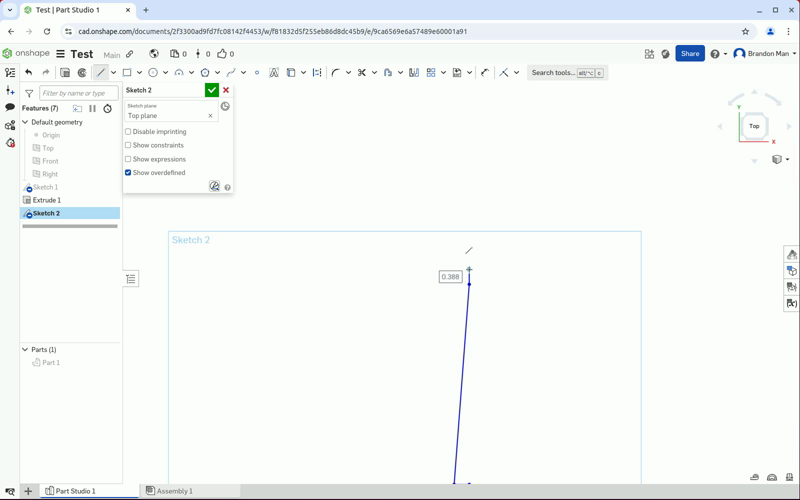
scroll(-6)
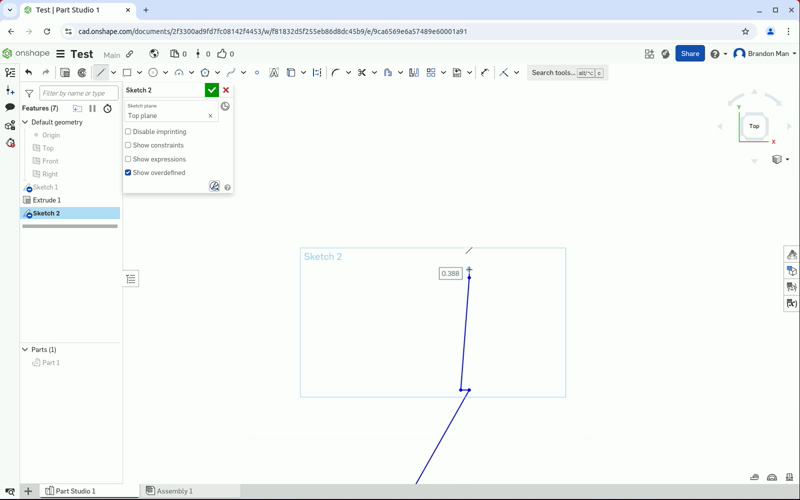
scroll(-6)
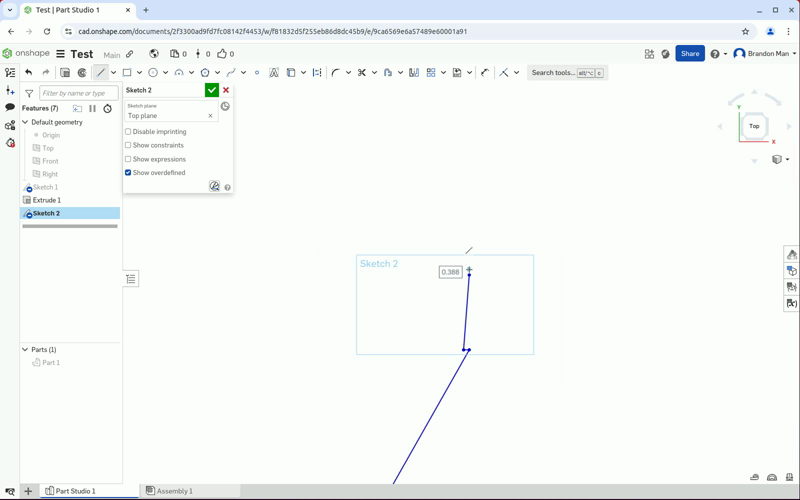
scroll(-6)
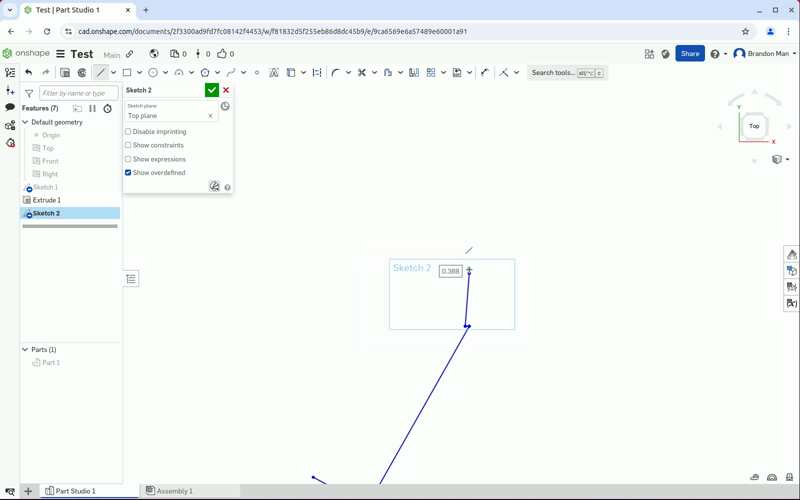
scroll(-6)
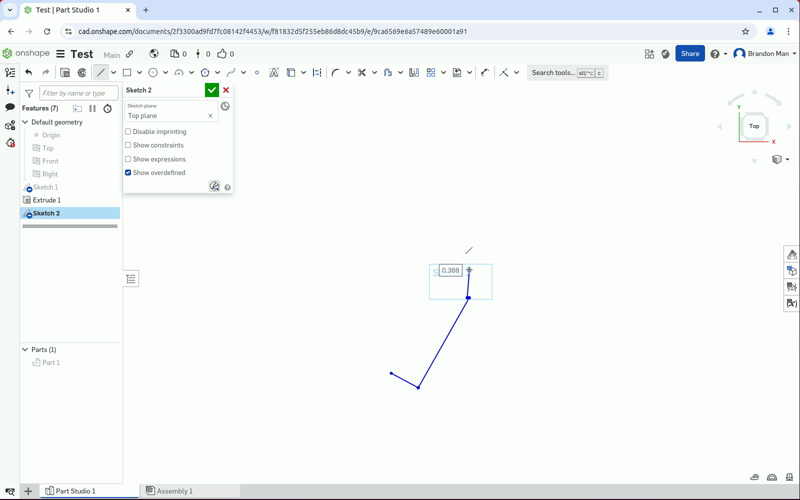
key_up(shift)
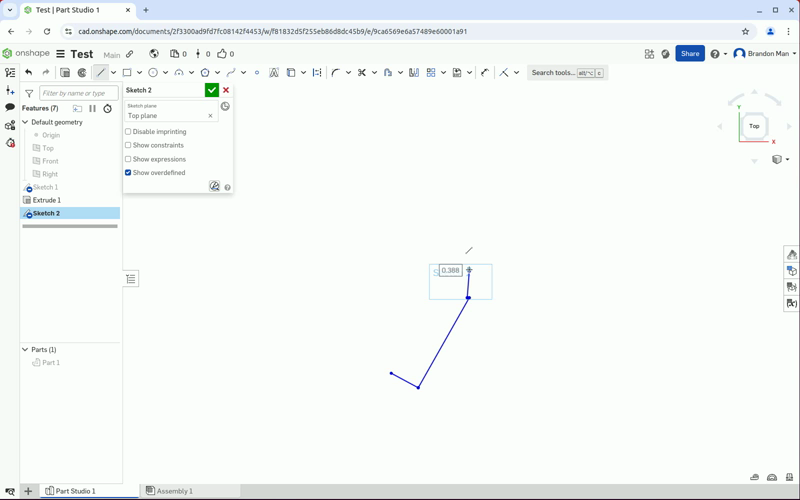
key_down(shift)
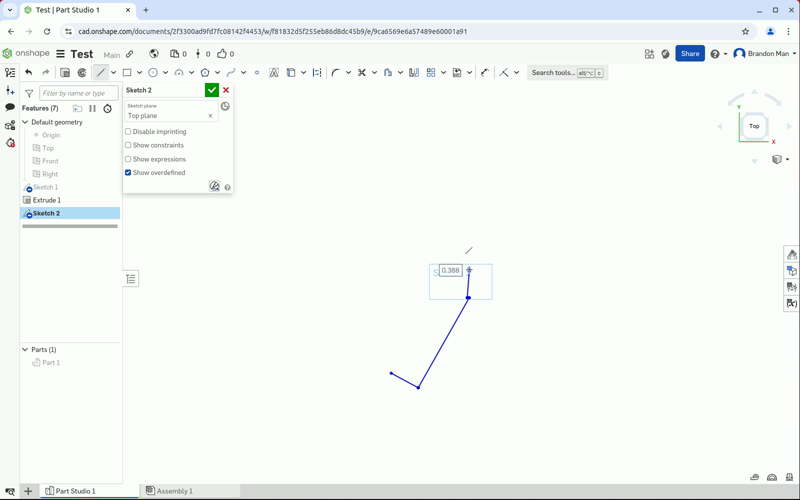
mouse_move(418, 179)
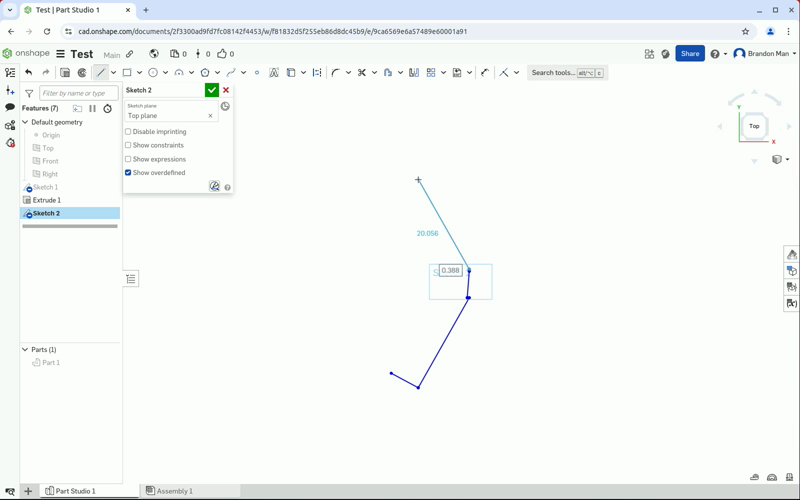
click(418, 179)
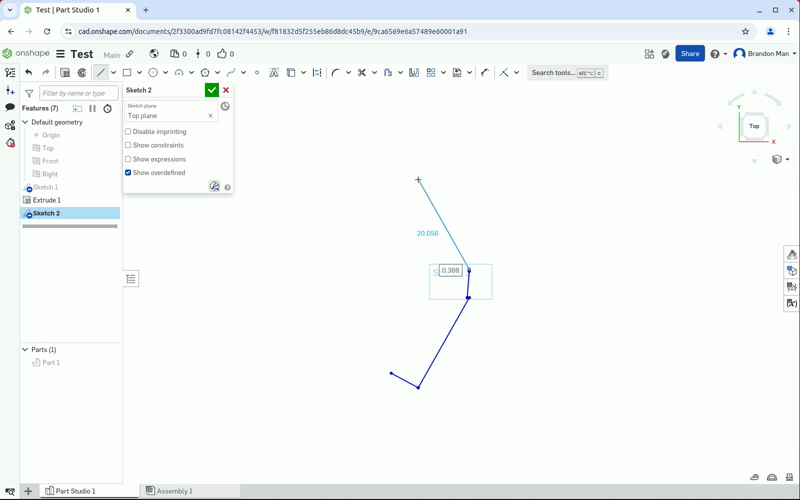
key_up(shift)
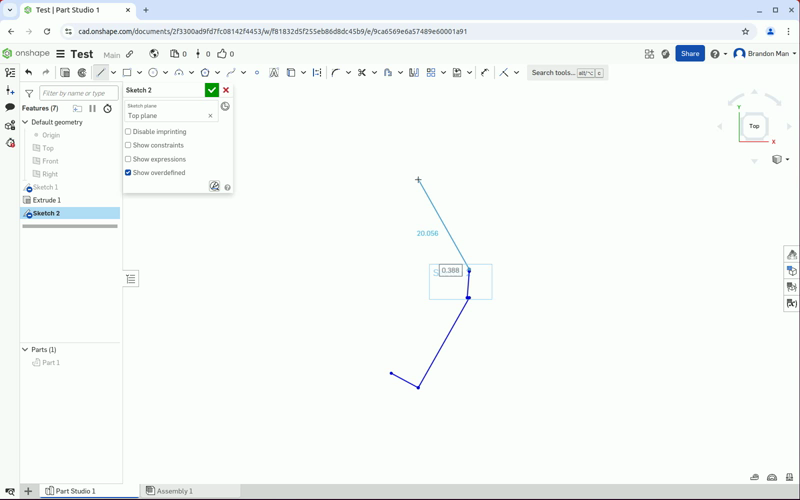
key_down(shift)
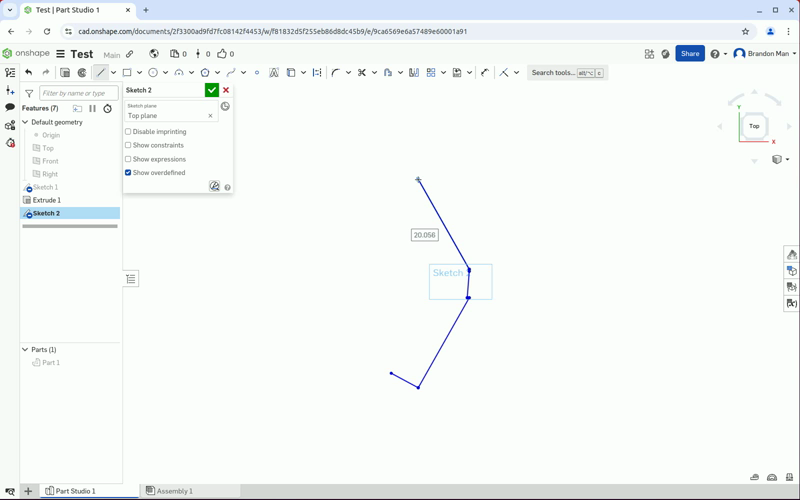
mouse_move(448, 179)
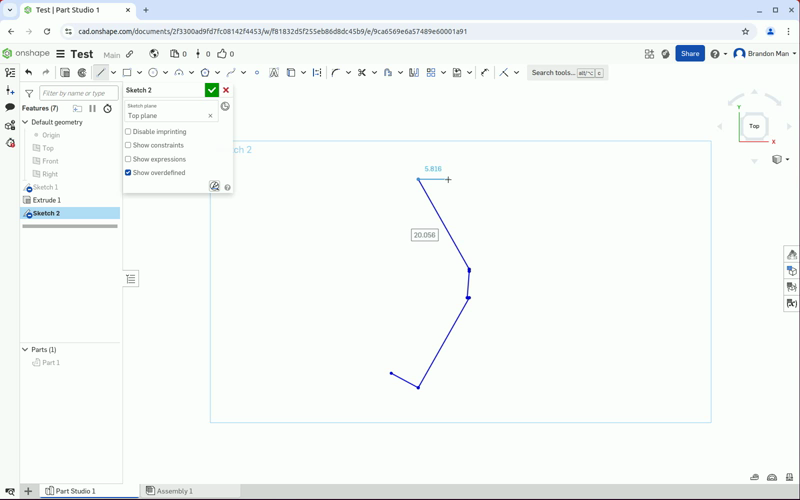
mouse_move(391, 193)
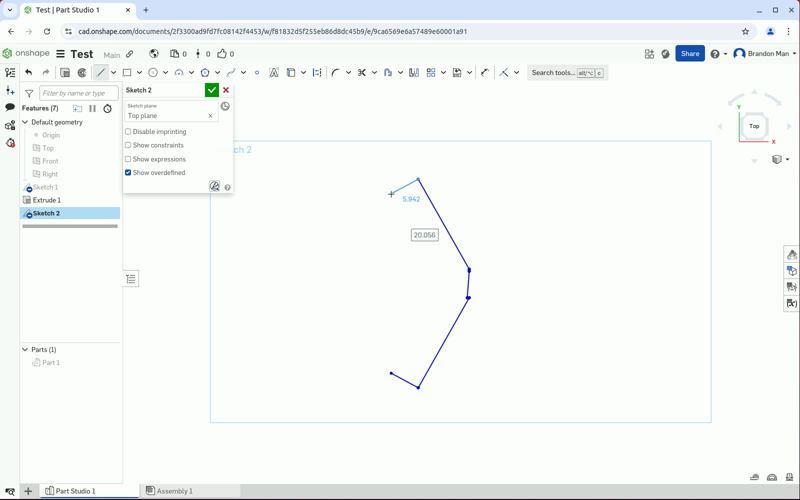
click(391, 193)
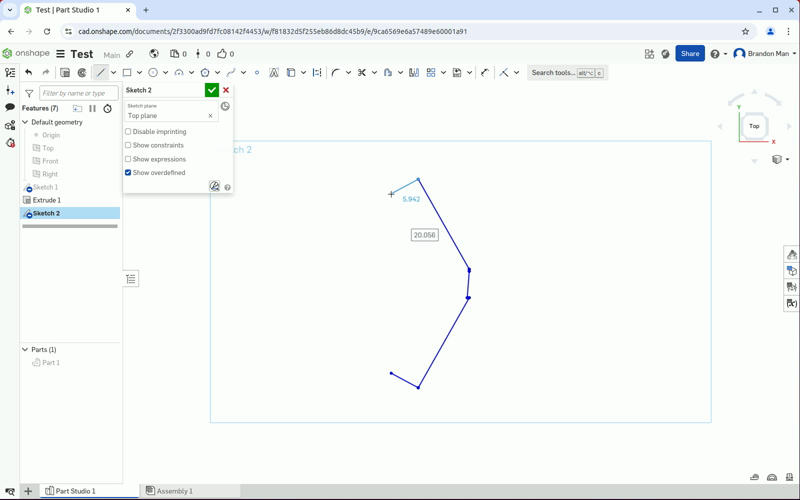
key_up(shift)
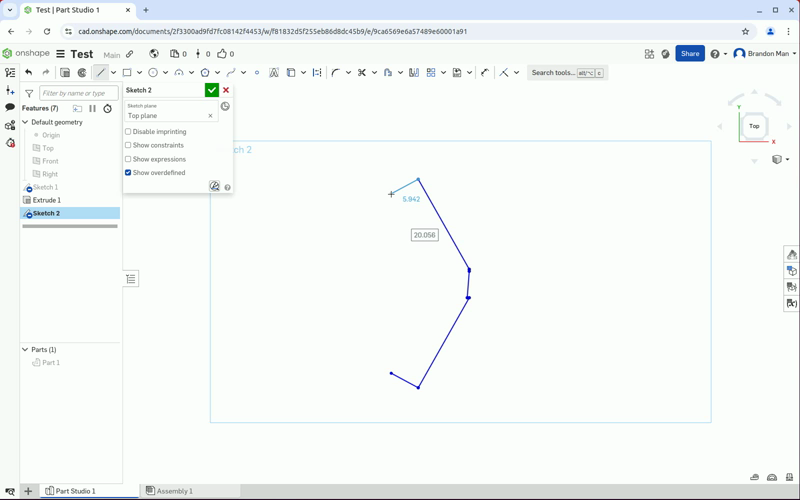
key_down(shift)
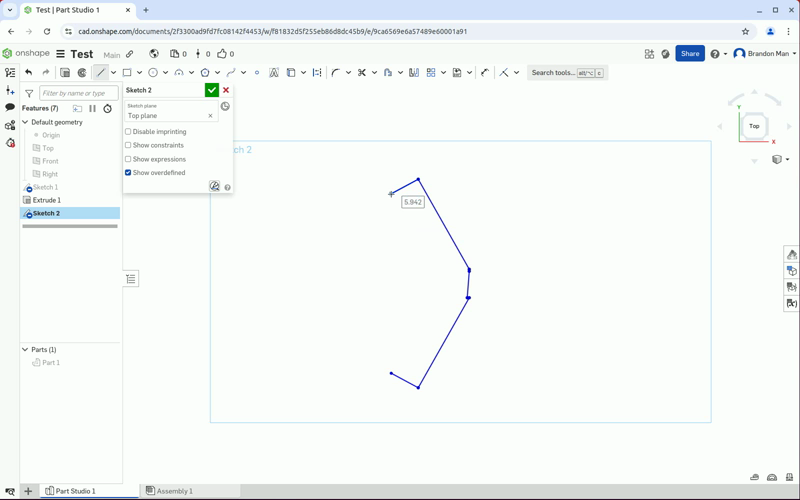
mouse_move(442, 283)
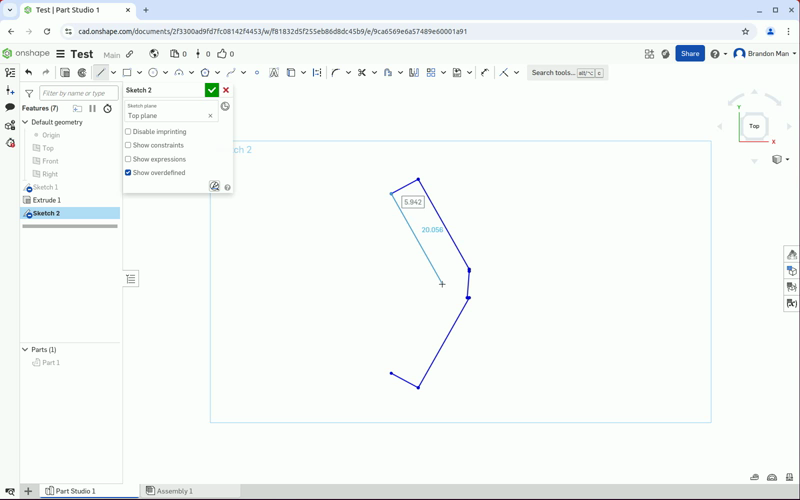
click(442, 283)
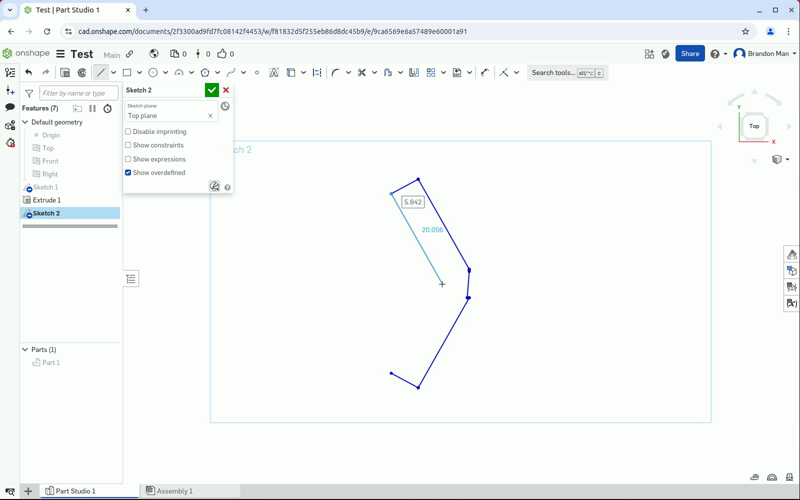
key_up(shift)
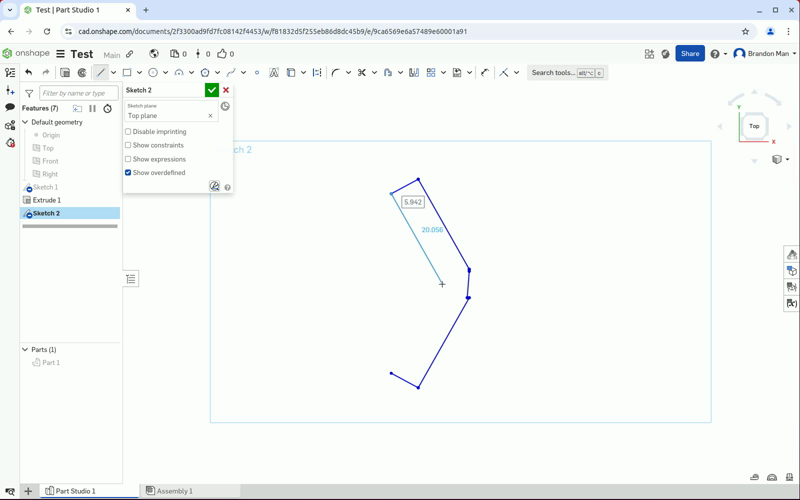
key_down(shift)
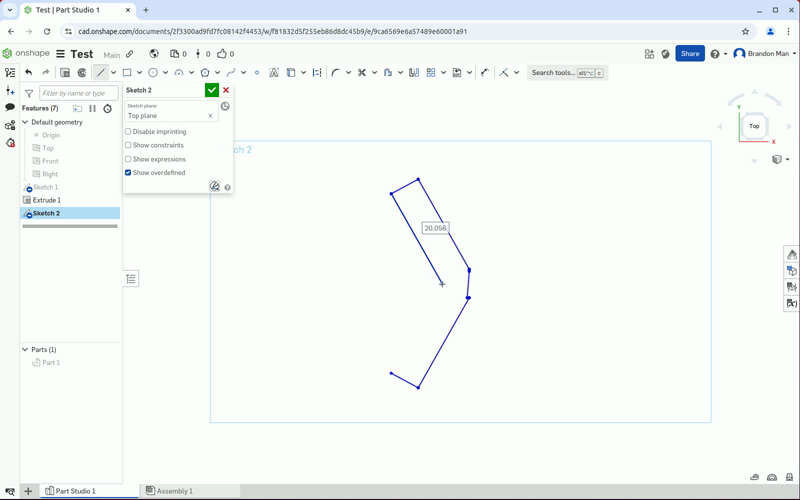
mouse_move(391, 373)
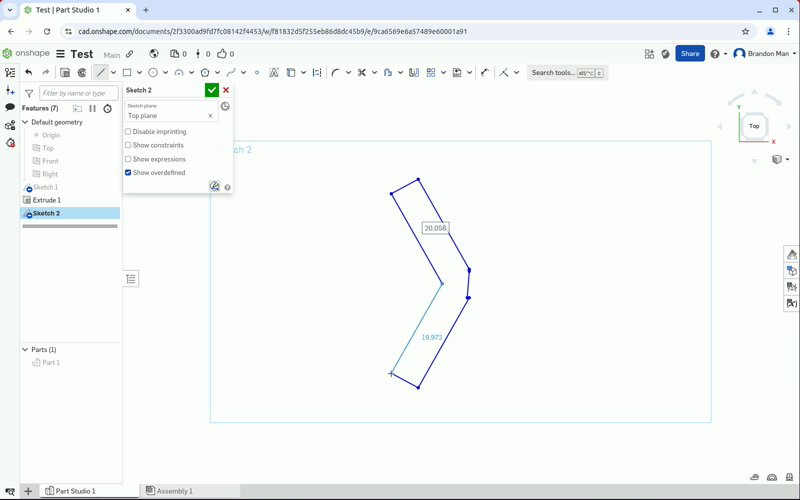
key_up(shift)
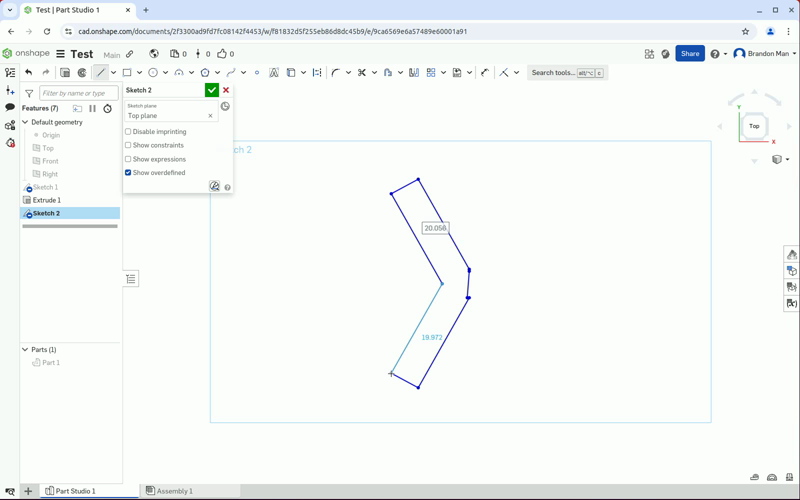
click(391, 373)
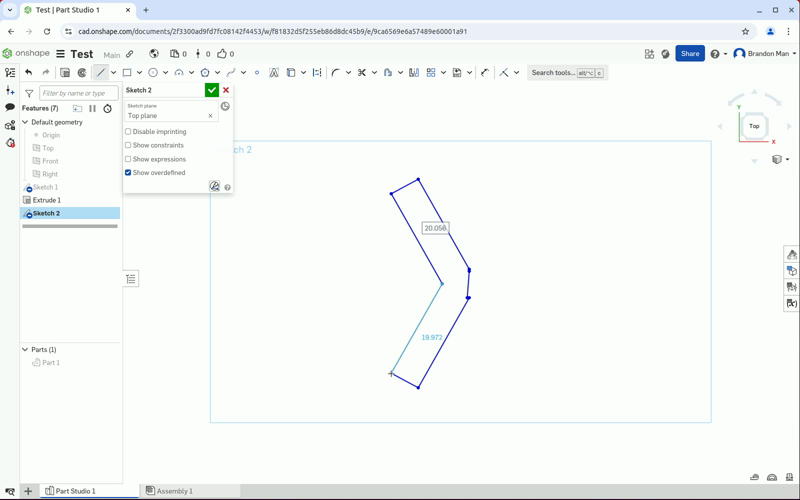
key(esc)
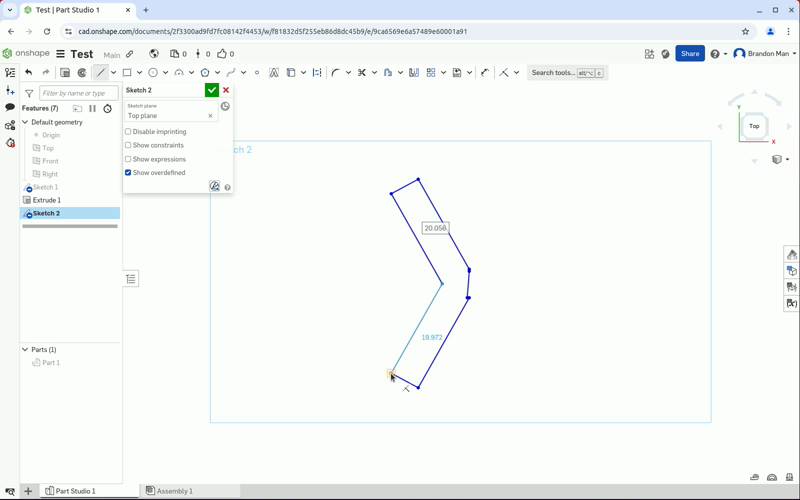
key(c)
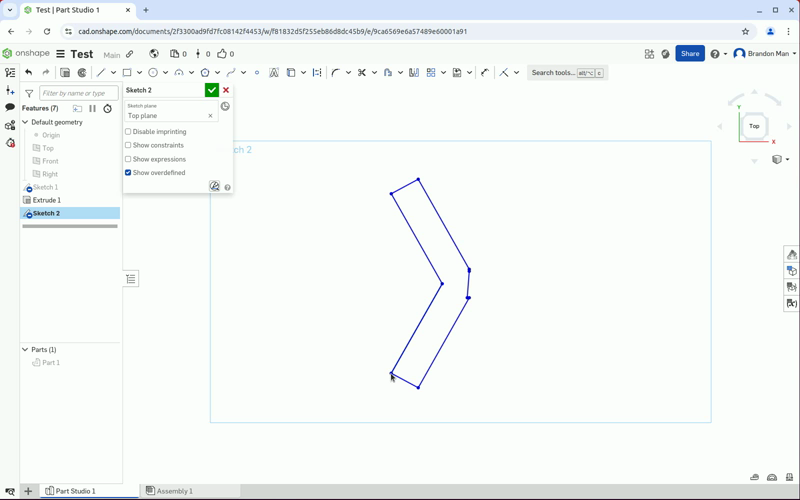
key_down(shift)
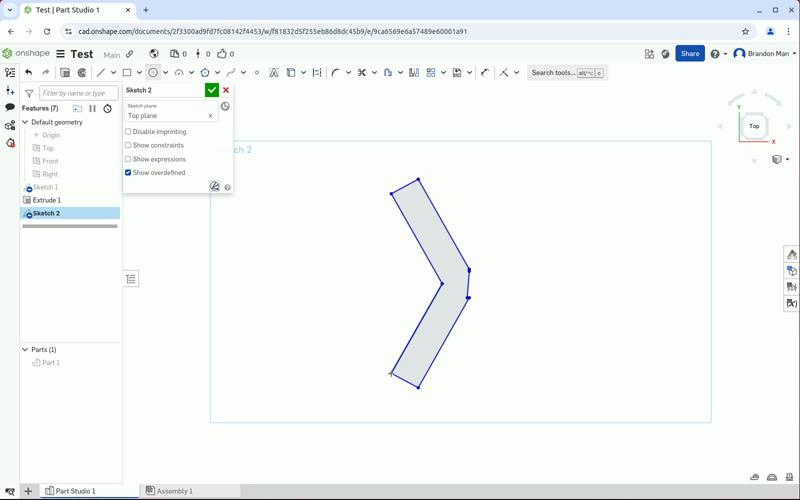
mouse_move(461, 283)
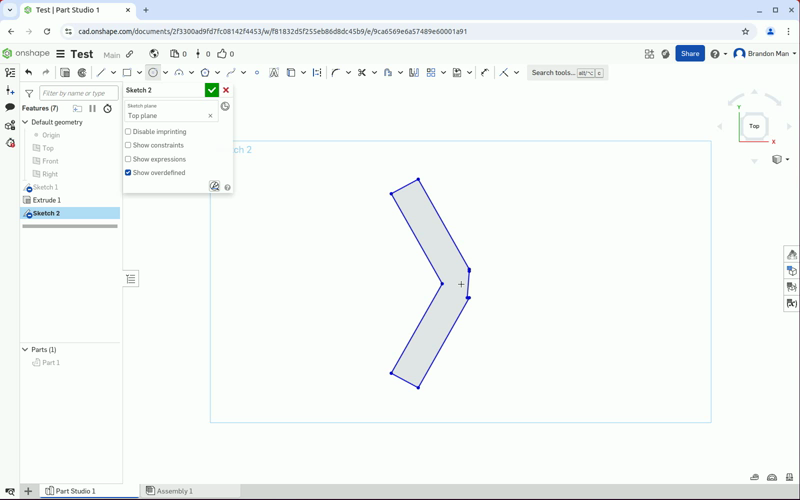
click(461, 283)
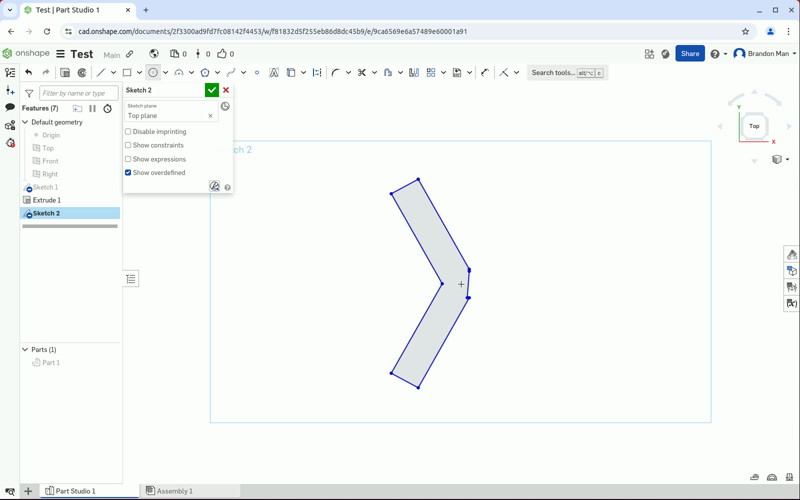
key_up(shift)
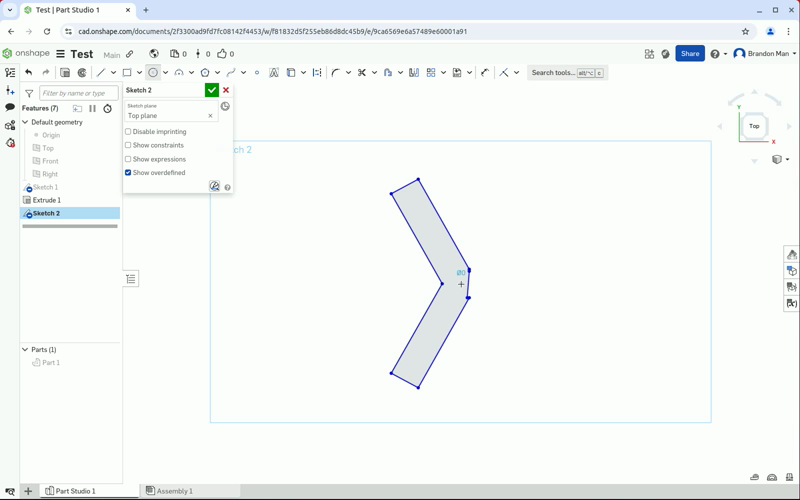
mouse_move(469, 283)
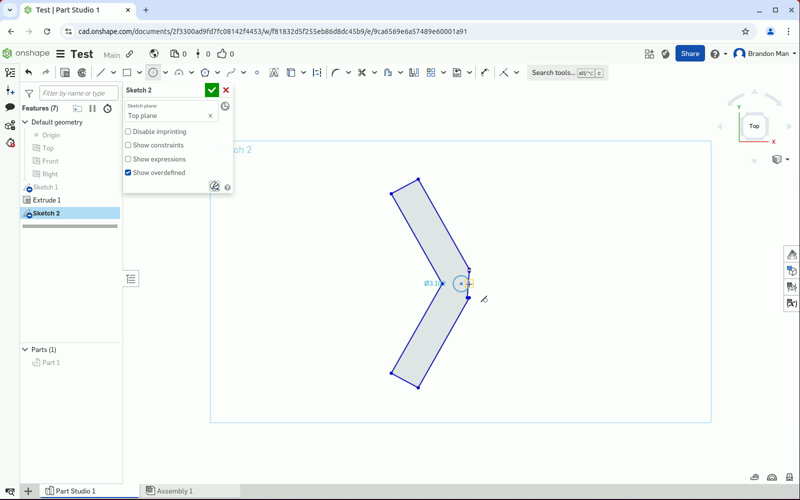
click(469, 283)
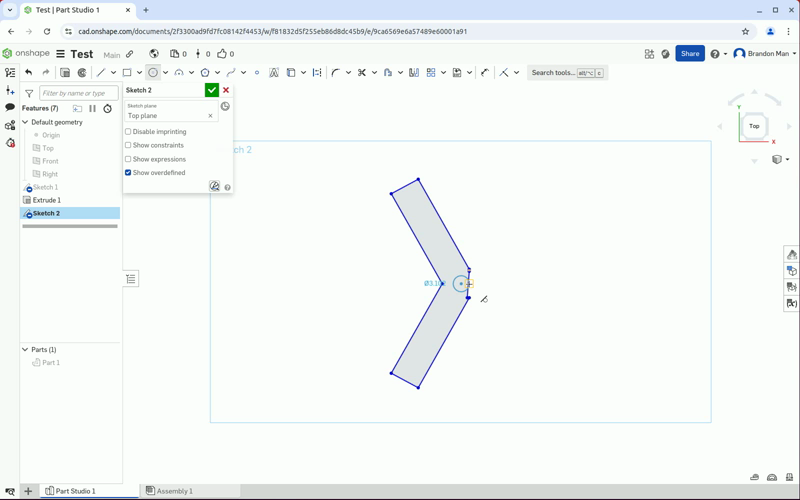
key(esc)
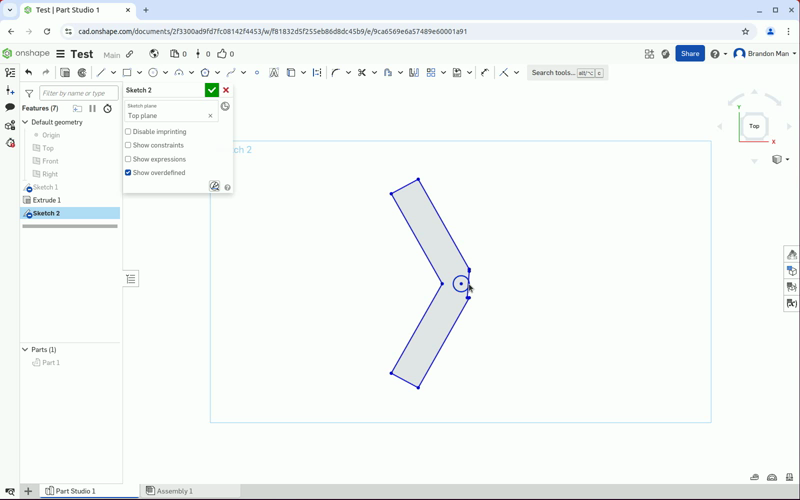
mouse_move(451, 253)
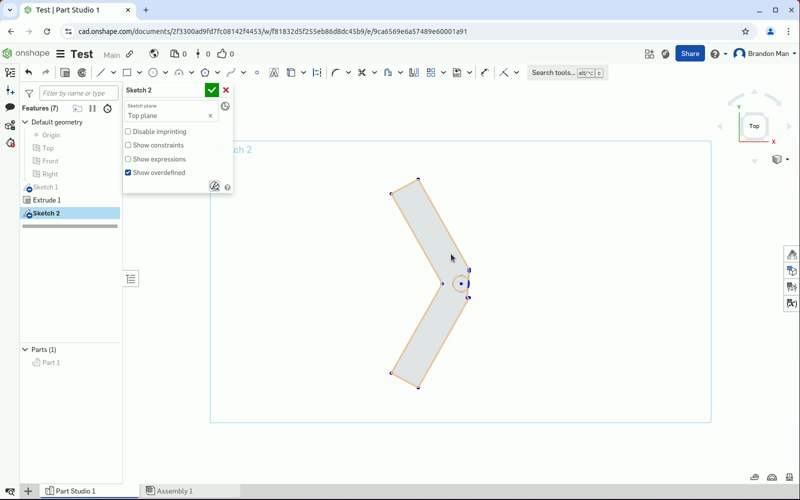
click(451, 253)
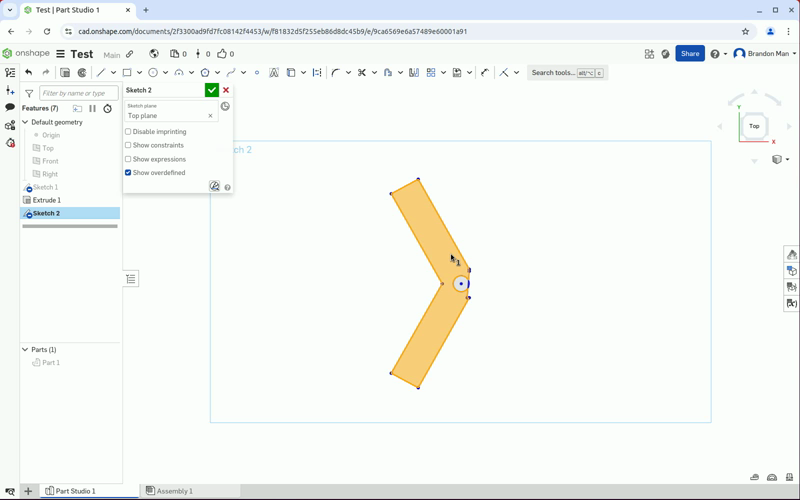
mouse_move(73, 352)
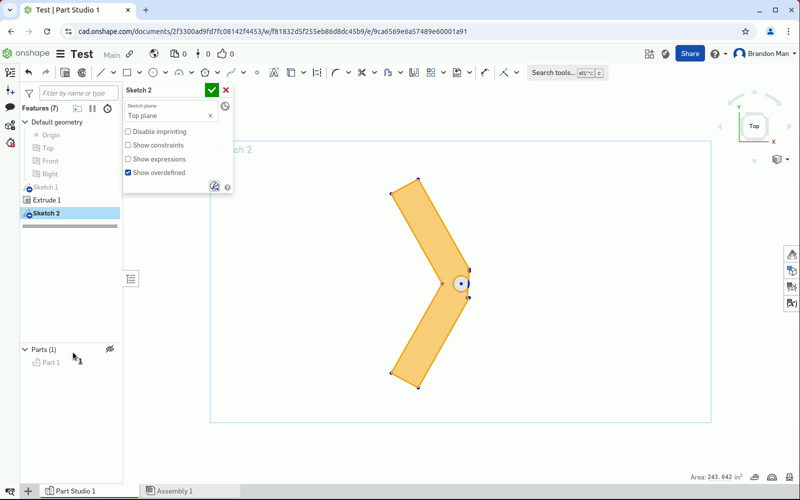
key(shift+y)
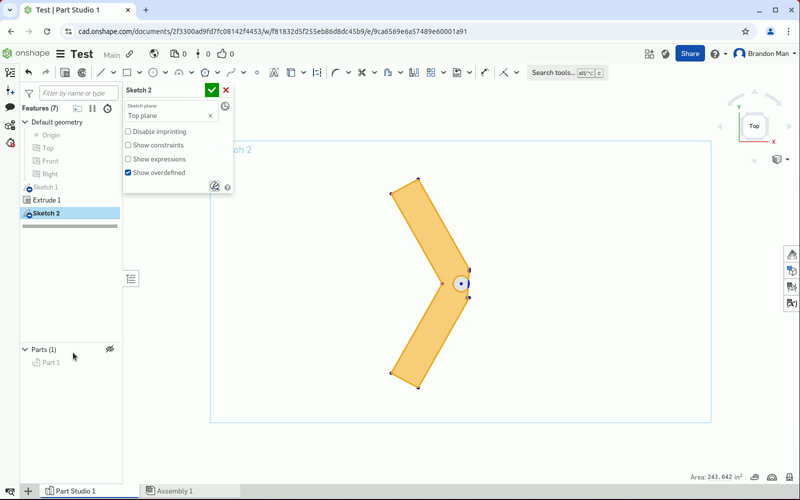
key(shift+e)
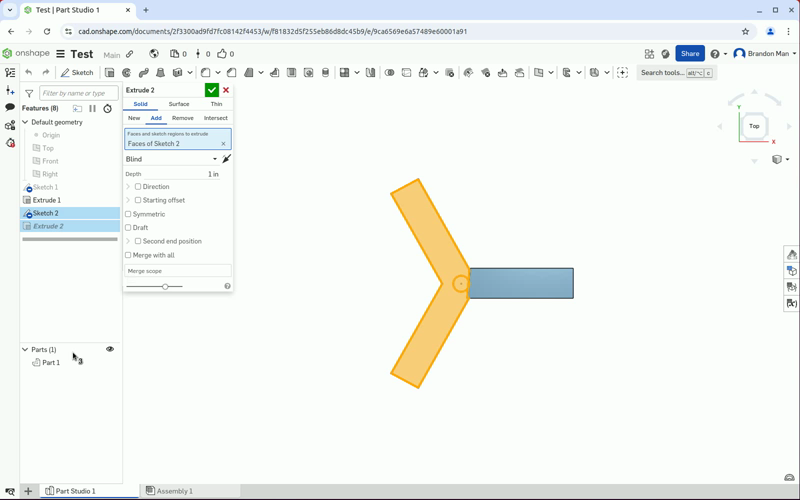
mouse_move(143, 106)
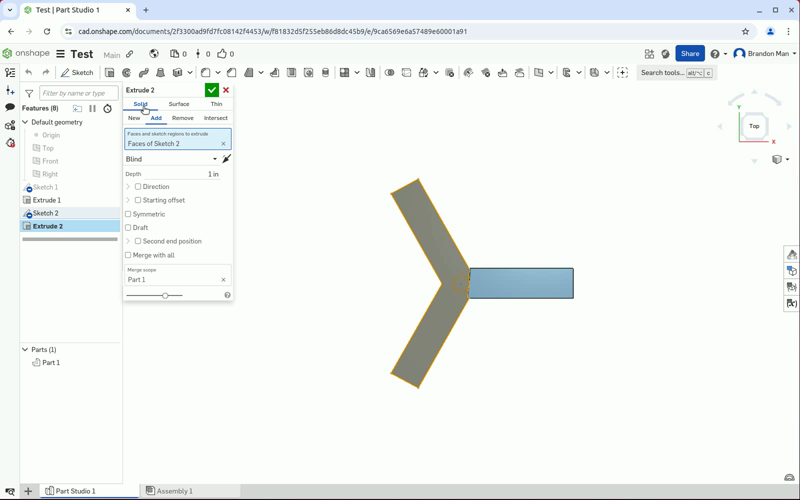
click(143, 106)
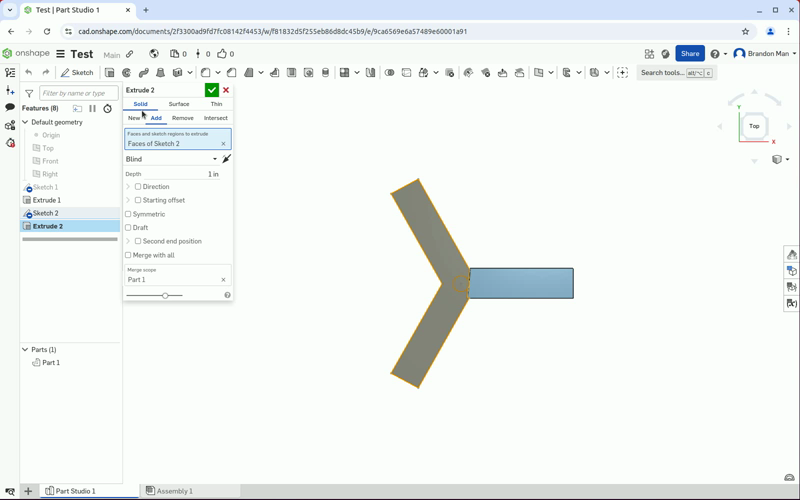
mouse_move(137, 120)
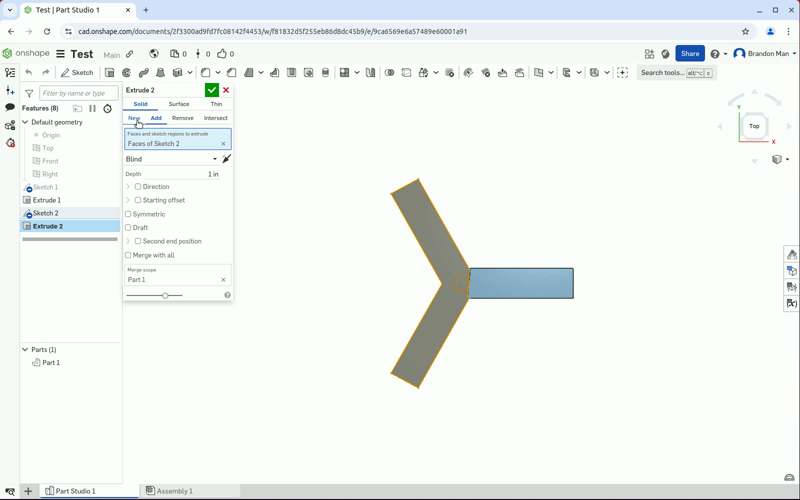
click(137, 120)
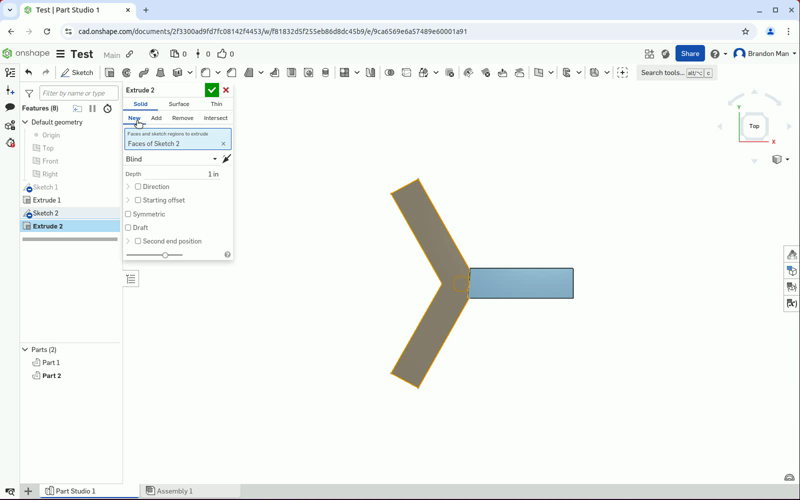
key(tab, 4)
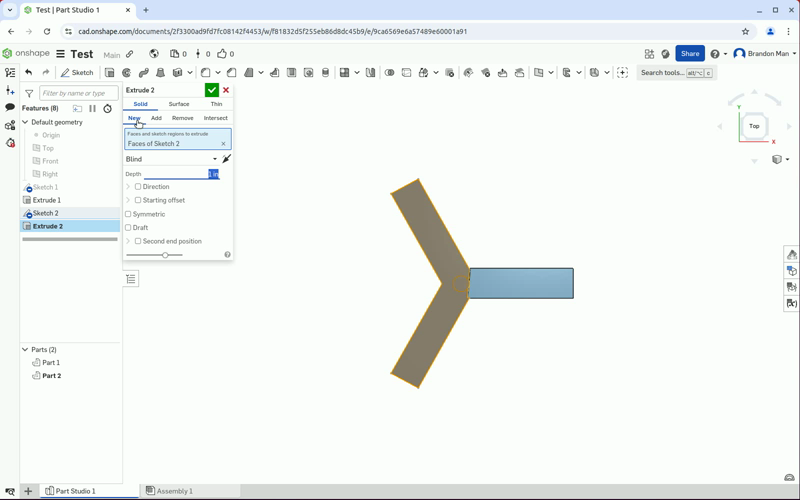
text(3.129)
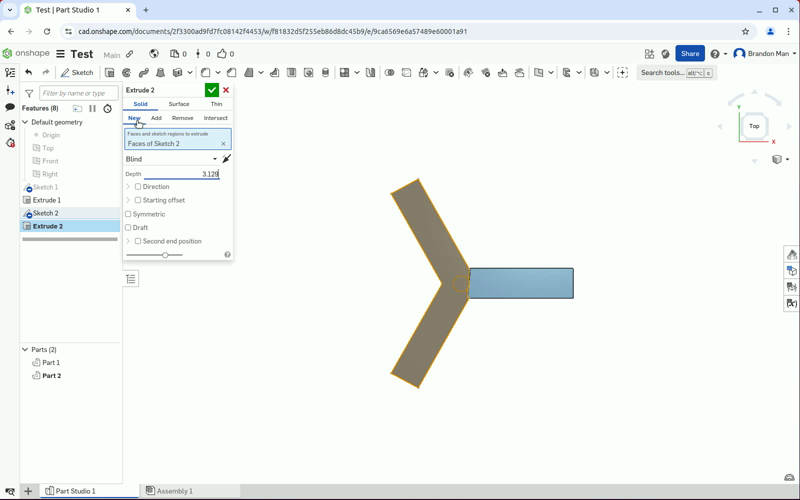
key(enter)
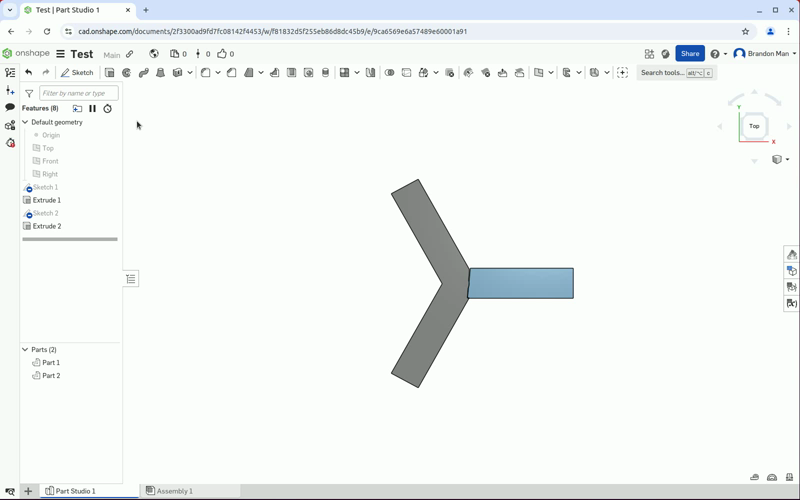
key(shift+h)
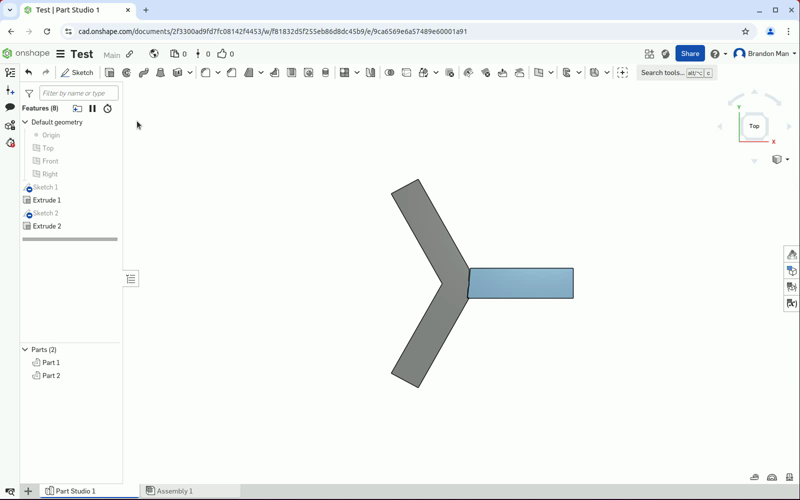
key(shift+h)
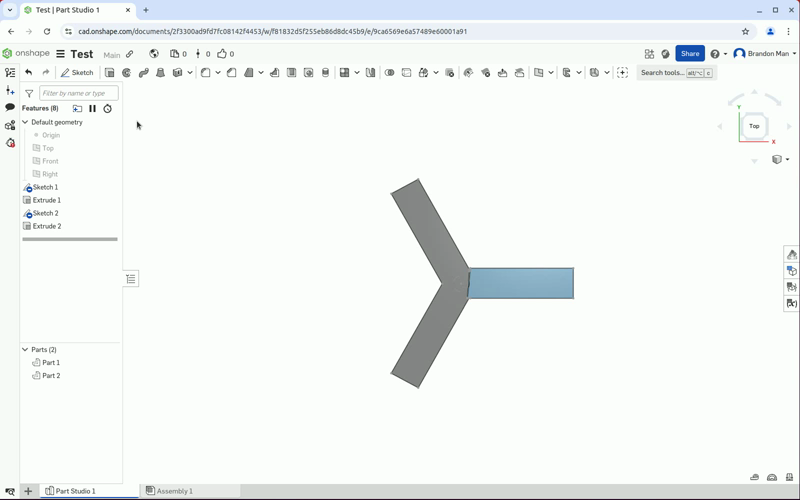
key(shift+7)
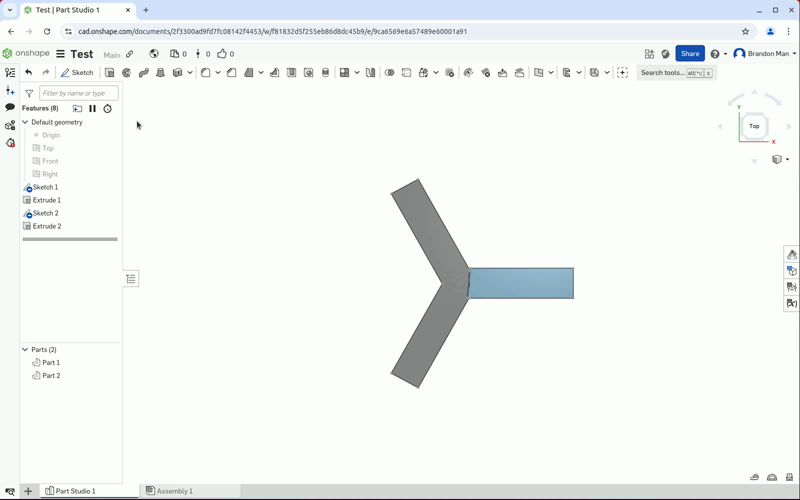
key(up, 3)
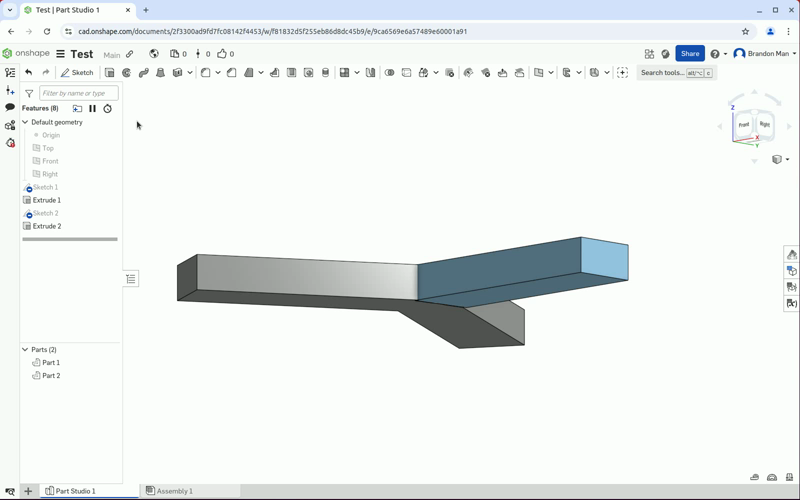
key(left, 3)
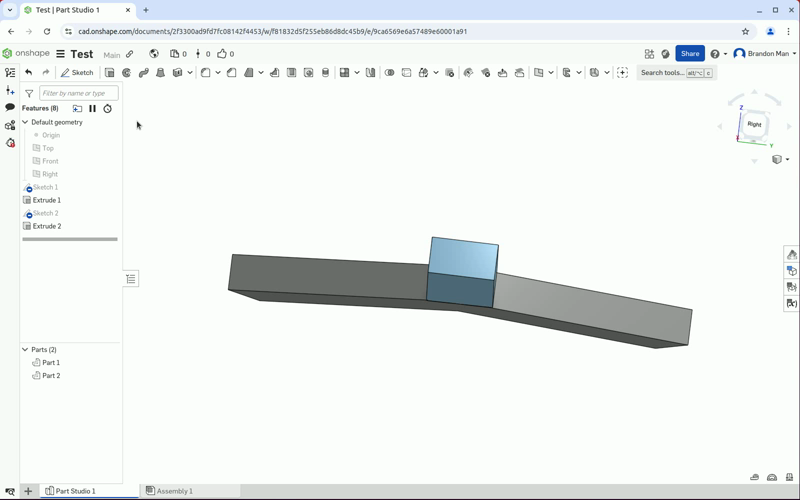
key(right, 3)
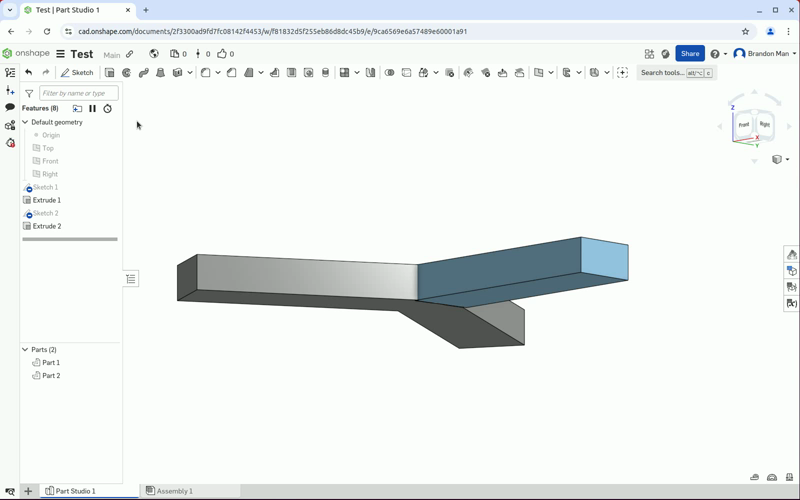
key(down, 3)
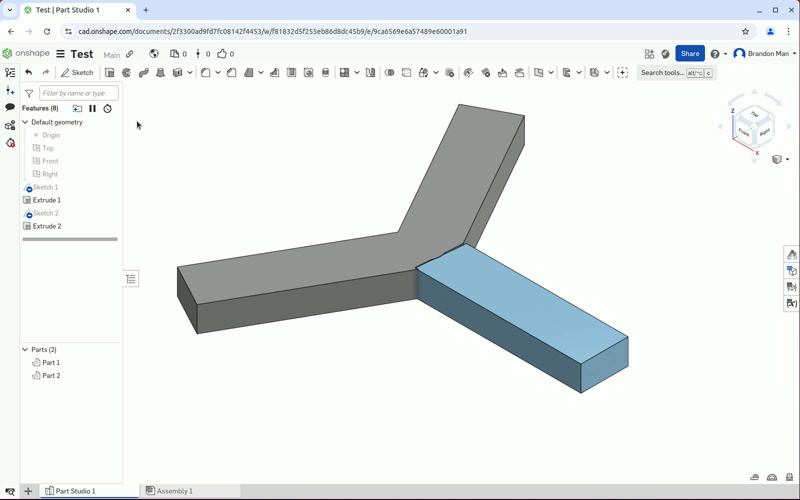
mouse_move(73, 189)
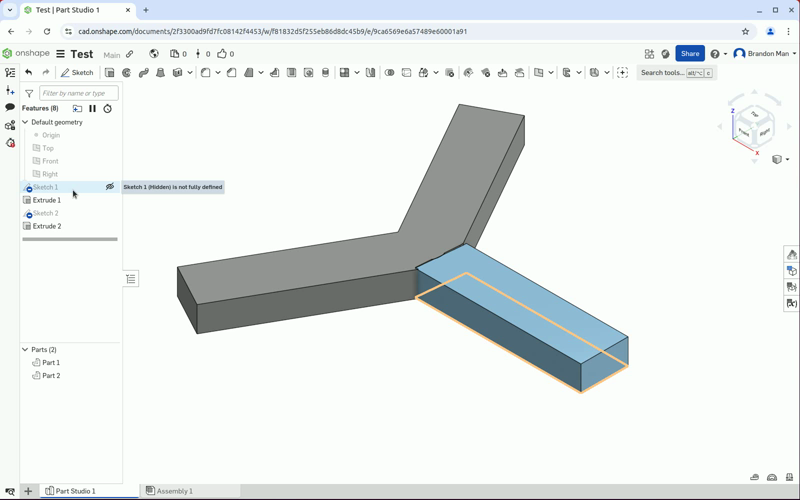
click(73, 189)